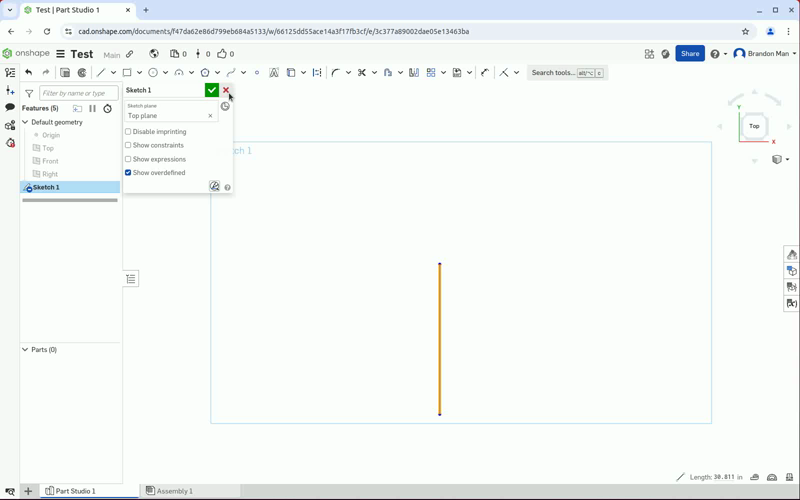
key(shift+h)
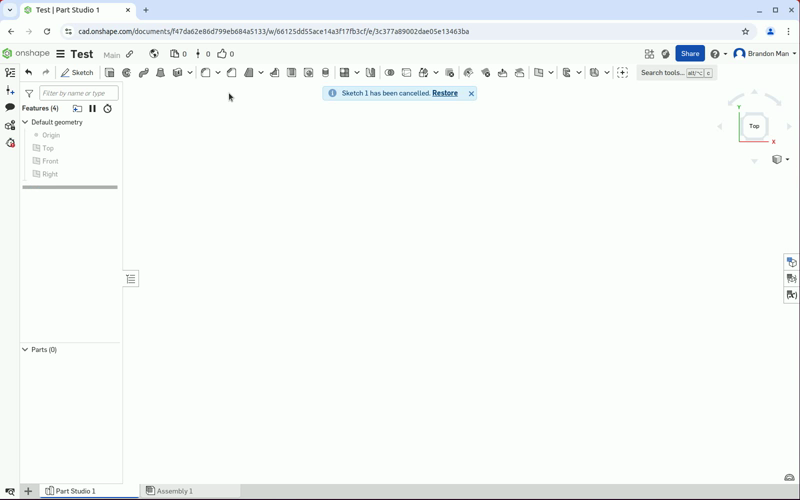
mouse_move(73, 352)
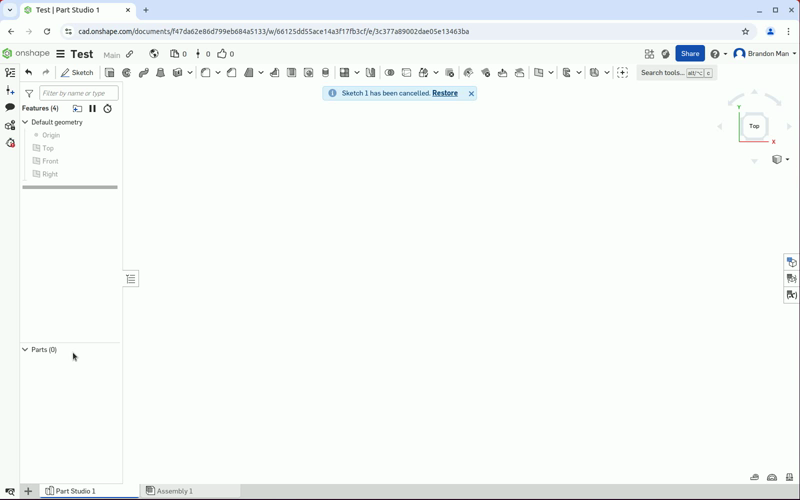
key(y)
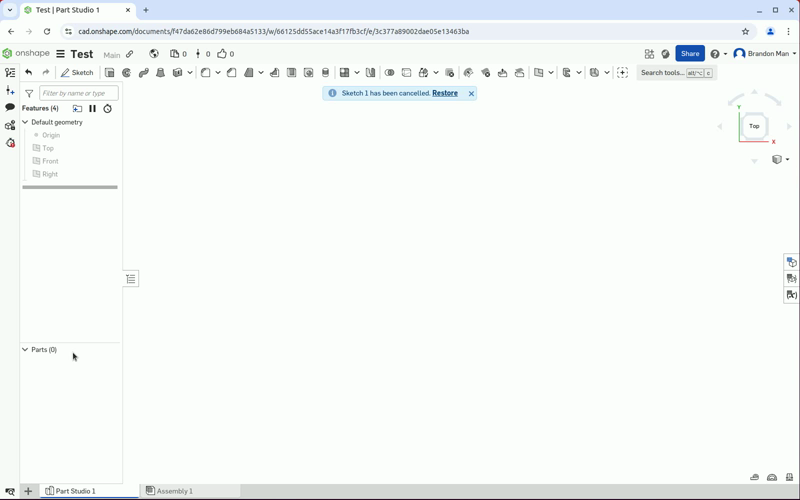
key(shift+p)
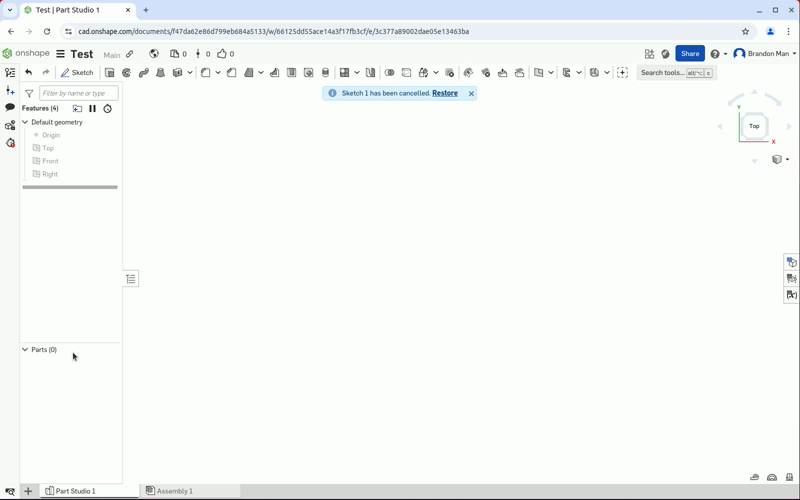
key(space)
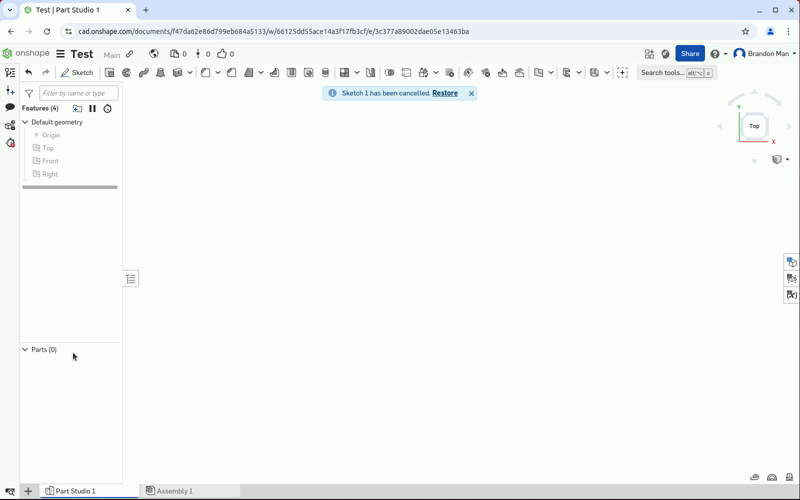
key_down(shift)
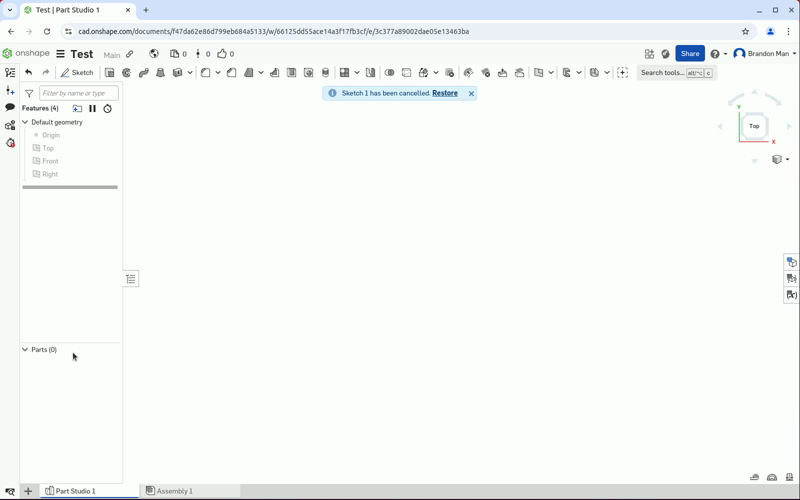
key(up)
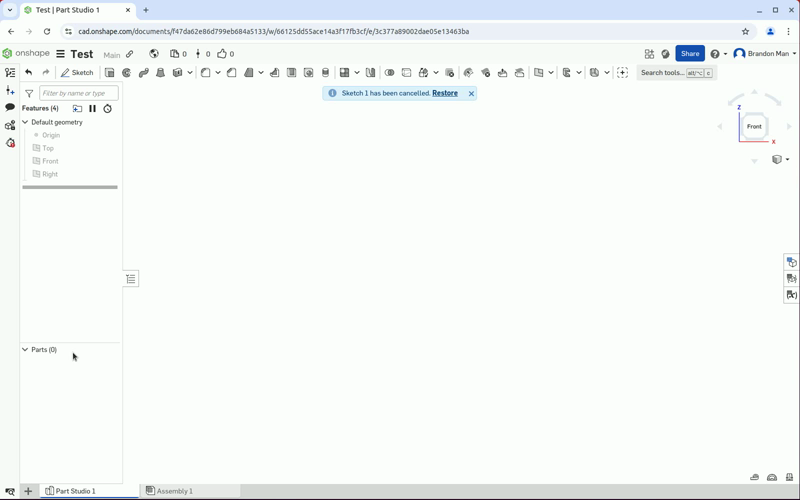
key_up(shift)
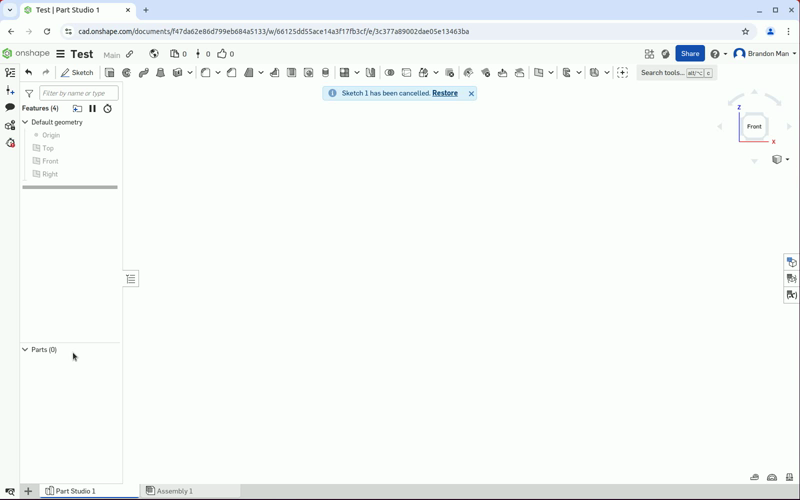
key(space)
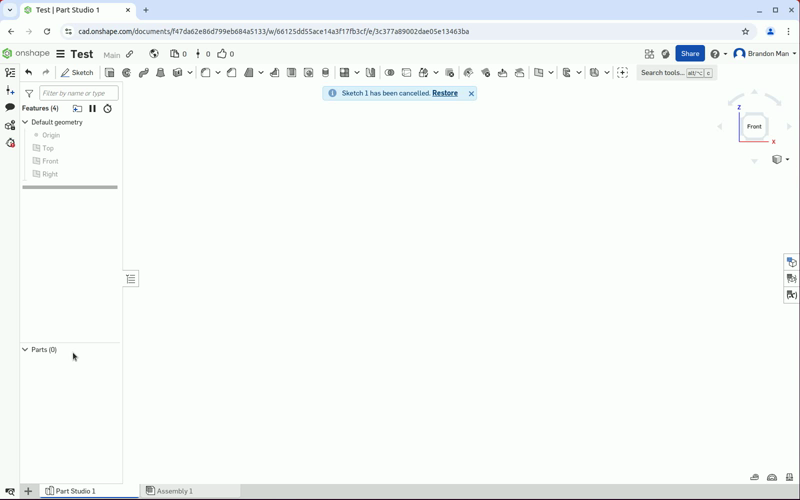
key_down(shift)
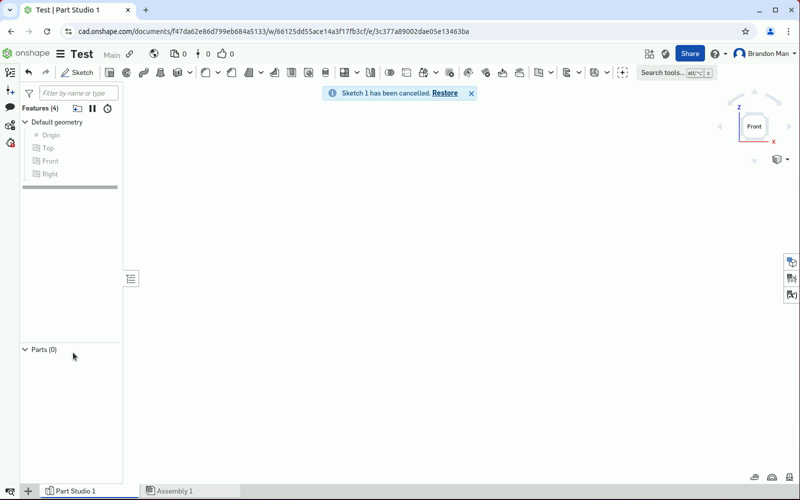
key(left)
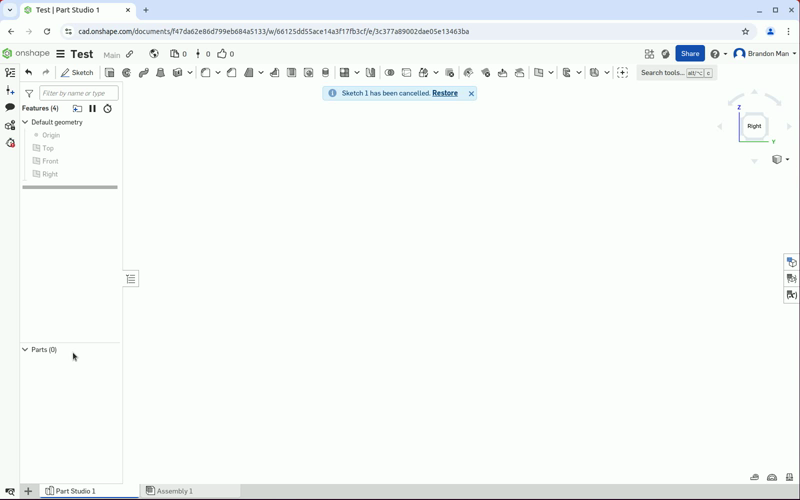
key_up(shift)
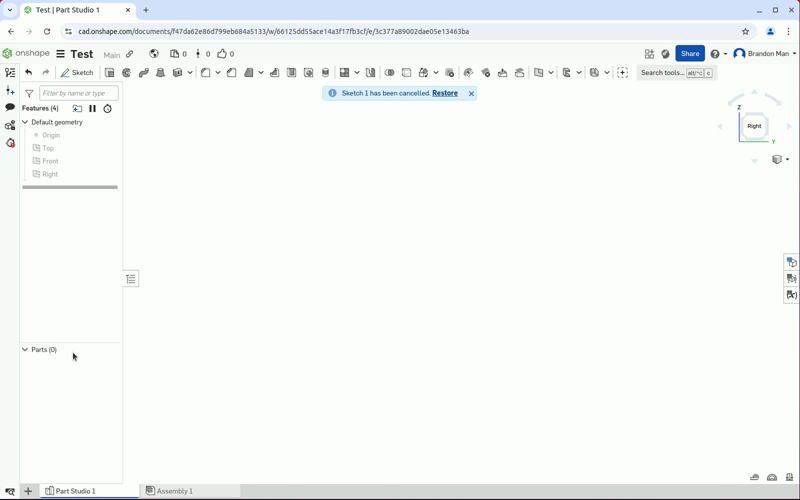
mouse_move(73, 352)
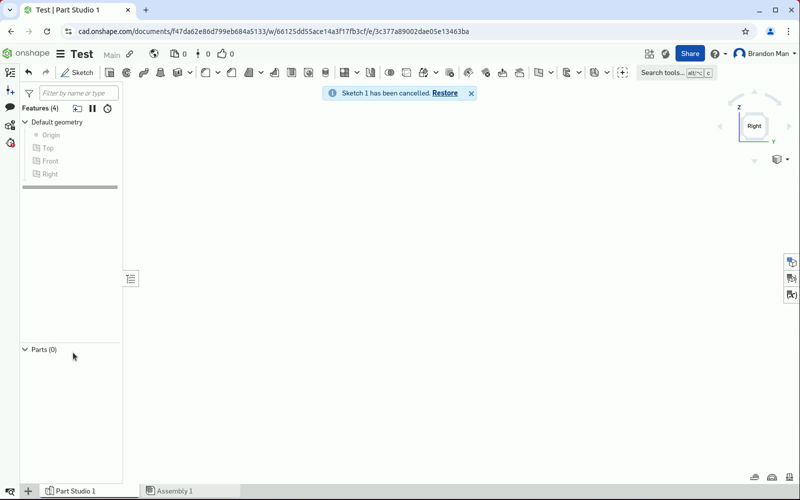
key(shift+y)
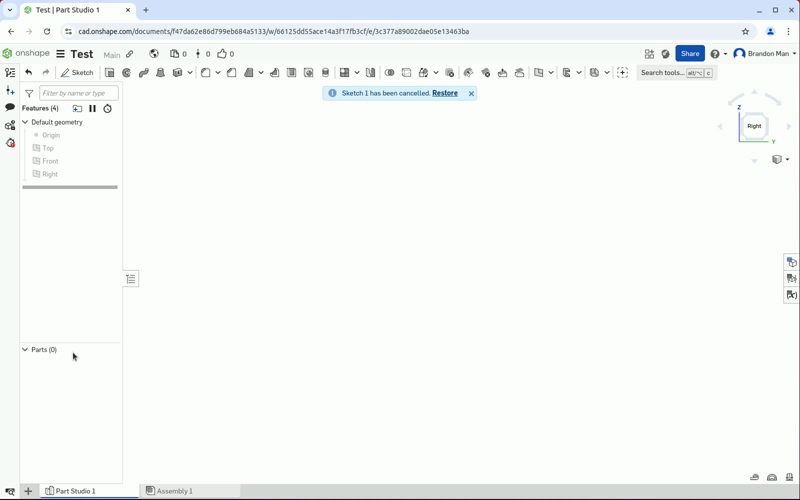
key(shift+s)
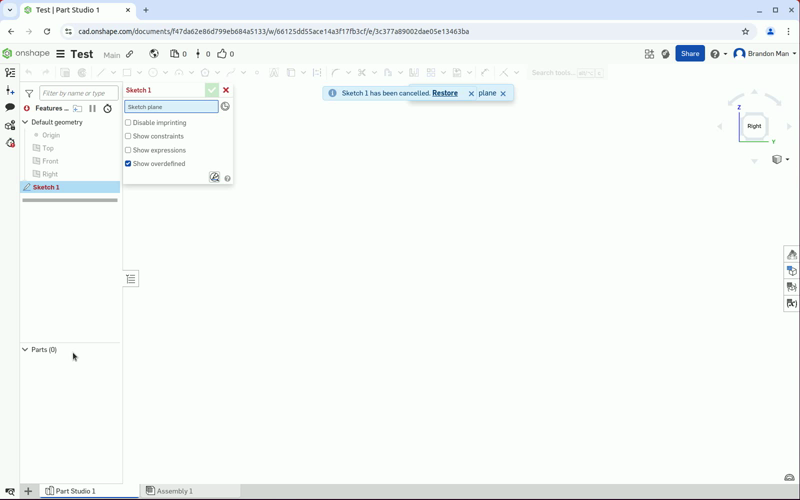
mouse_move(73, 176)
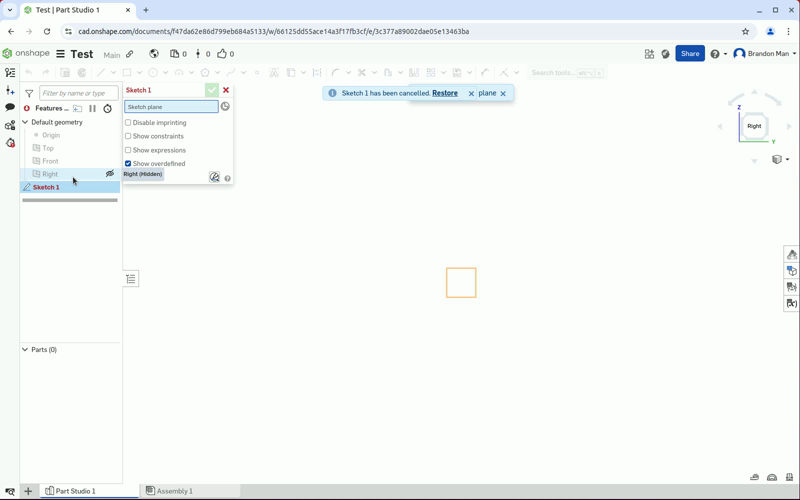
click(73, 176)
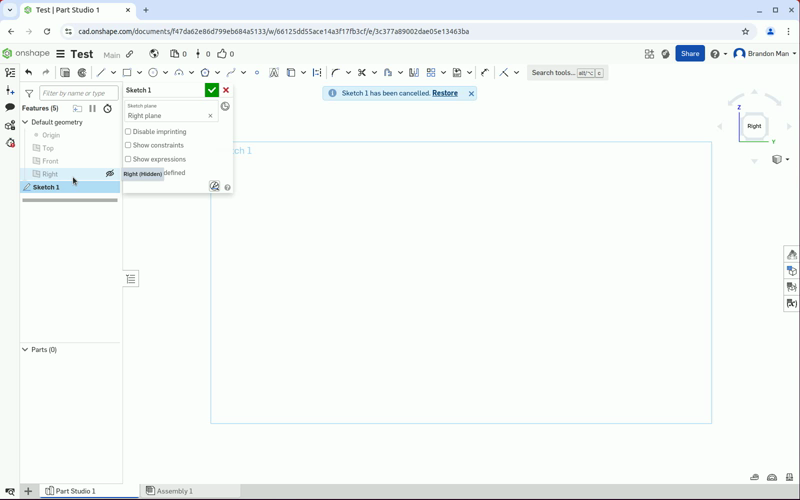
mouse_move(73, 352)
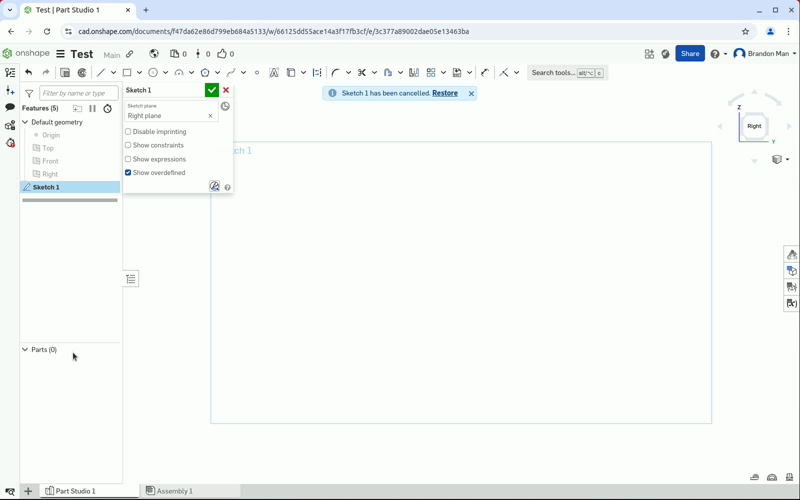
key(y)
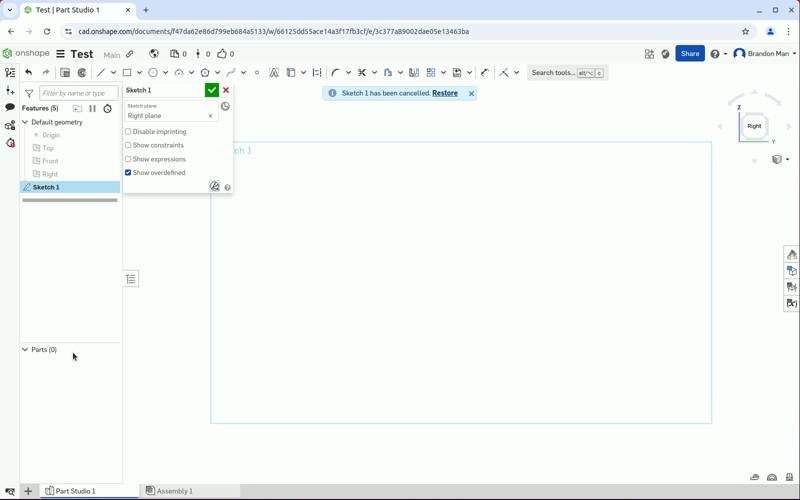
key(l)
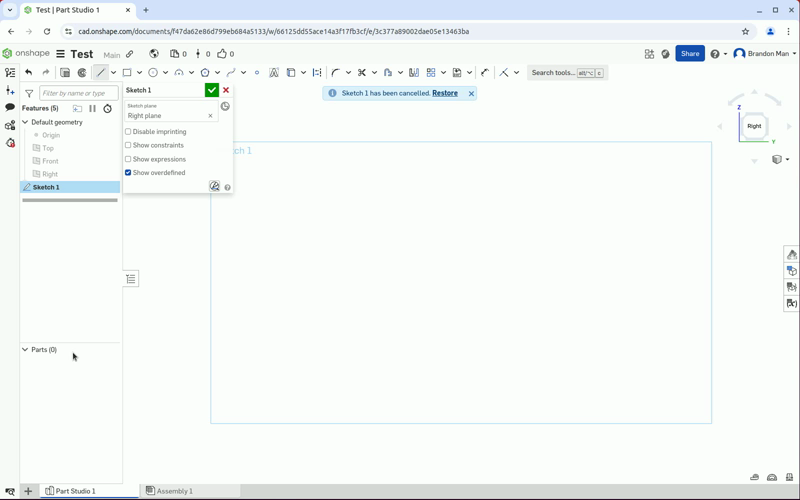
key_down(shift)
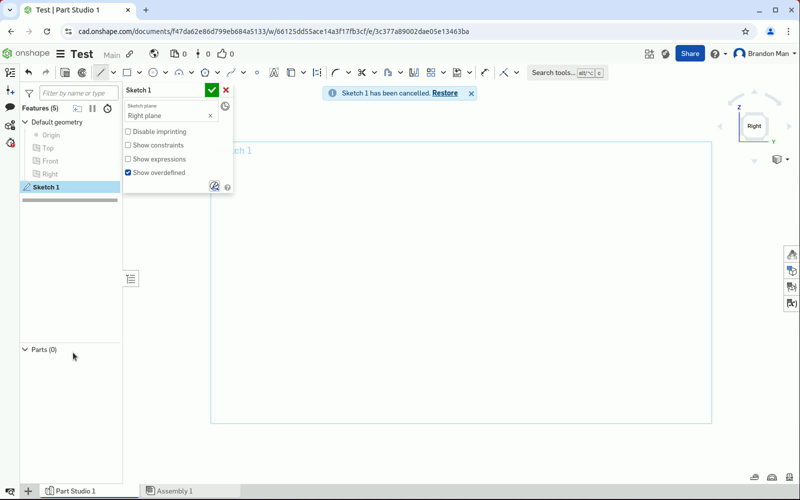
mouse_move(382, 278)
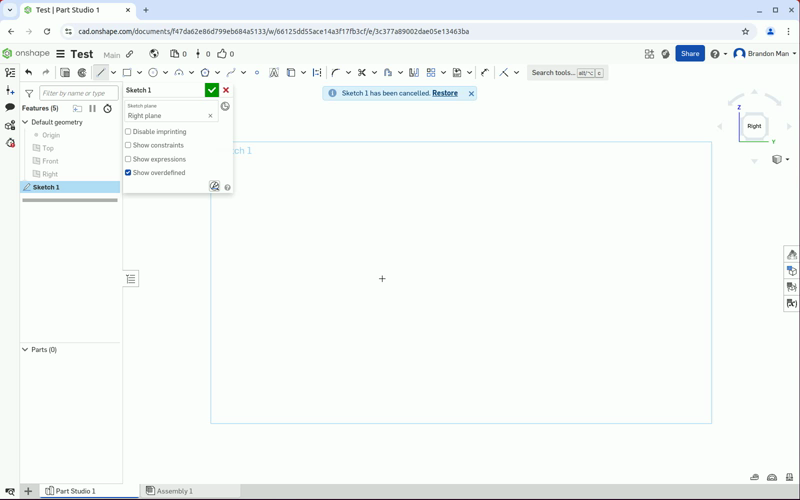
click(382, 278)
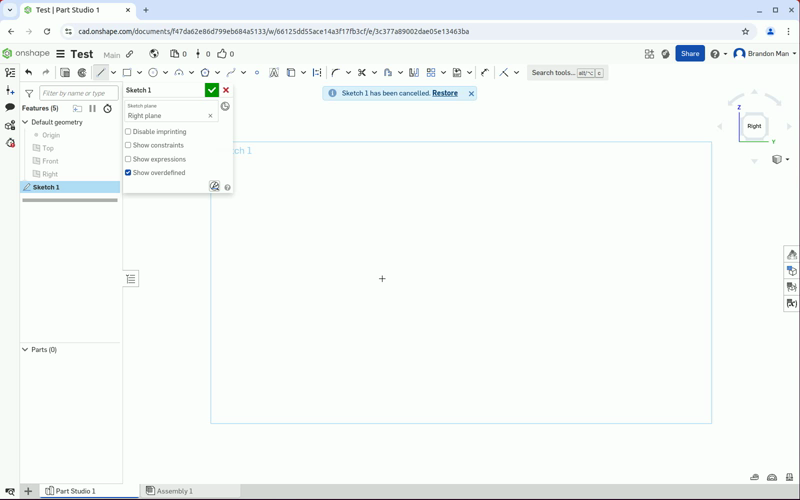
key_up(shift)
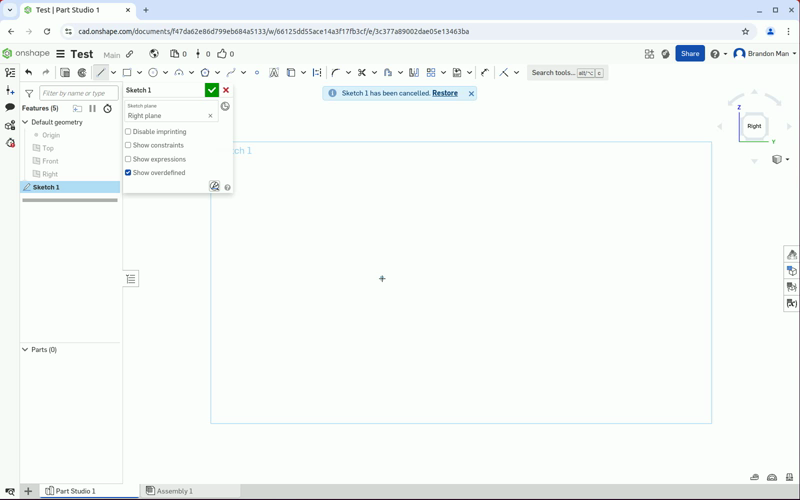
key_down(shift)
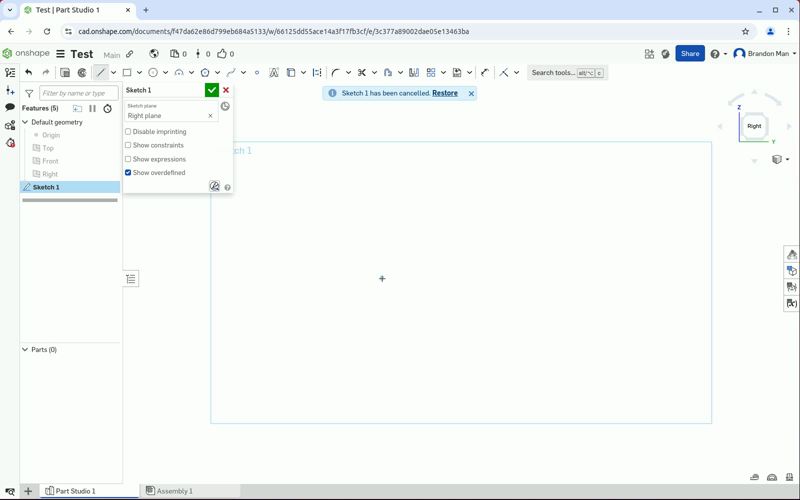
mouse_move(572, 278)
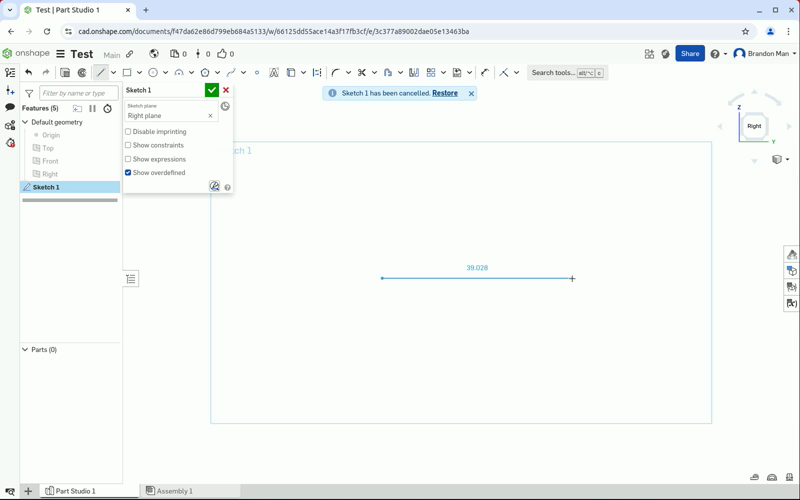
click(572, 278)
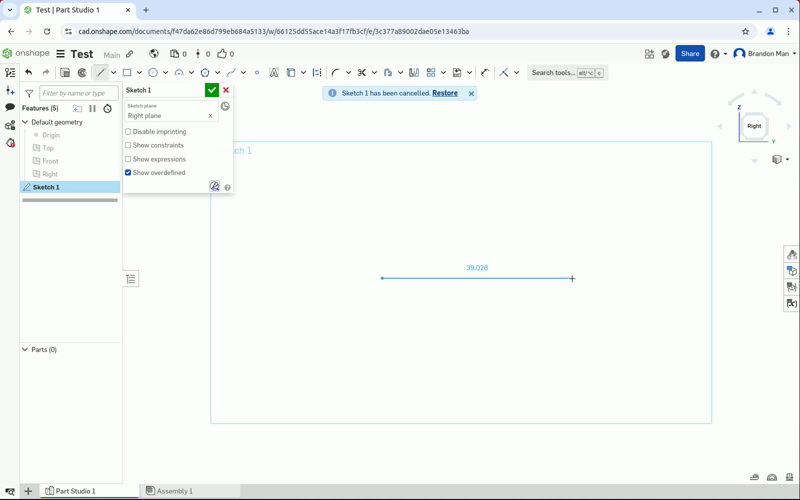
key_up(shift)
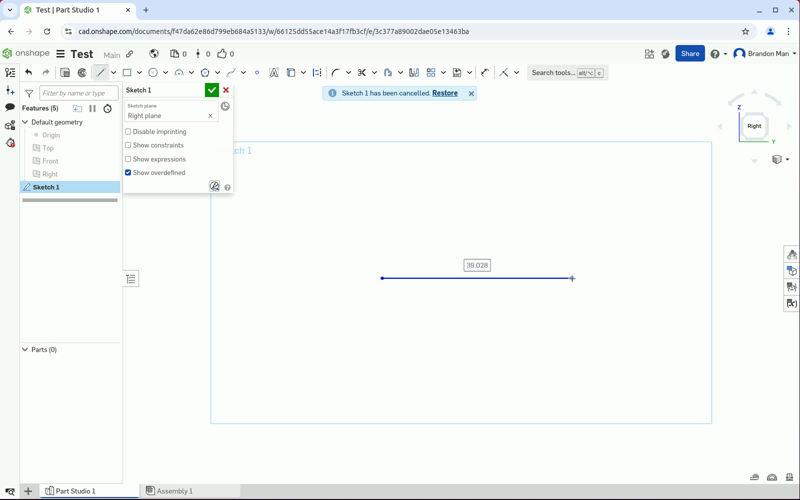
key_down(shift)
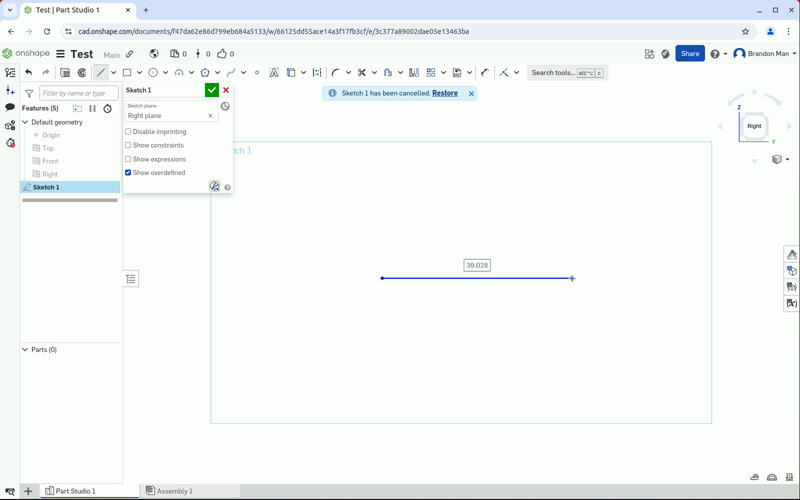
mouse_move(572, 190)
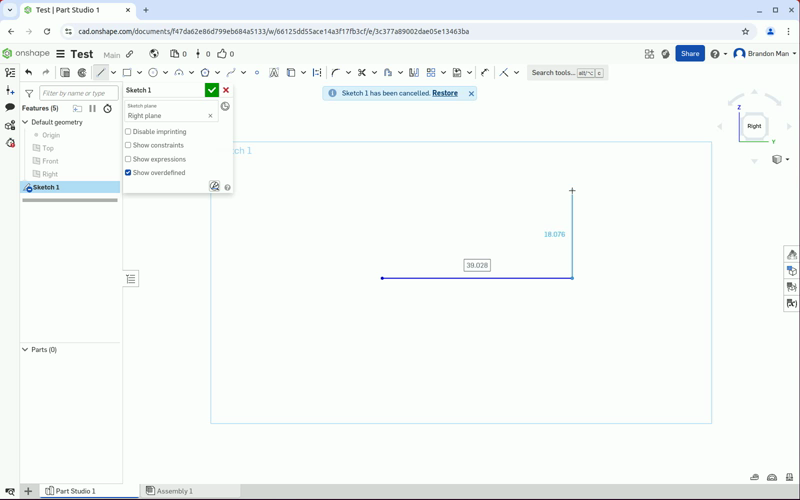
click(572, 190)
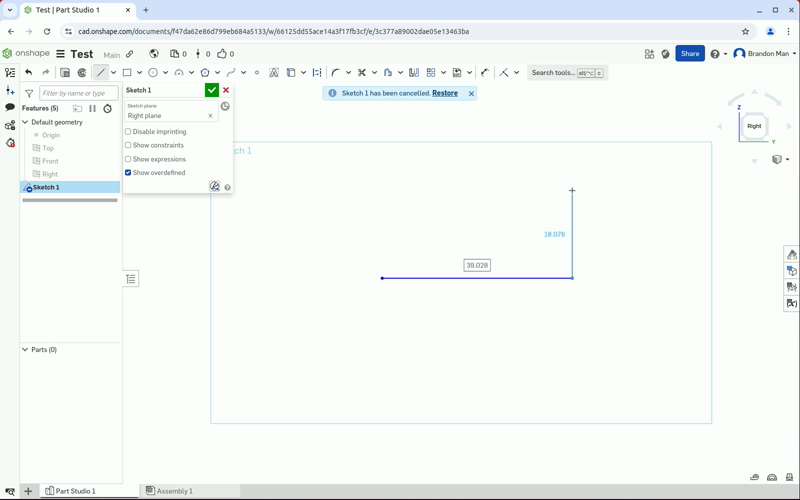
key_up(shift)
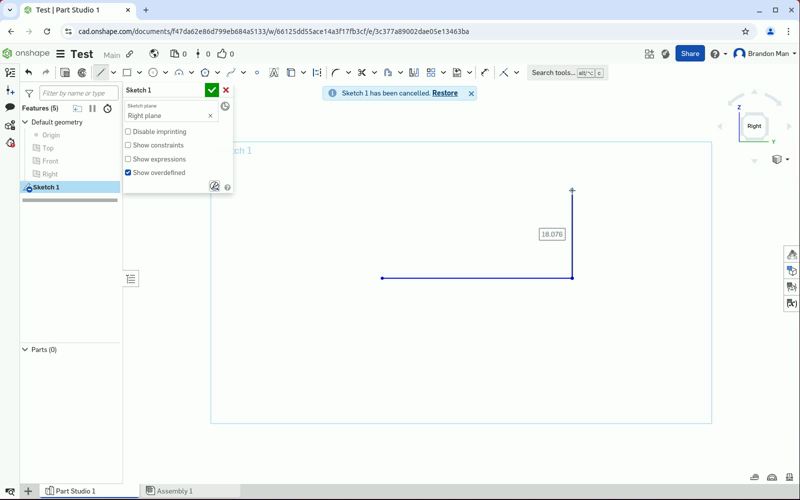
key_down(shift)
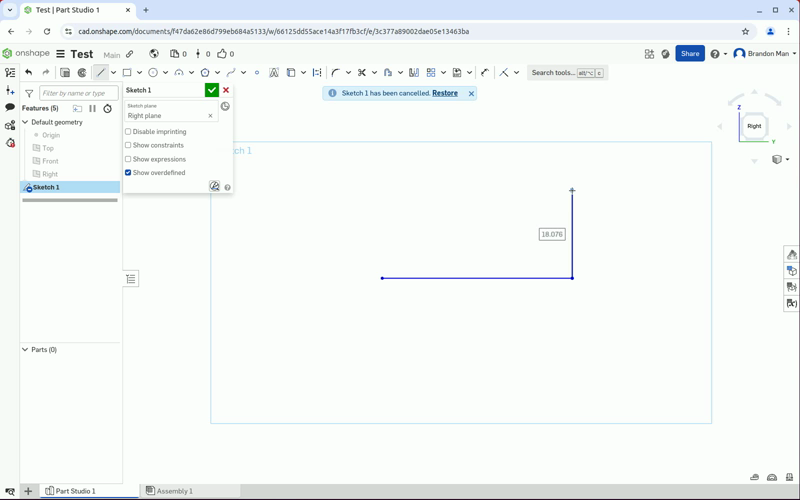
mouse_move(382, 190)
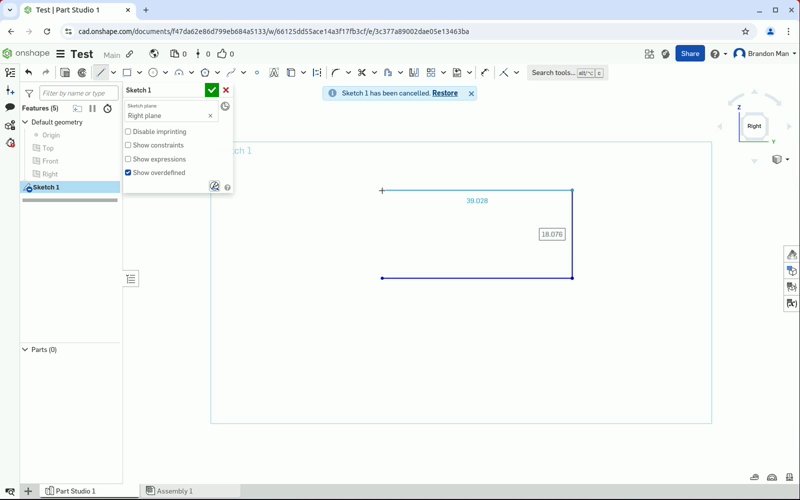
click(382, 190)
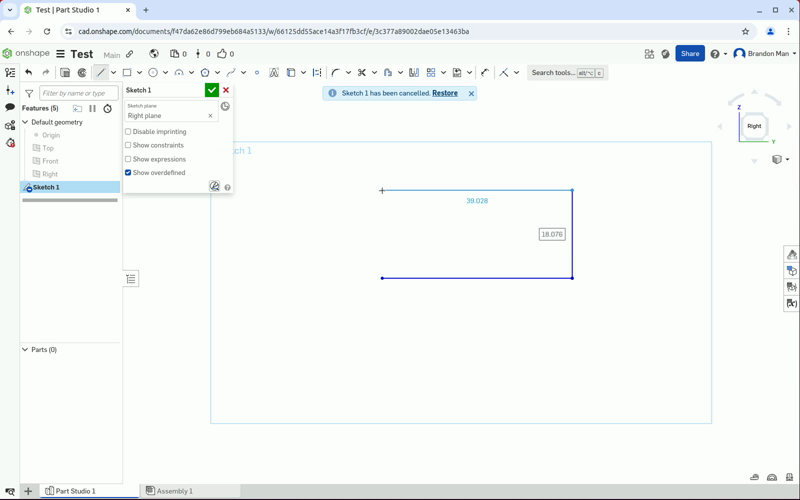
key_up(shift)
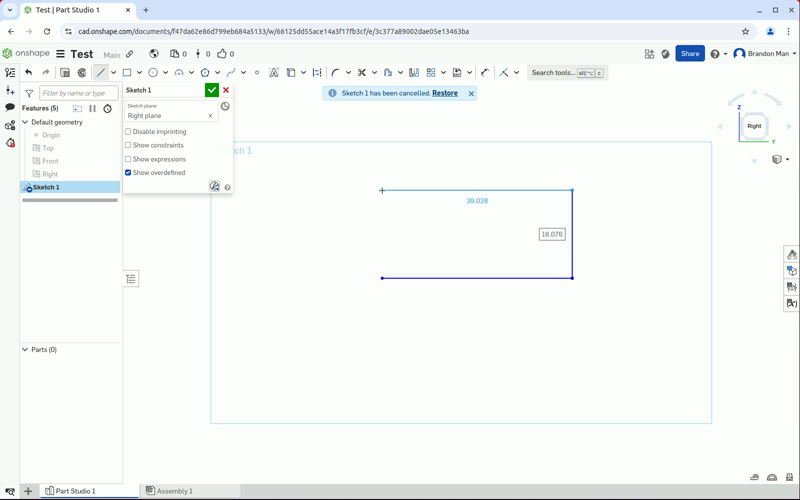
key_down(shift)
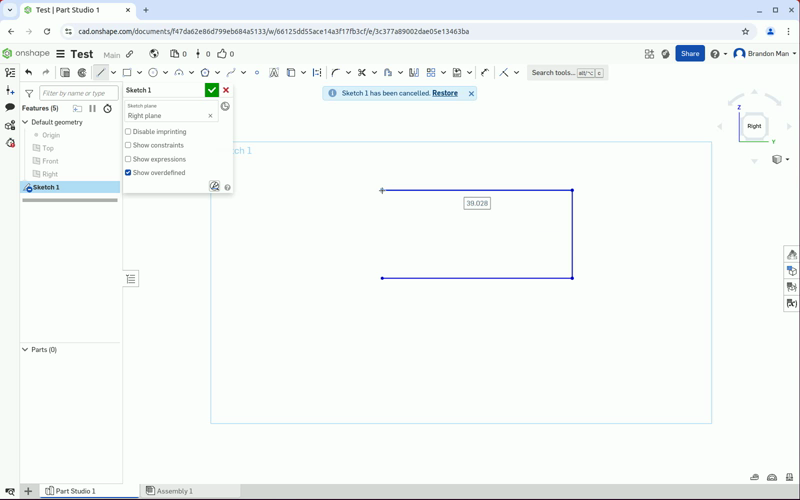
mouse_move(382, 278)
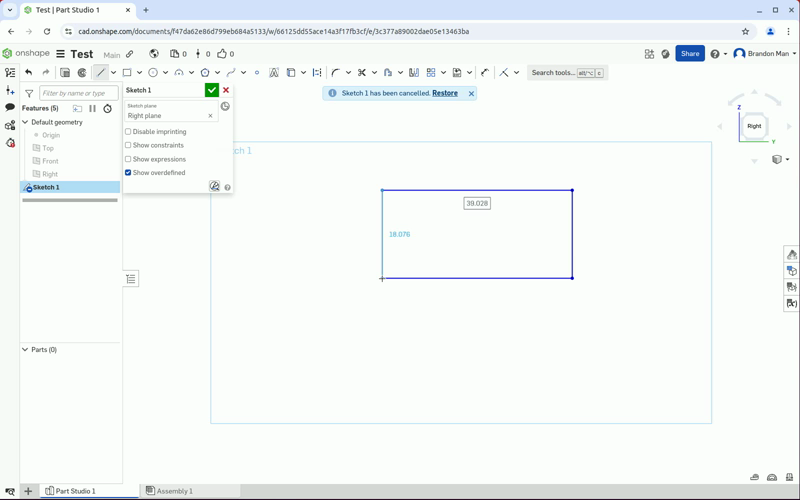
key_up(shift)
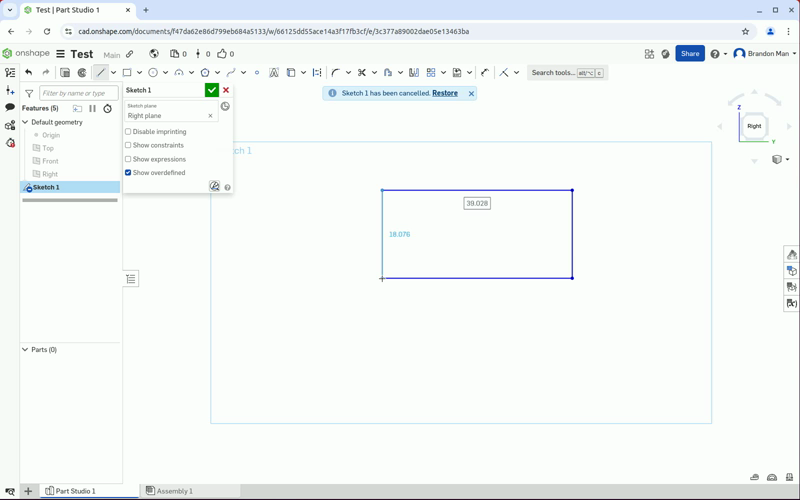
click(382, 278)
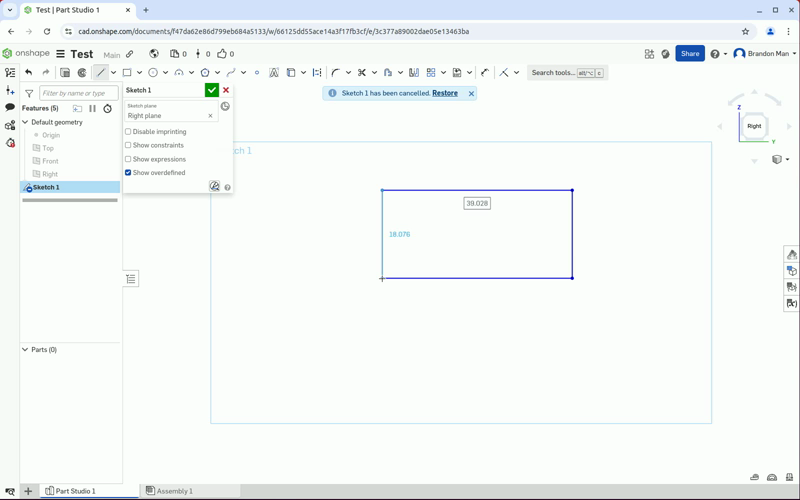
key(esc)
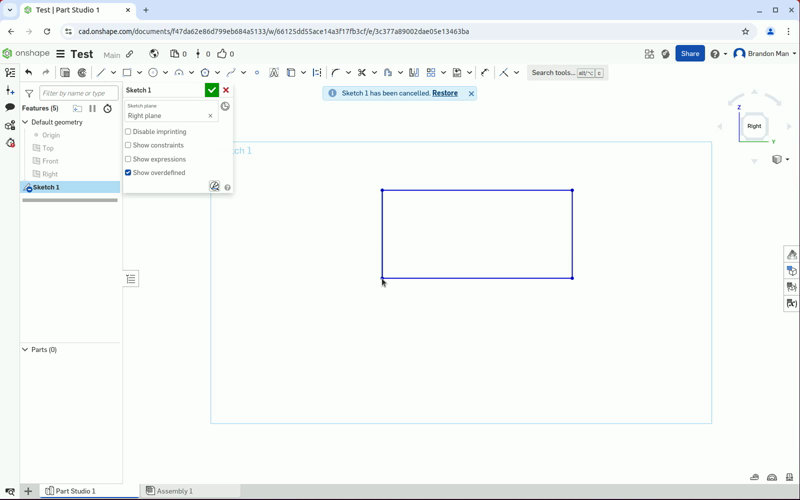
mouse_move(413, 225)
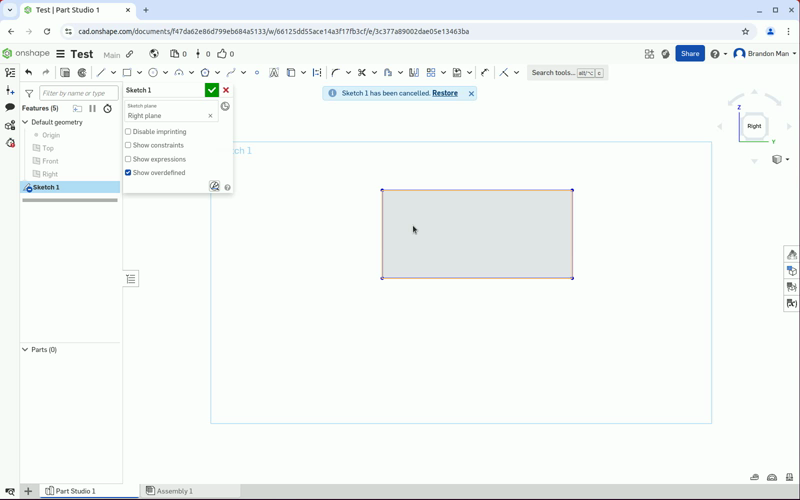
click(413, 225)
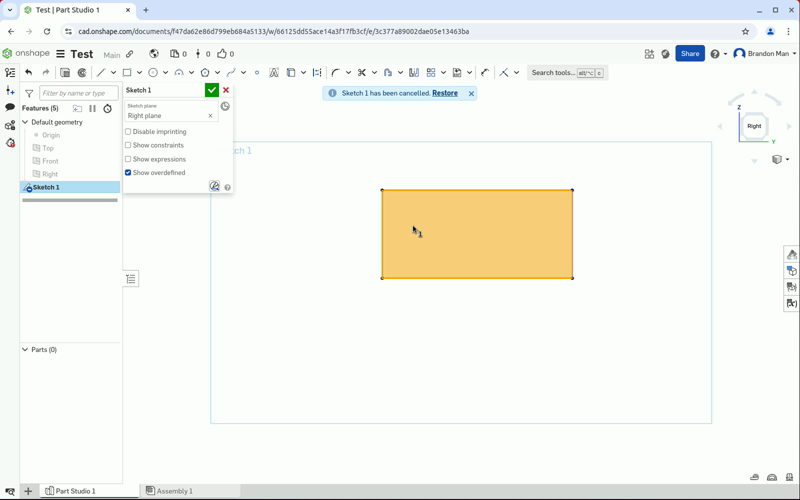
mouse_move(73, 352)
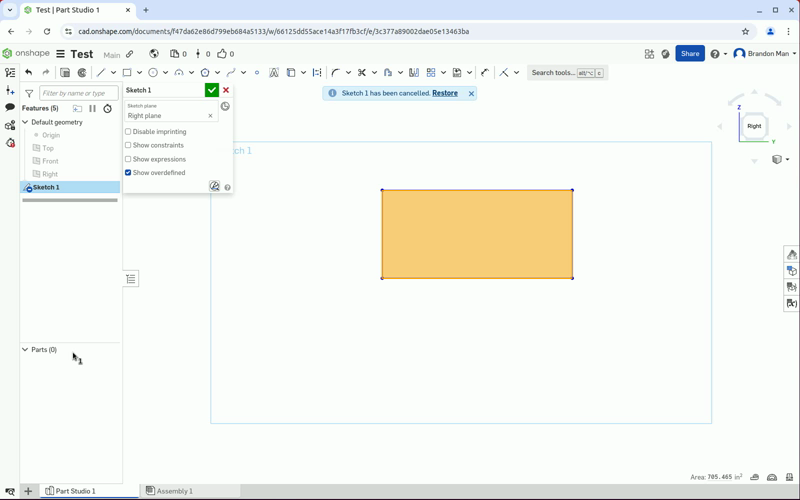
key(shift+y)
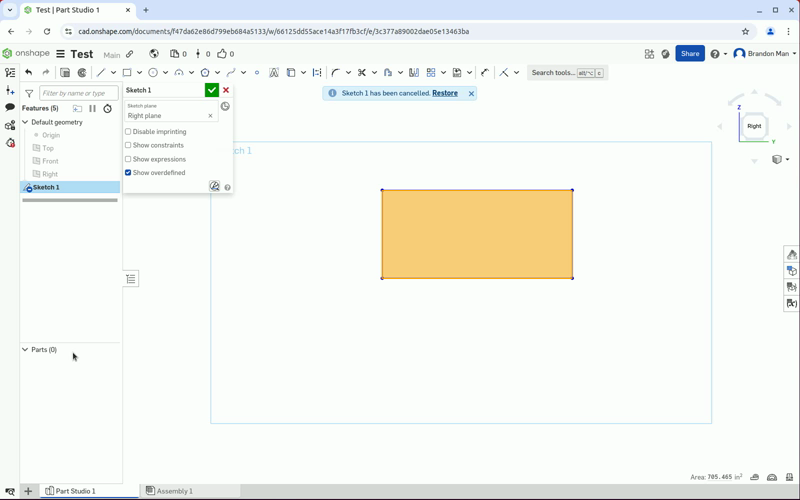
key(shift+e)
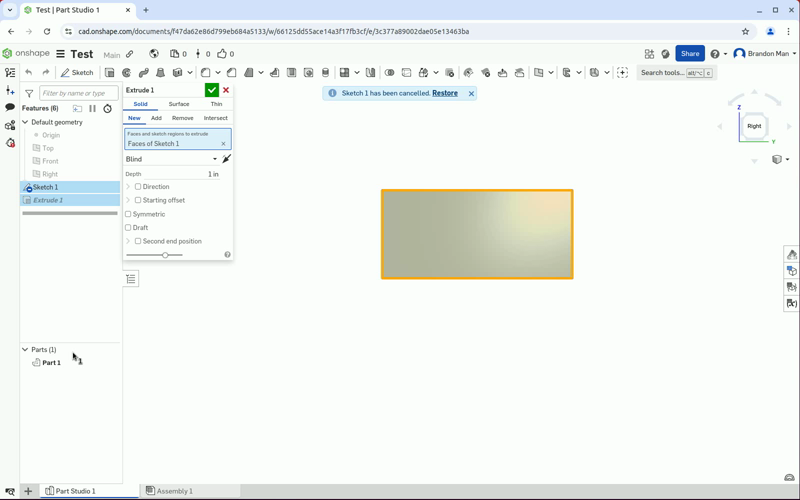
mouse_move(143, 106)
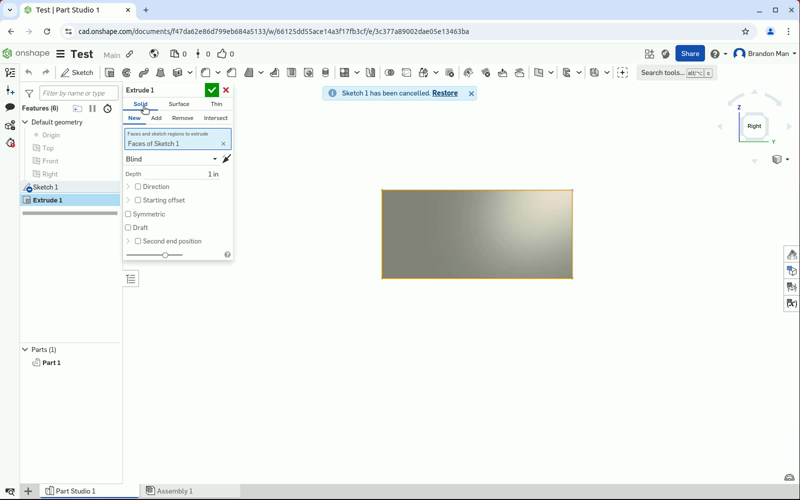
click(143, 106)
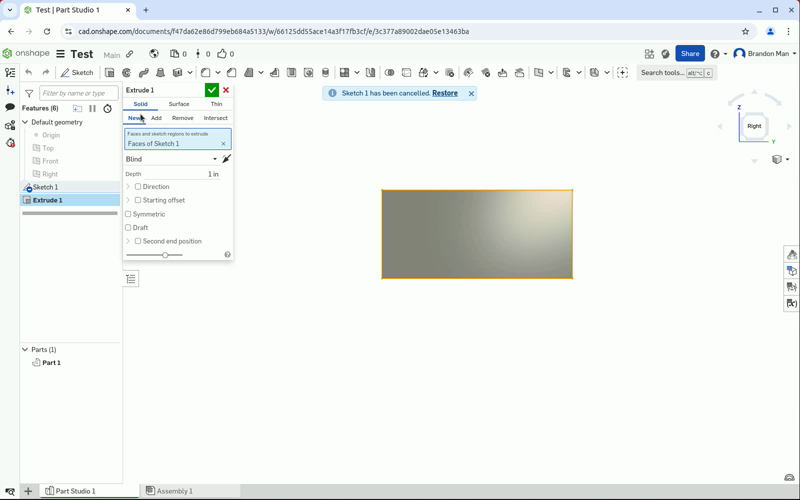
mouse_move(137, 120)
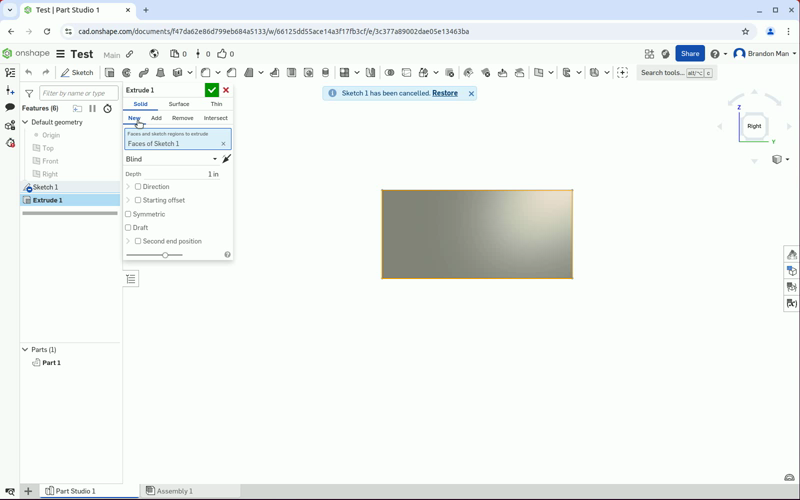
click(137, 120)
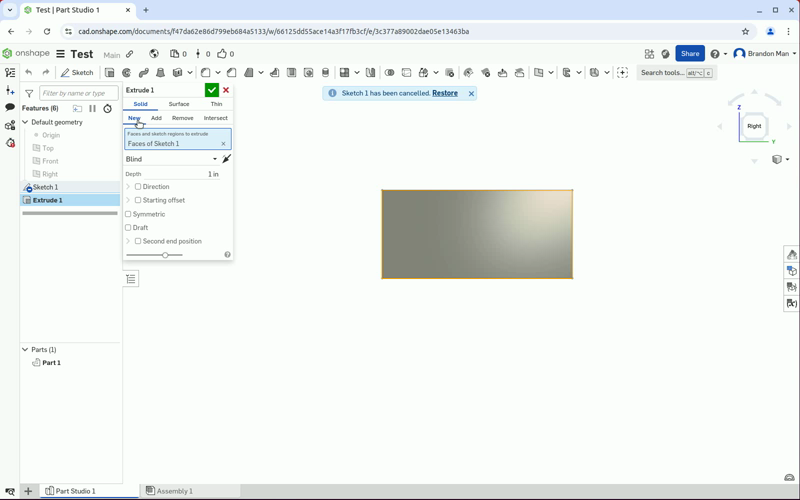
key(tab, 4)
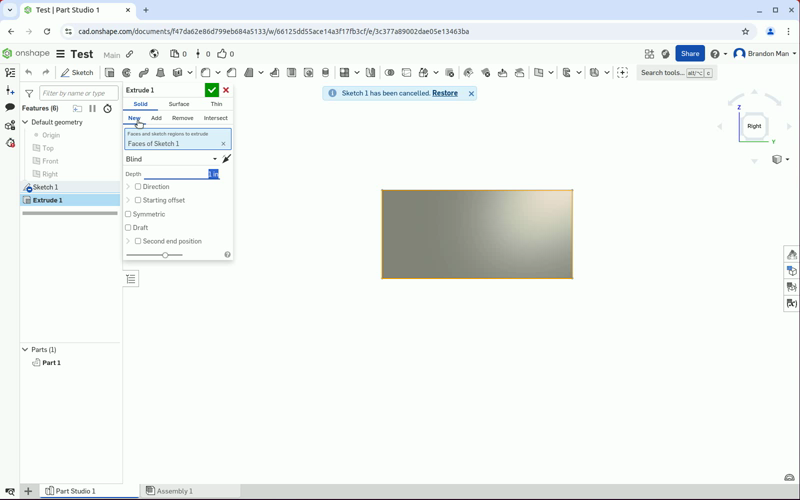
text(4.814)
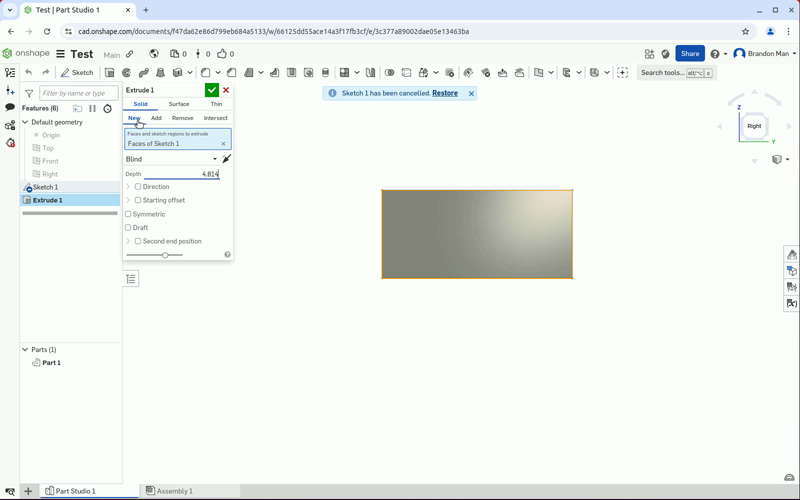
key(enter)
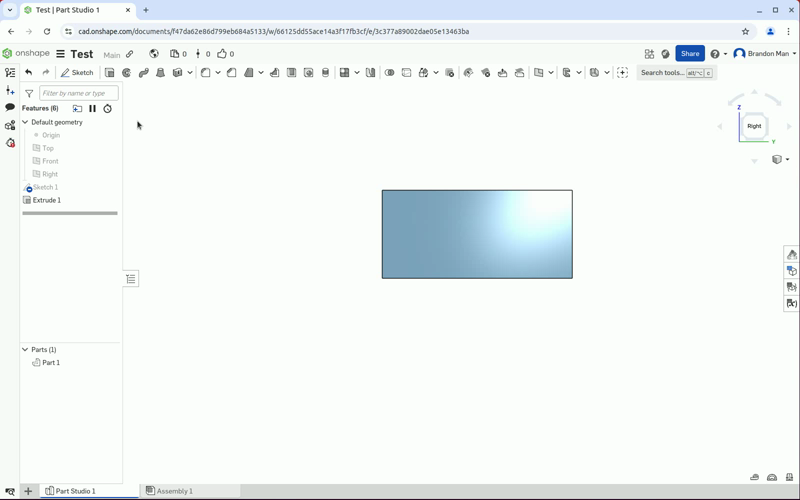
key(shift+h)
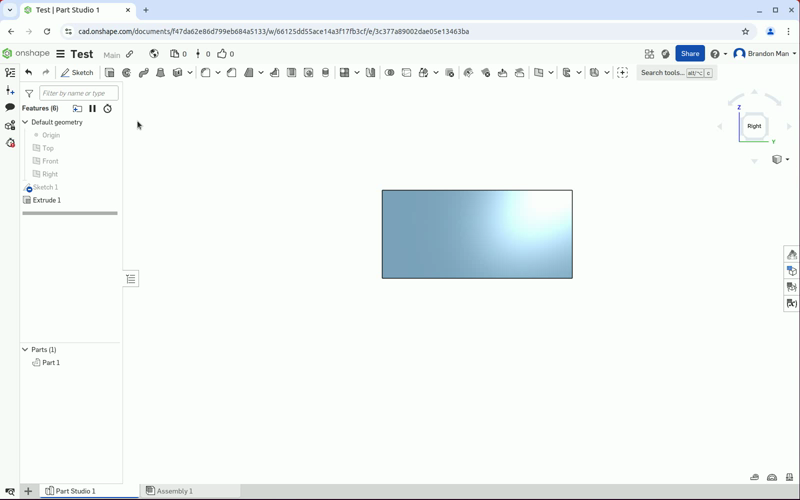
key(shift+h)
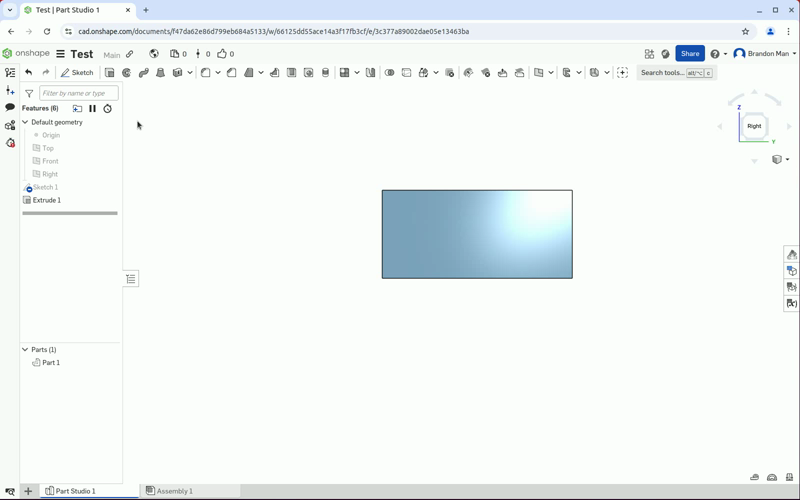
mouse_move(73, 189)
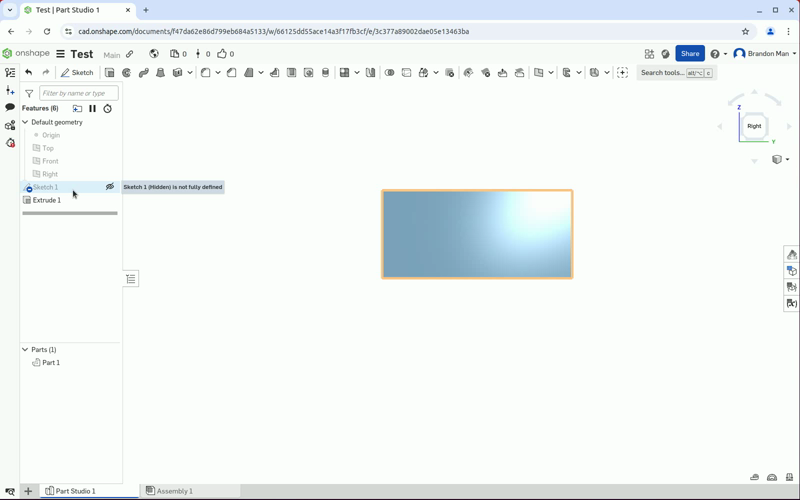
click(73, 189)
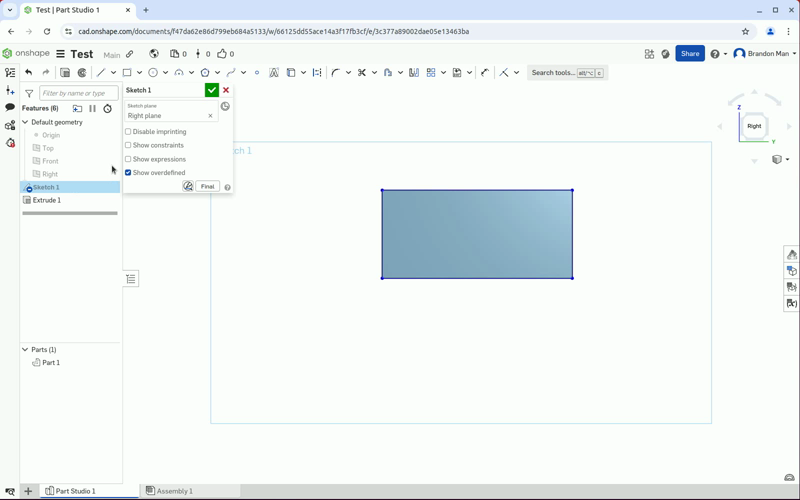
mouse_move(229, 92)
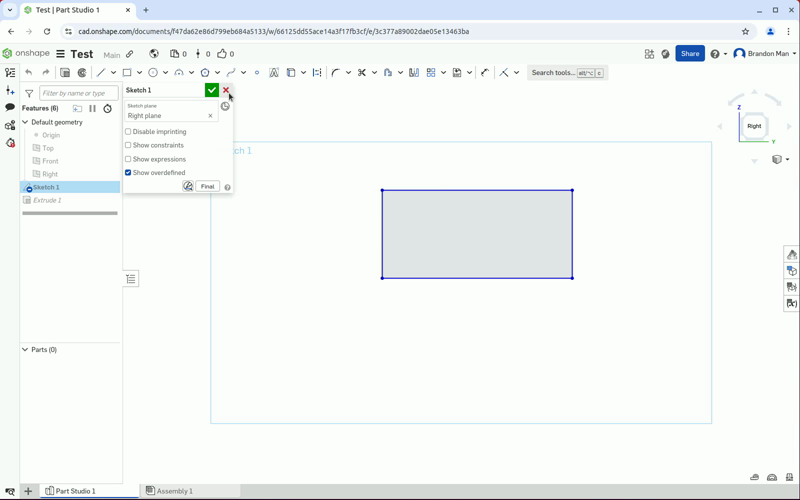
click(229, 92)
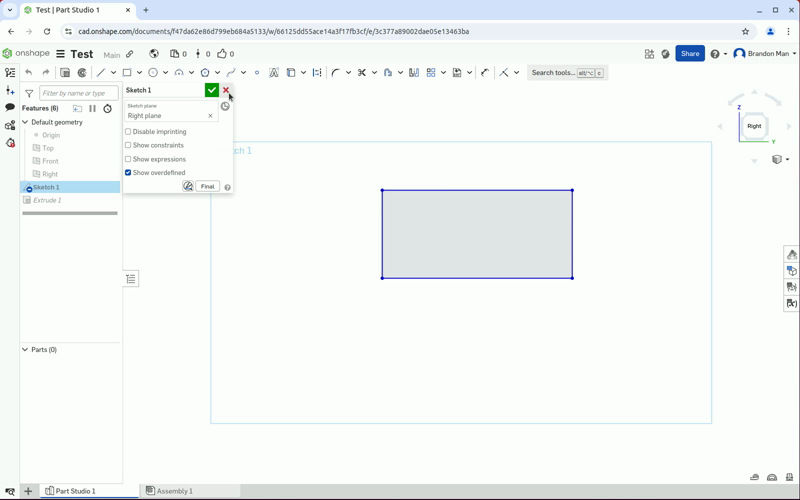
key(shift+s)
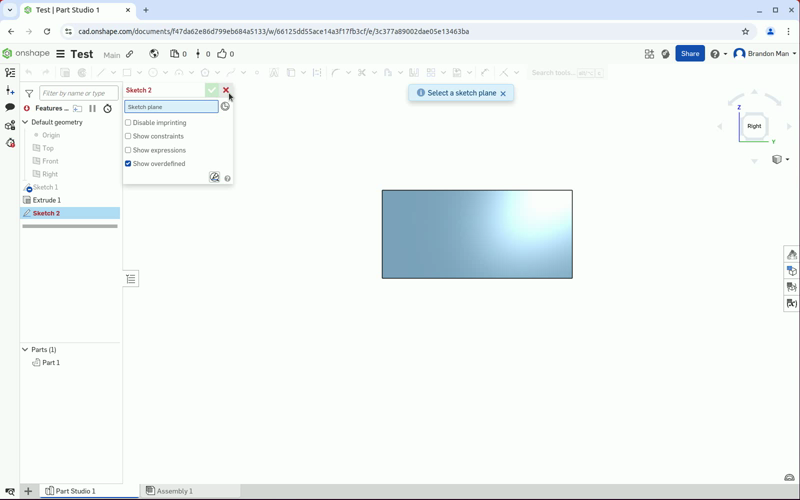
mouse_move(73, 176)
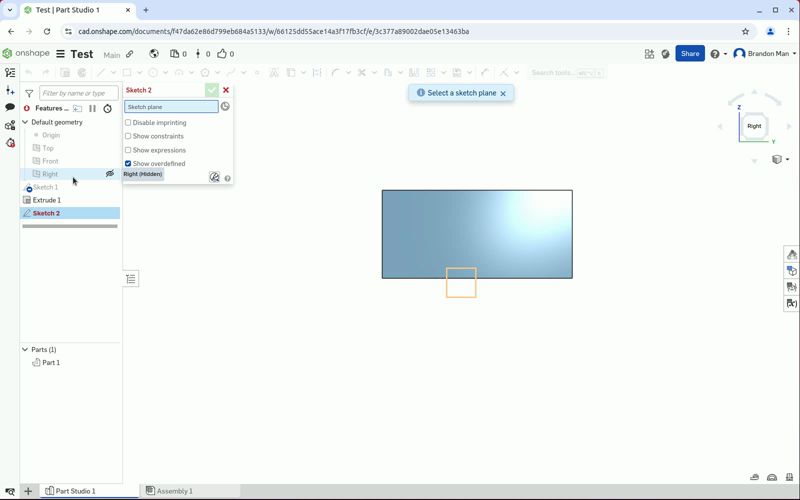
click(73, 176)
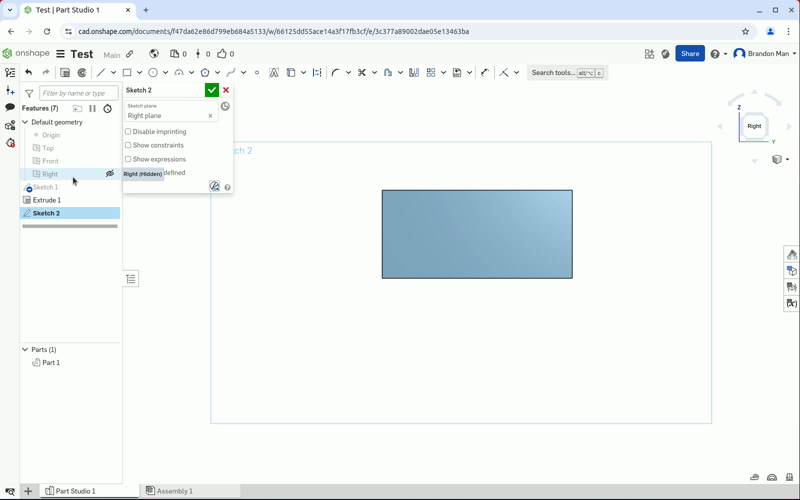
mouse_move(73, 352)
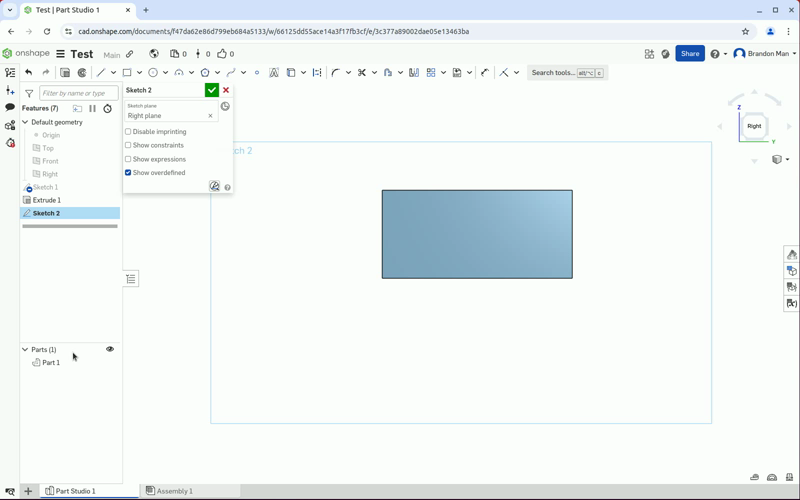
key(y)
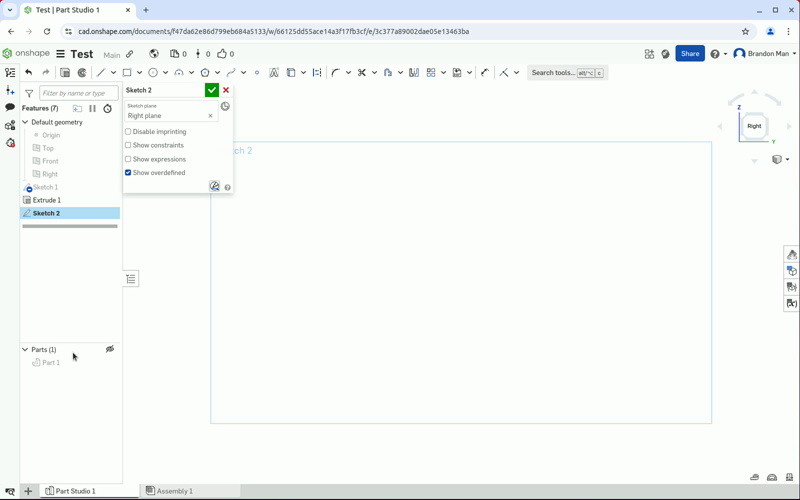
key(l)
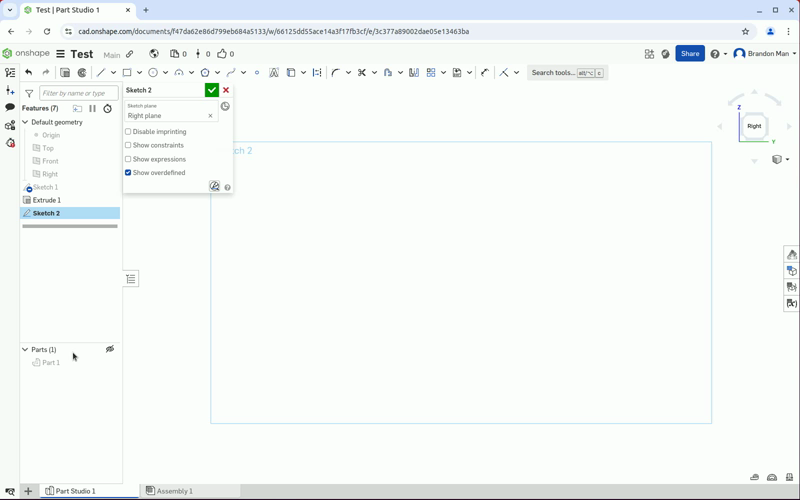
key_down(shift)
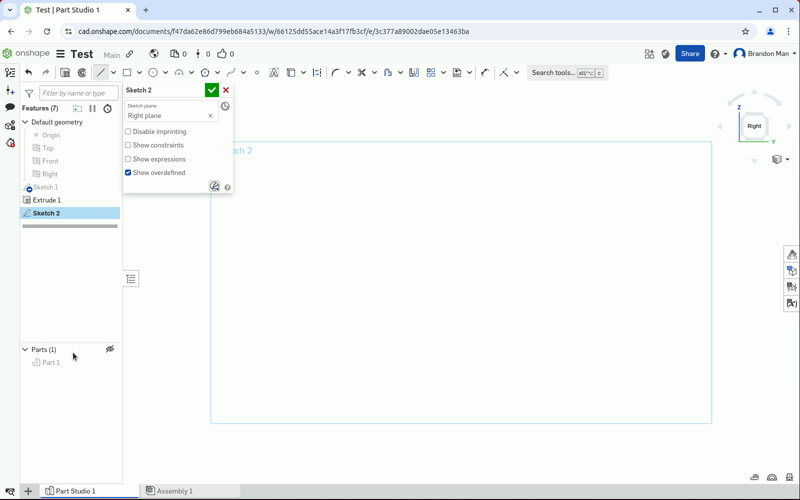
mouse_move(382, 184)
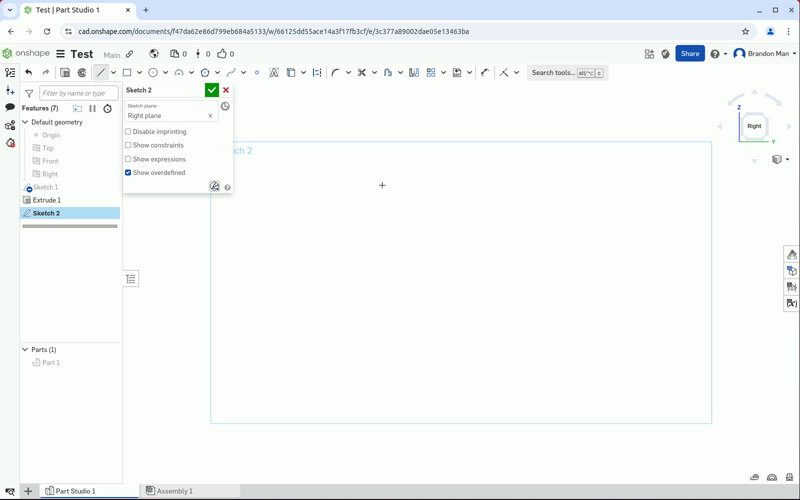
click(382, 184)
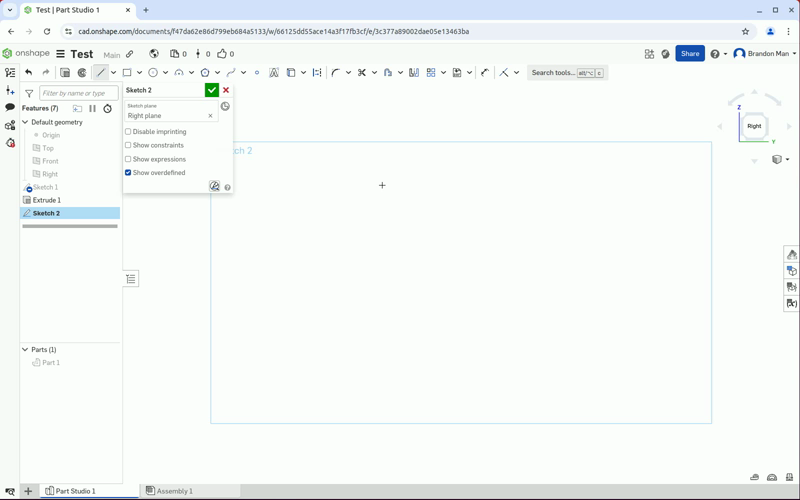
key_up(shift)
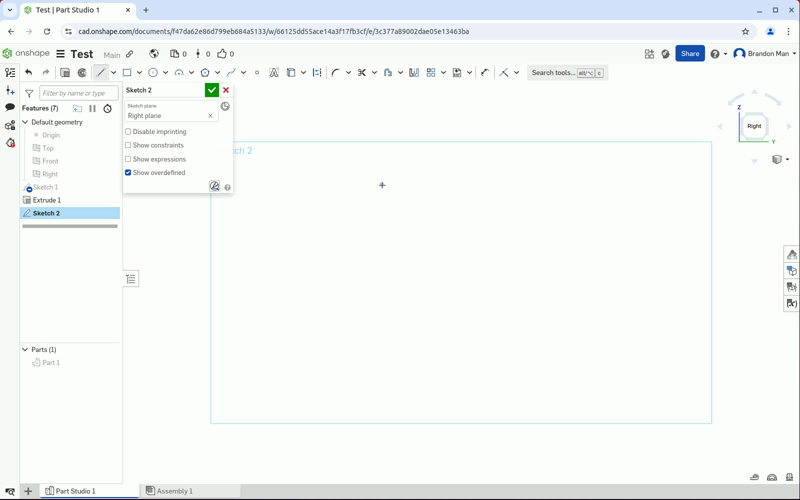
key_down(shift)
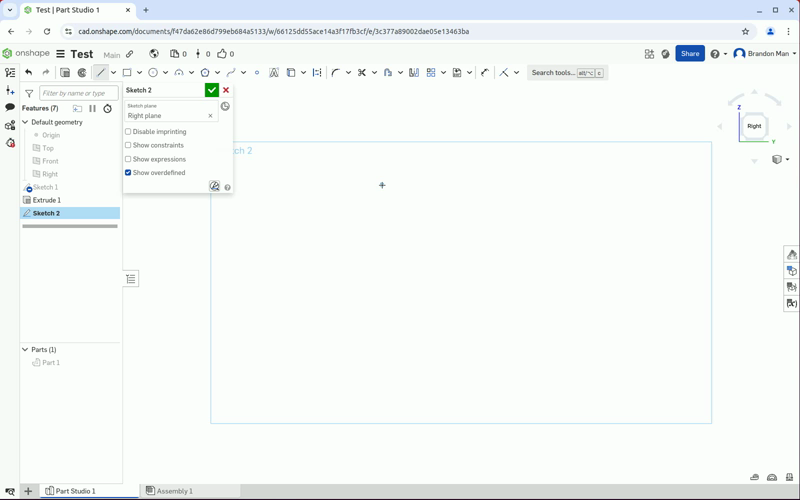
mouse_move(572, 184)
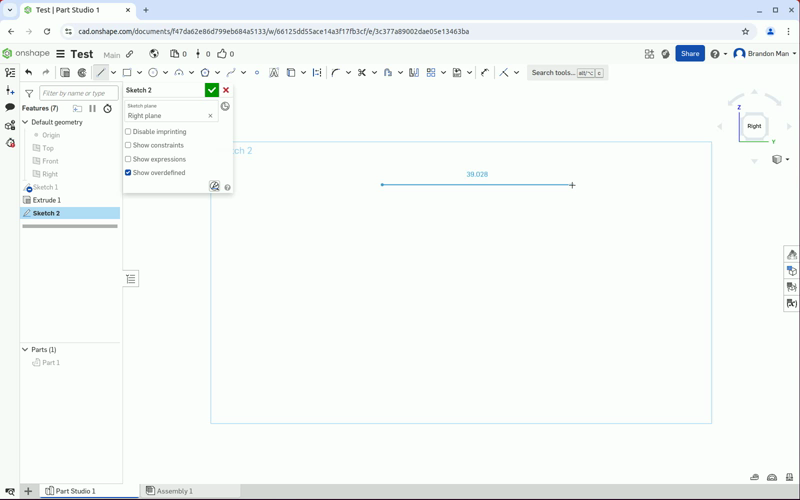
click(572, 184)
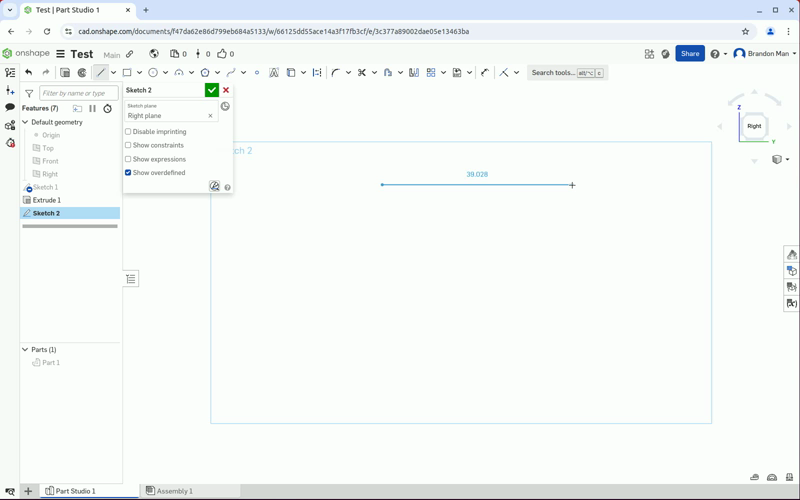
key_up(shift)
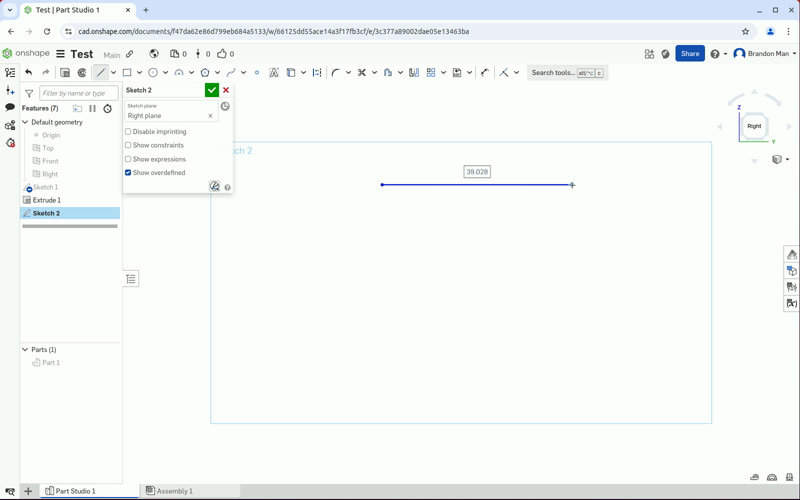
key_down(shift)
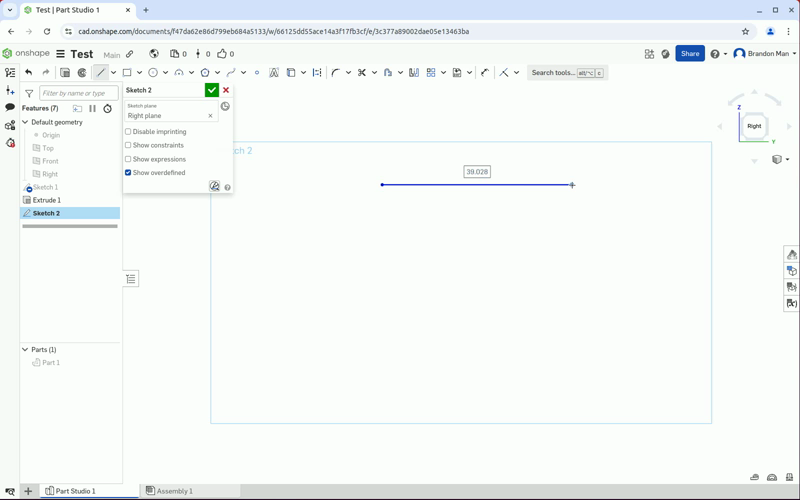
mouse_move(589, 184)
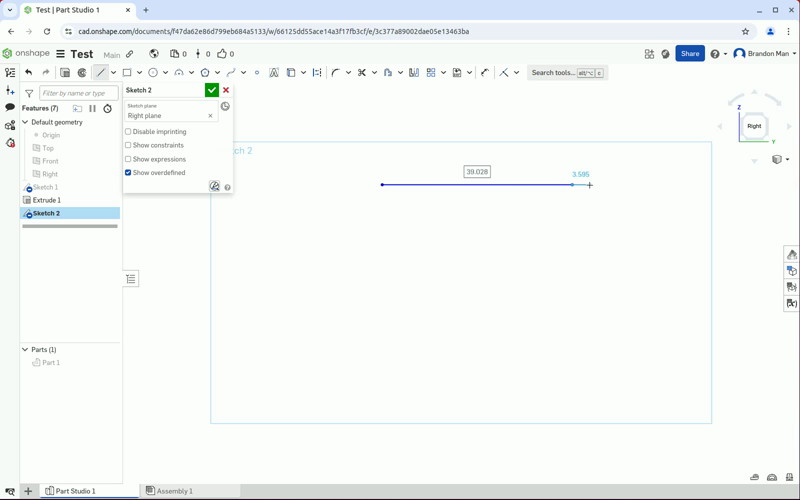
mouse_move(572, 174)
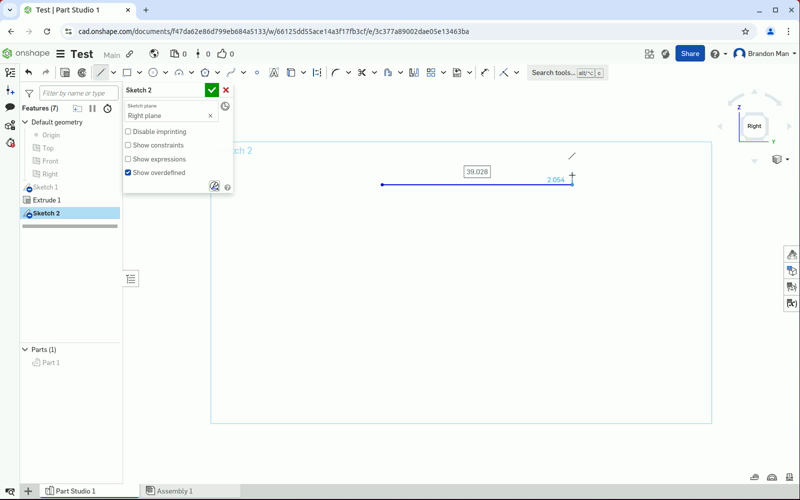
click(572, 174)
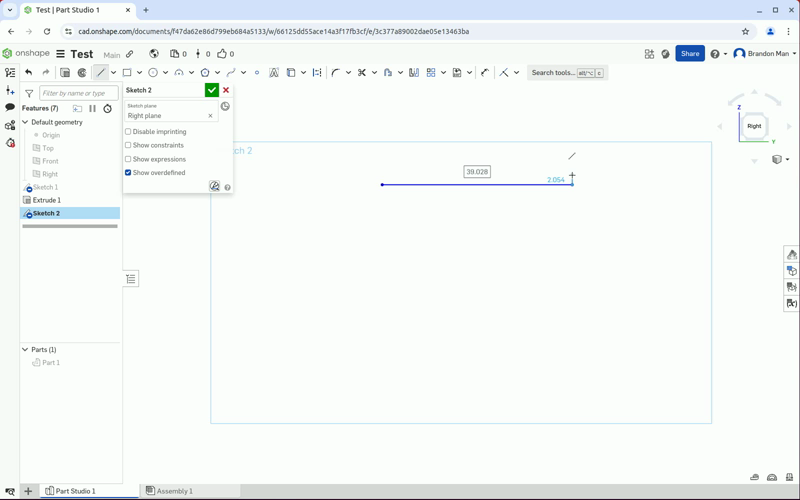
key_up(shift)
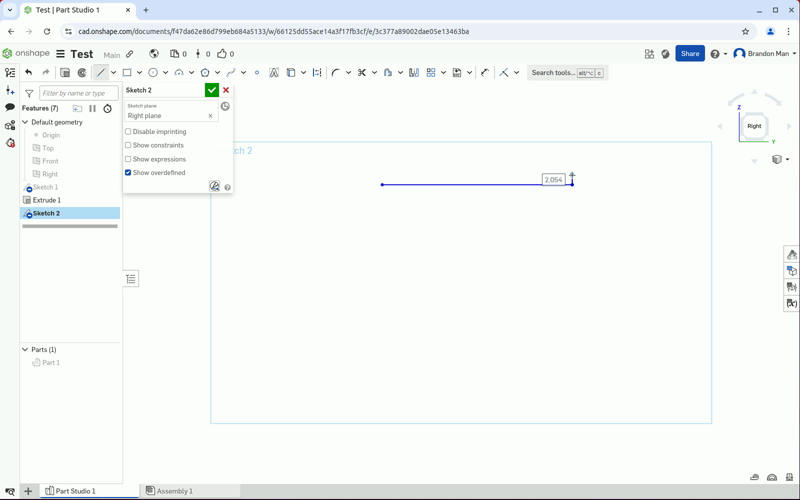
key_down(shift)
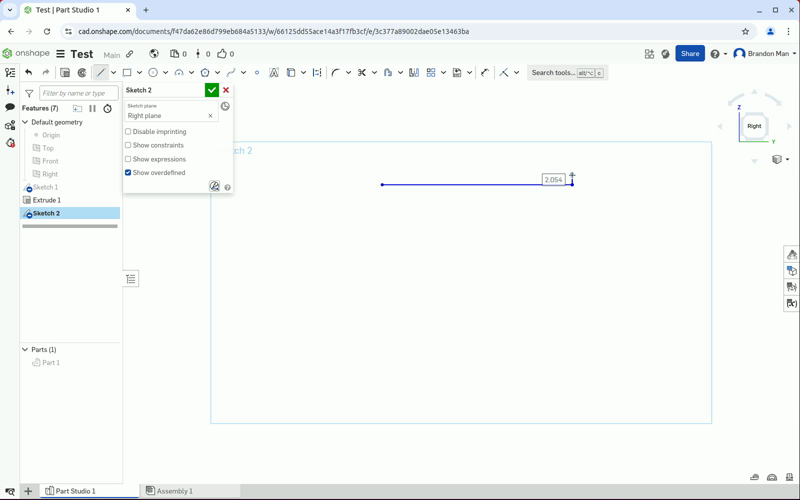
mouse_move(382, 174)
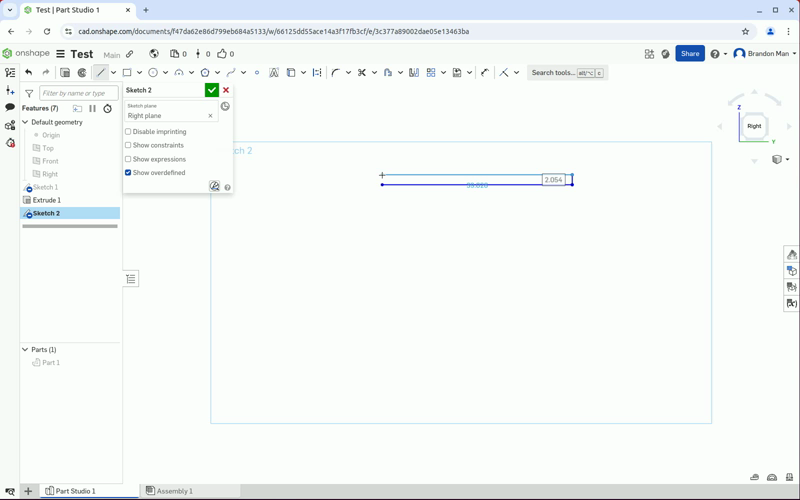
click(382, 174)
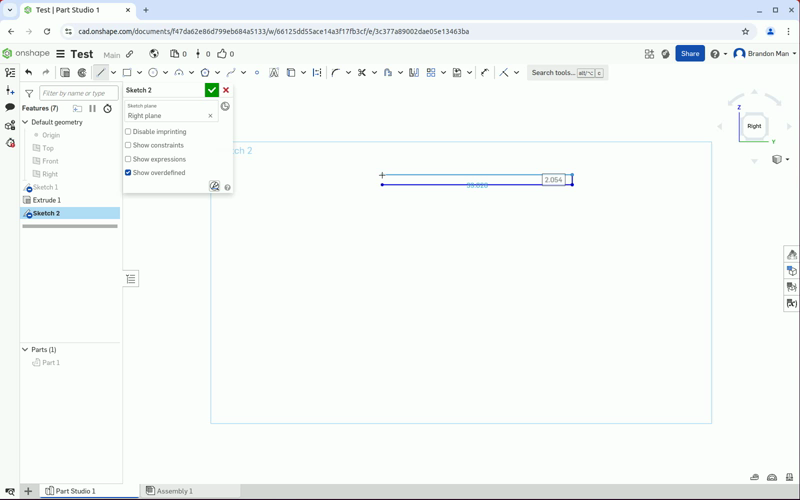
key_up(shift)
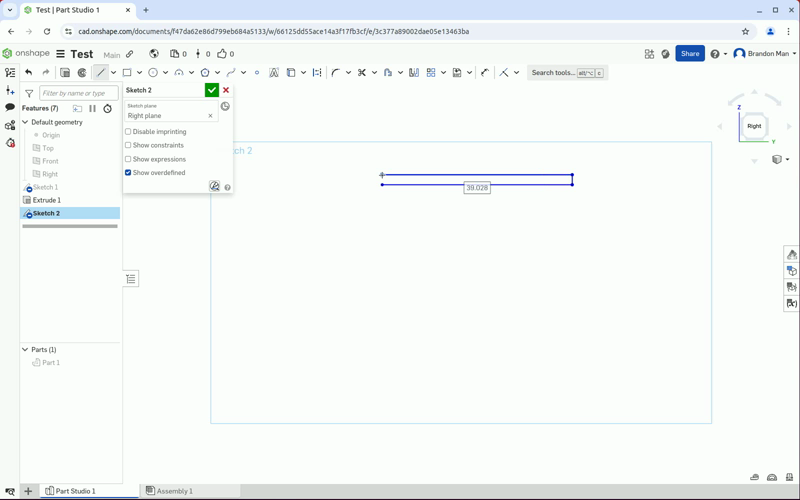
mouse_move(412, 174)
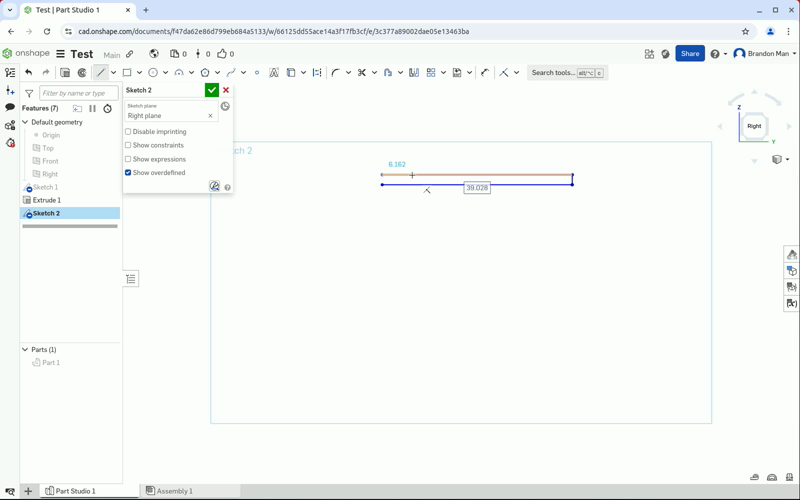
key_down(shift)
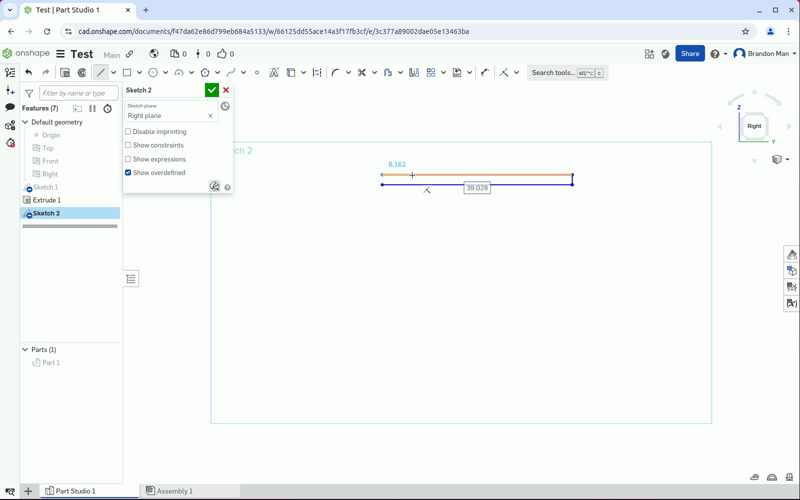
mouse_move(382, 184)
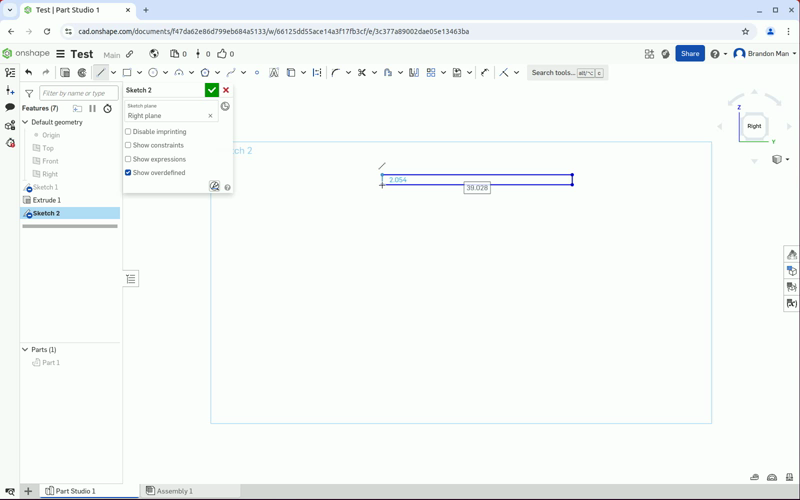
key_up(shift)
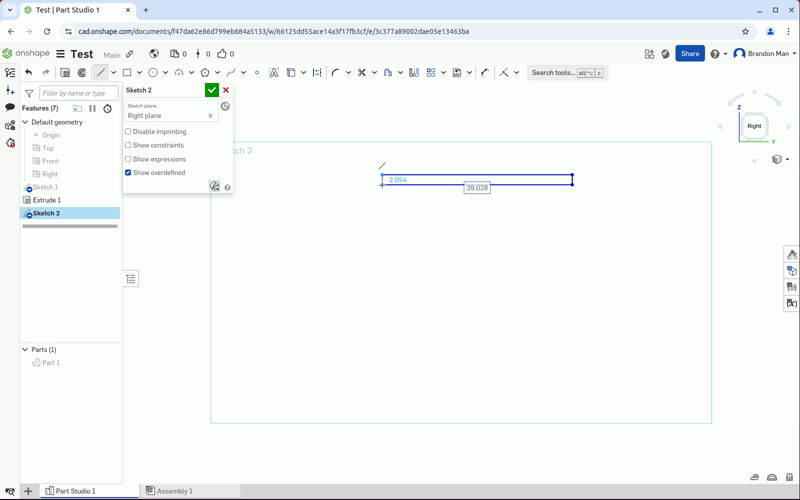
click(382, 184)
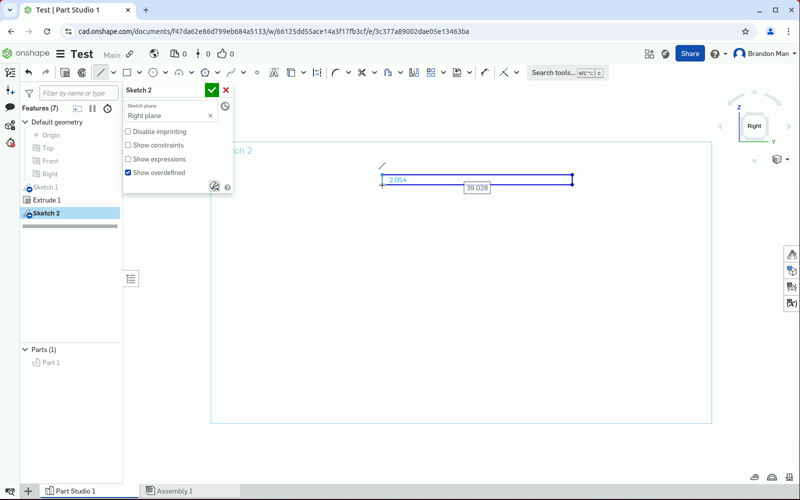
key(esc)
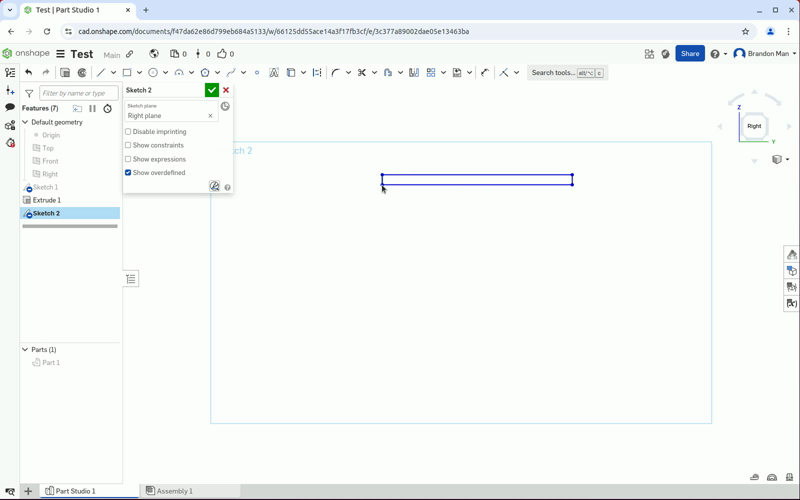
mouse_move(465, 179)
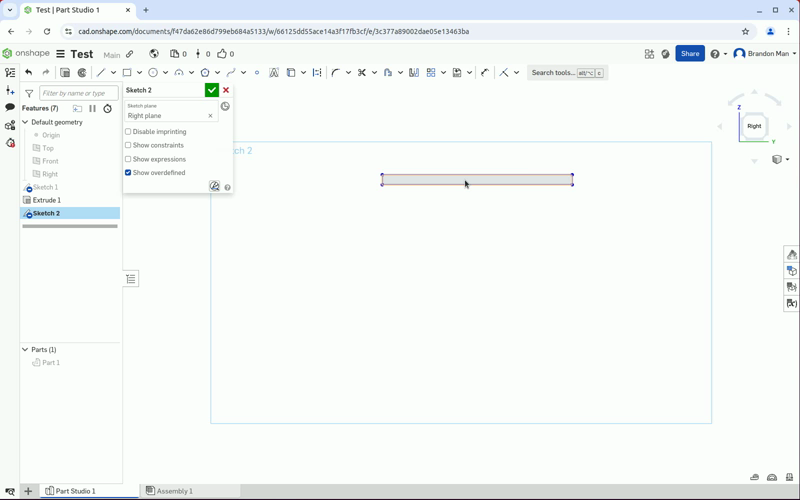
click(465, 179)
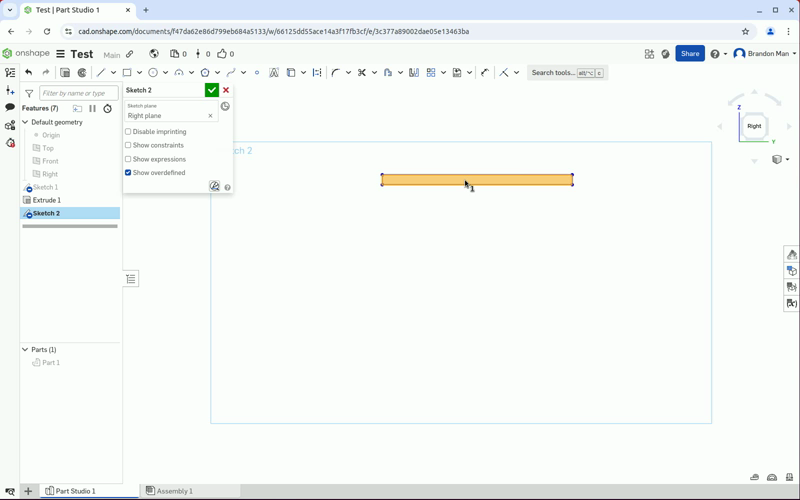
mouse_move(73, 352)
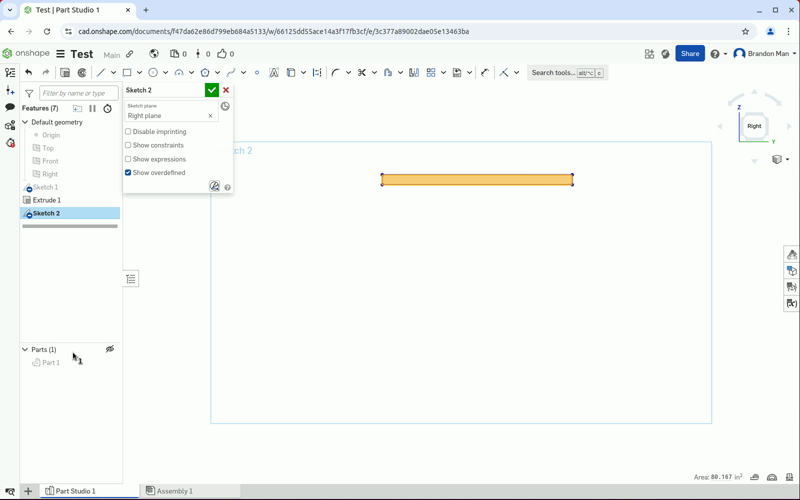
key(shift+y)
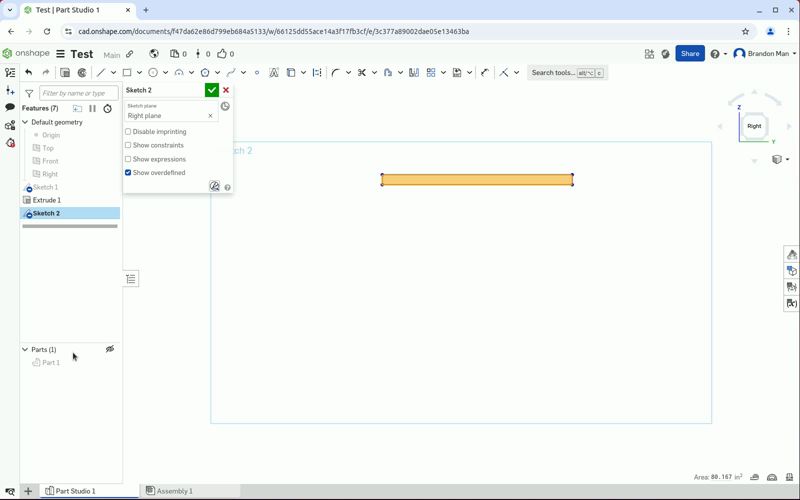
key(shift+e)
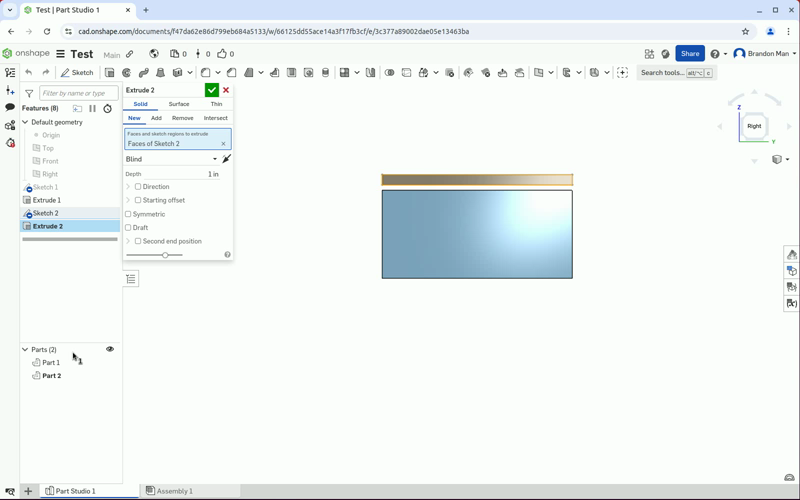
mouse_move(143, 106)
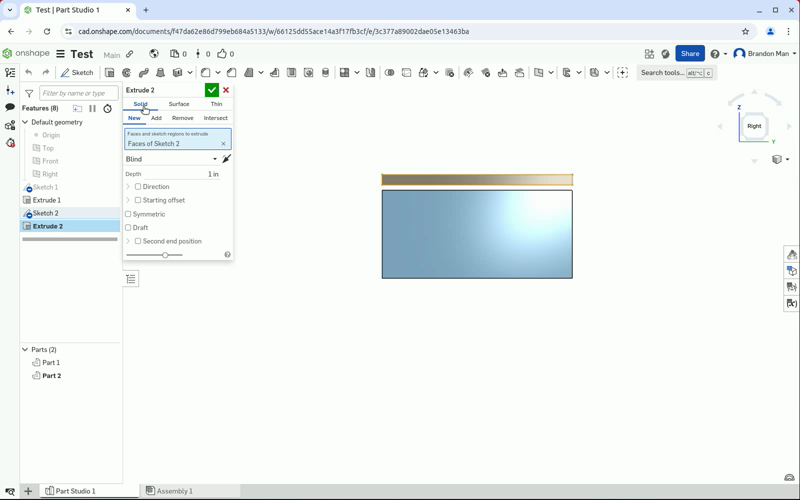
click(143, 106)
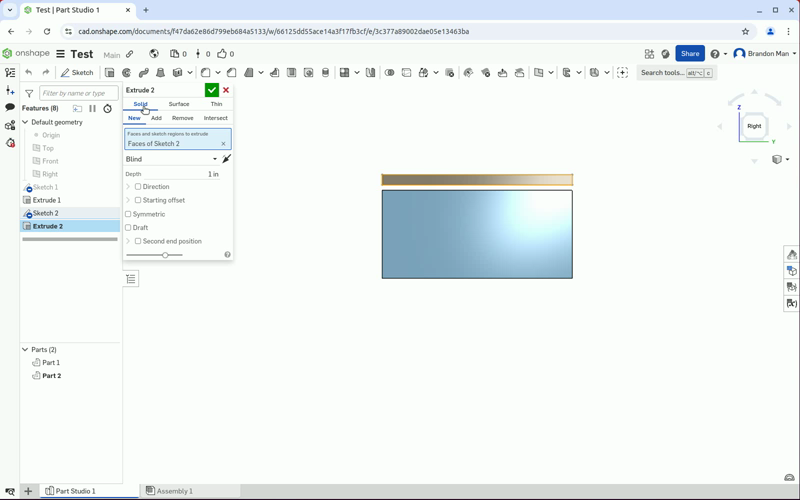
mouse_move(137, 120)
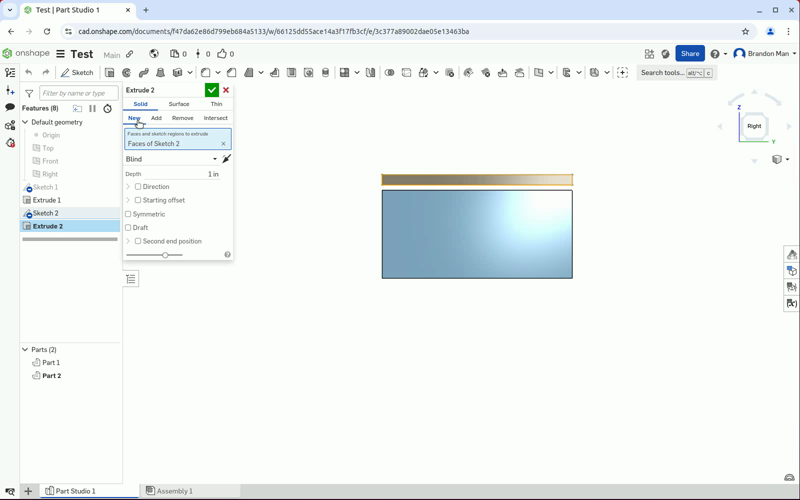
click(137, 120)
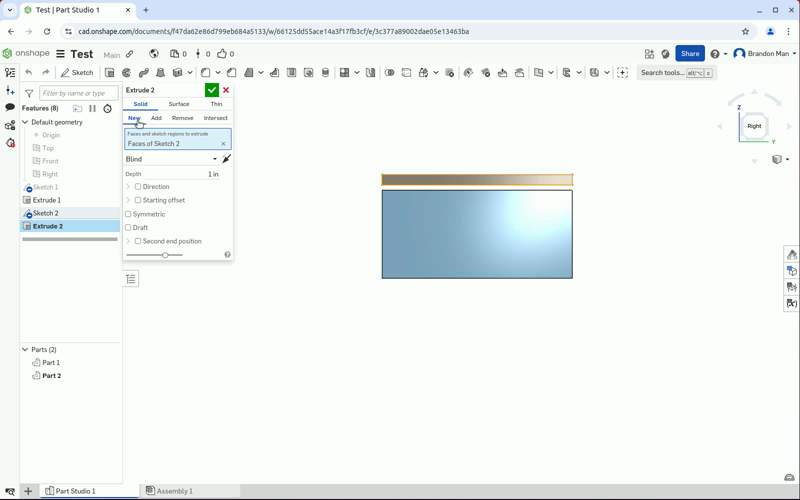
key(tab, 4)
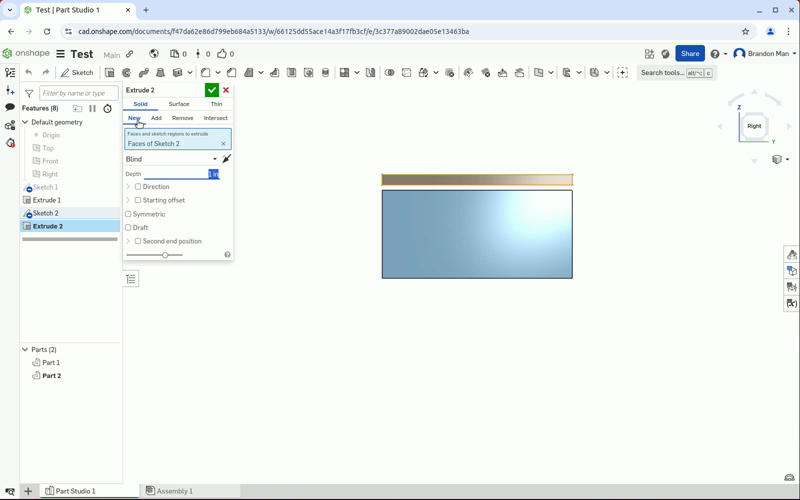
text(4.814)
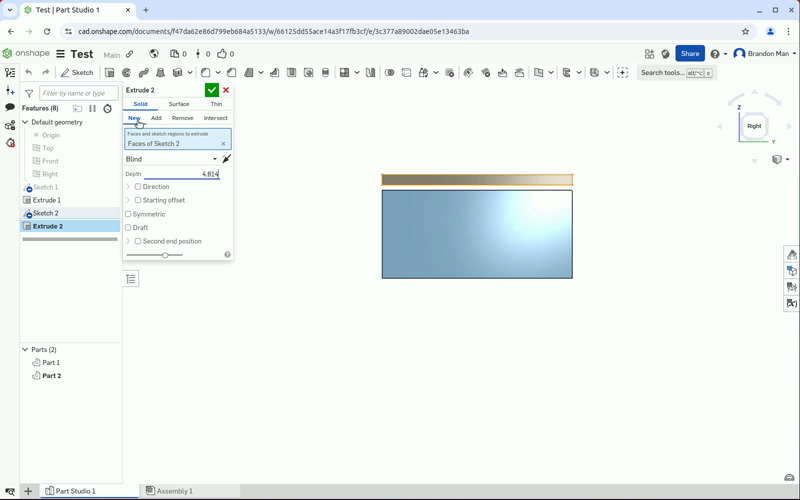
key(enter)
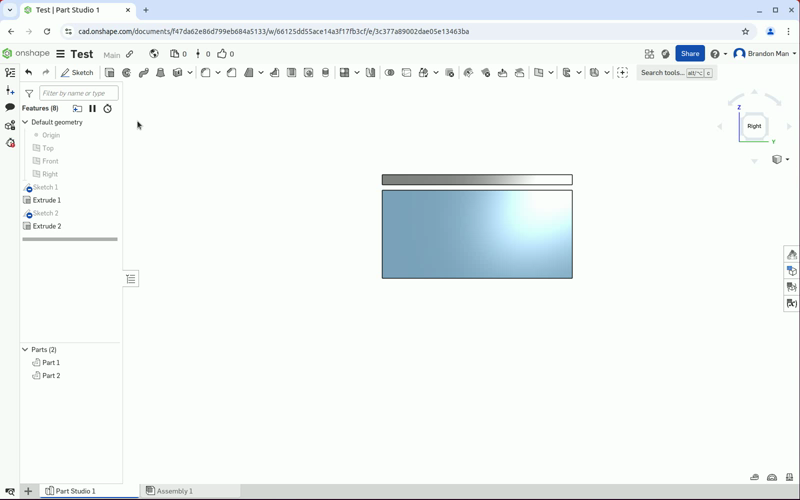
key(shift+h)
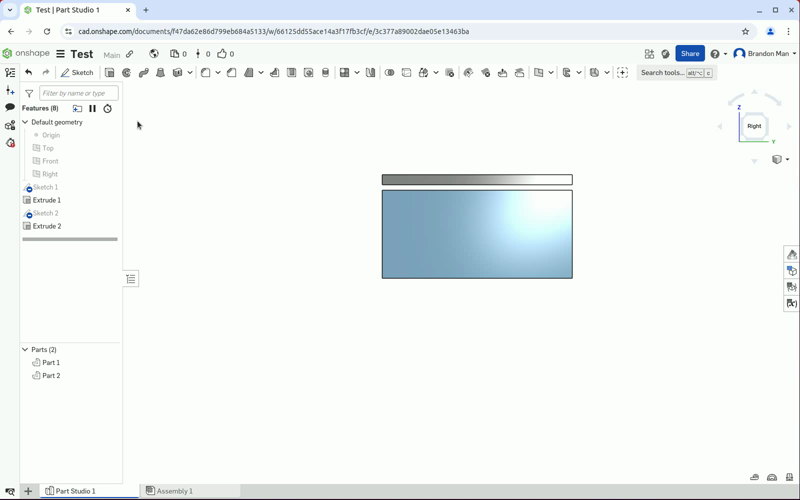
key(shift+h)
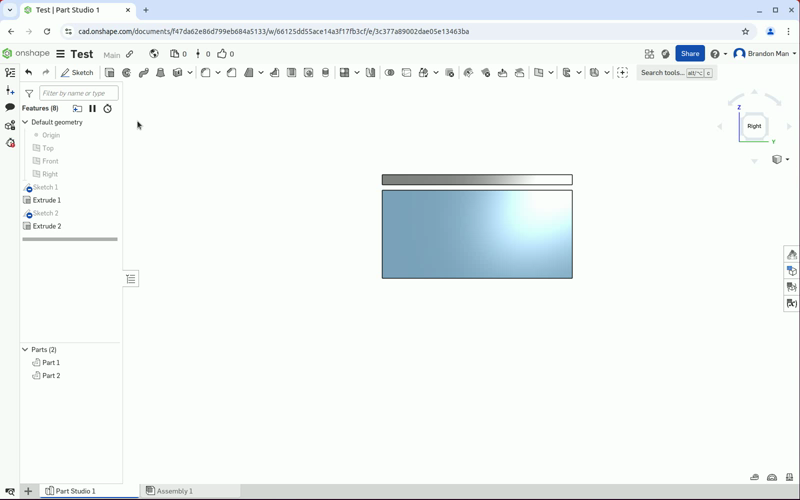
mouse_move(73, 189)
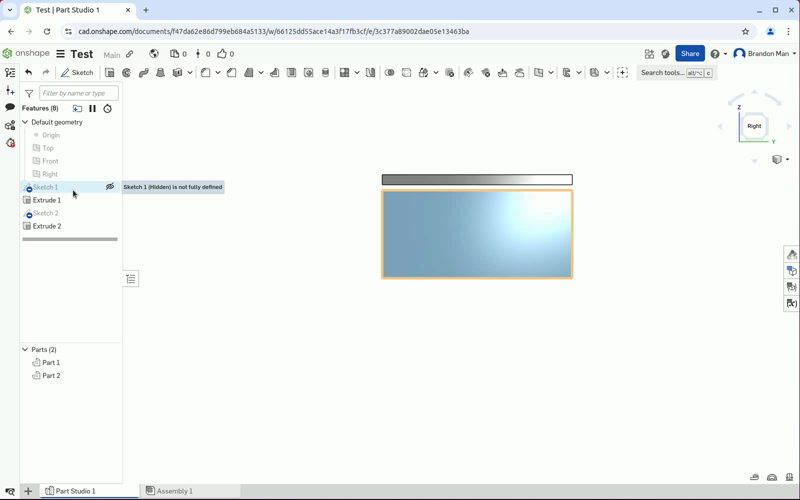
click(73, 189)
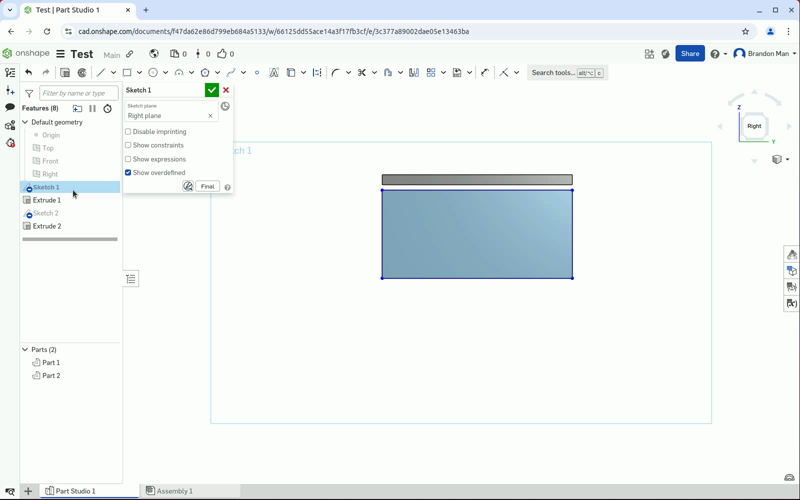
mouse_move(229, 92)
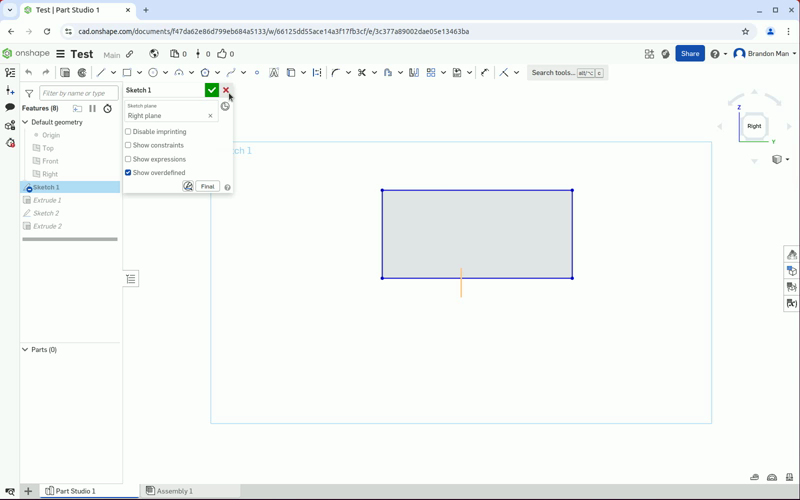
click(229, 92)
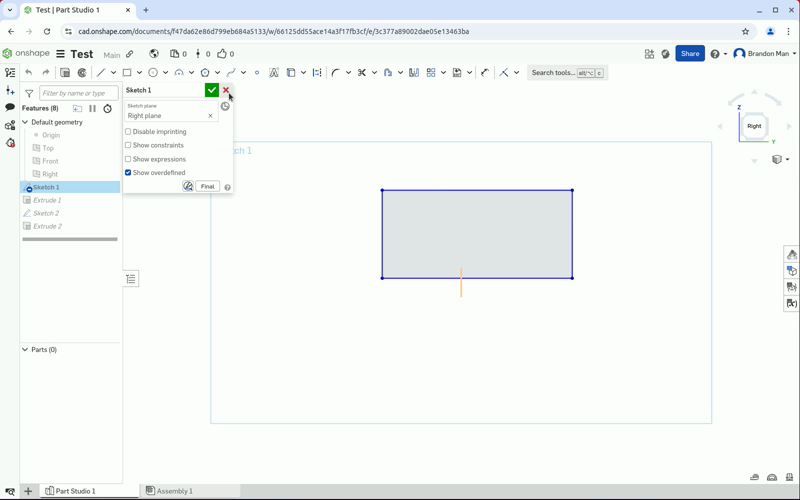
key(shift+s)
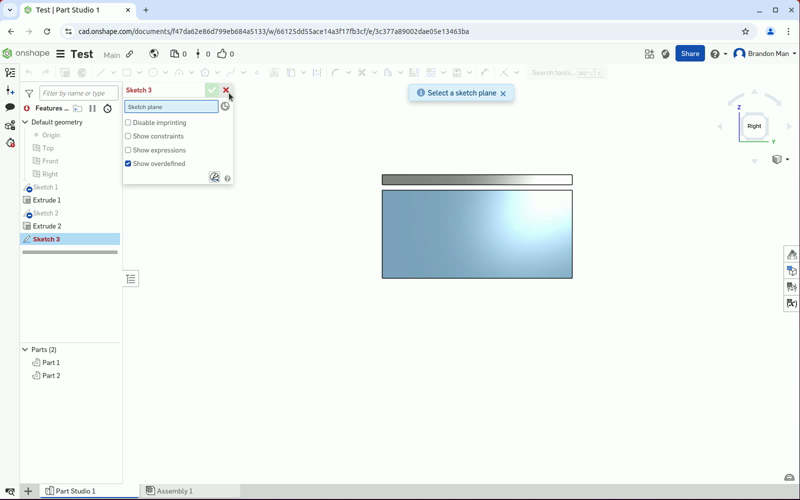
mouse_move(73, 176)
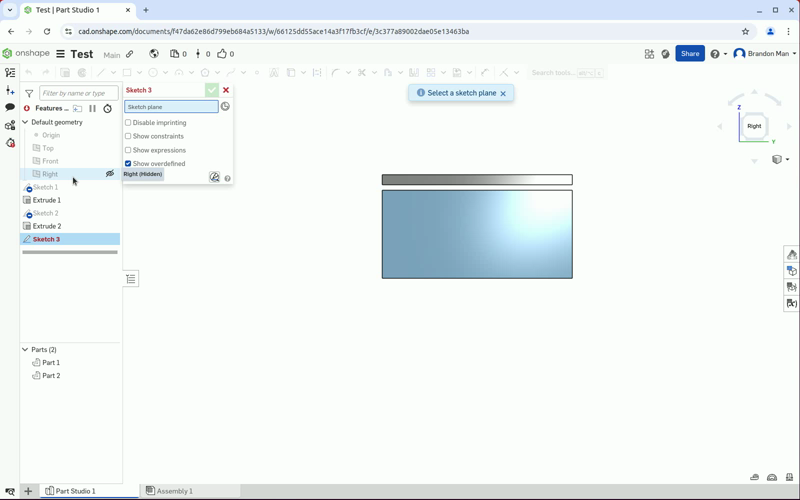
click(73, 176)
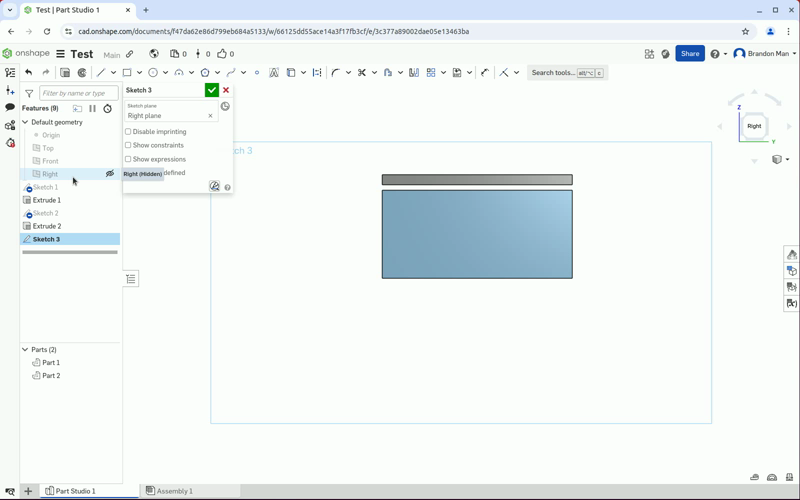
mouse_move(73, 352)
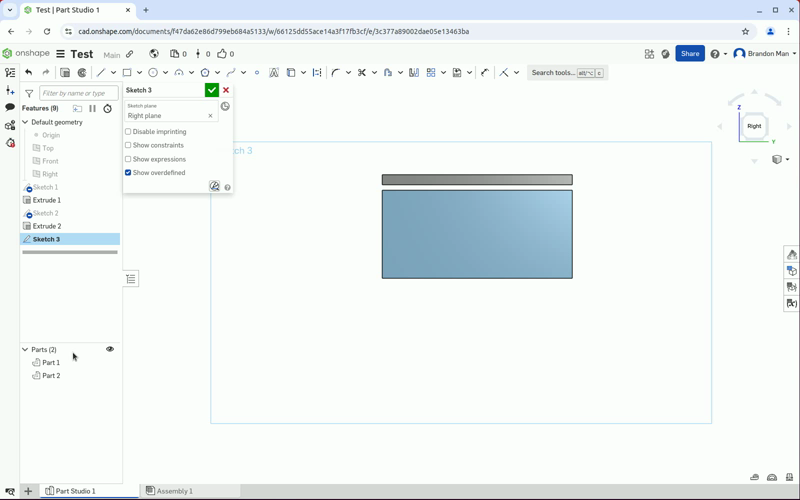
key(y)
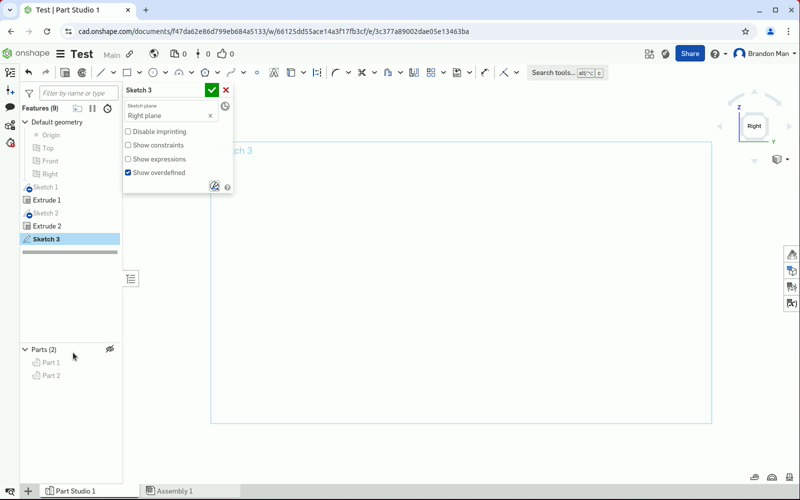
key(l)
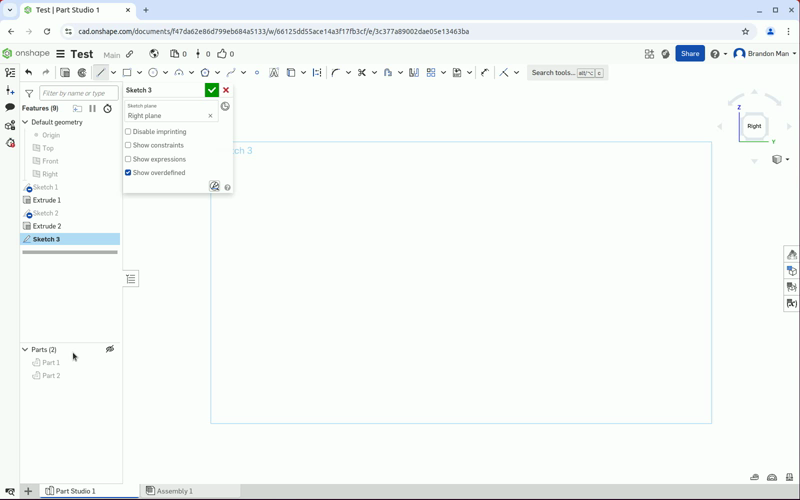
key_down(shift)
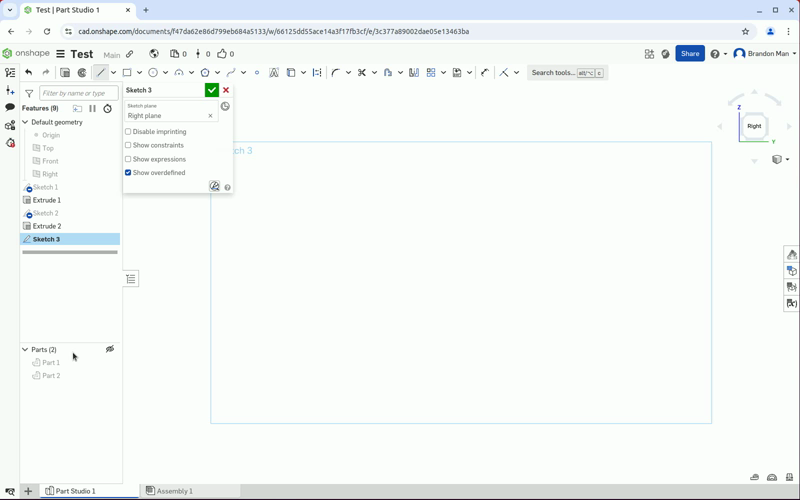
mouse_move(382, 190)
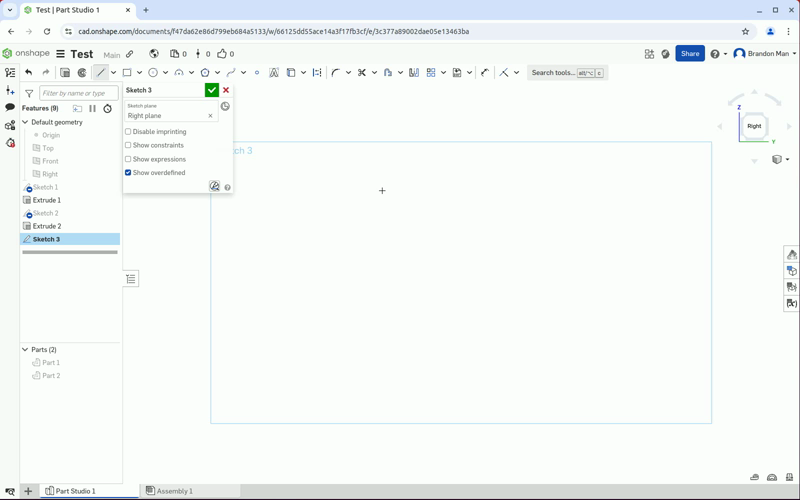
click(382, 190)
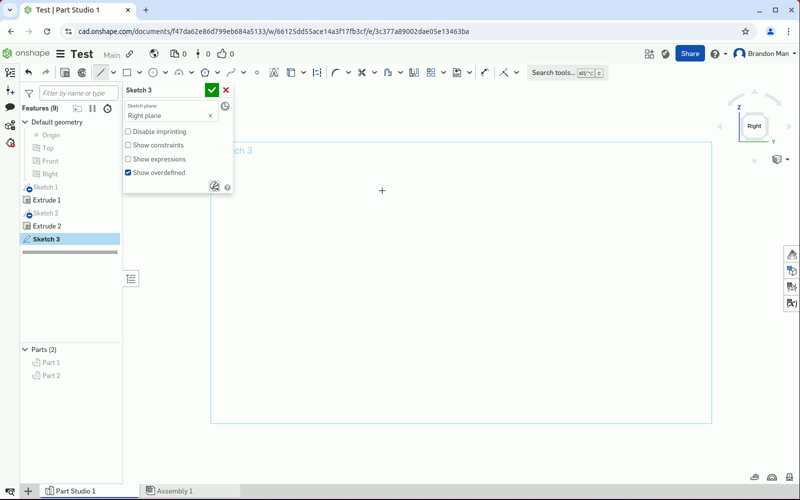
key_up(shift)
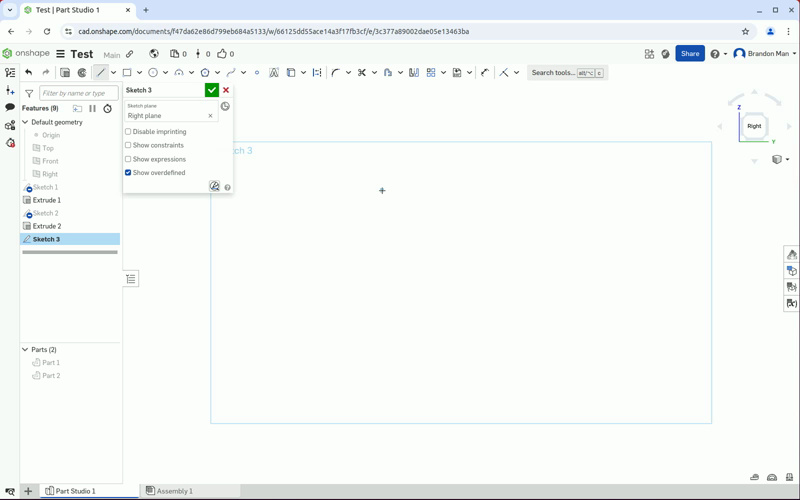
key_down(shift)
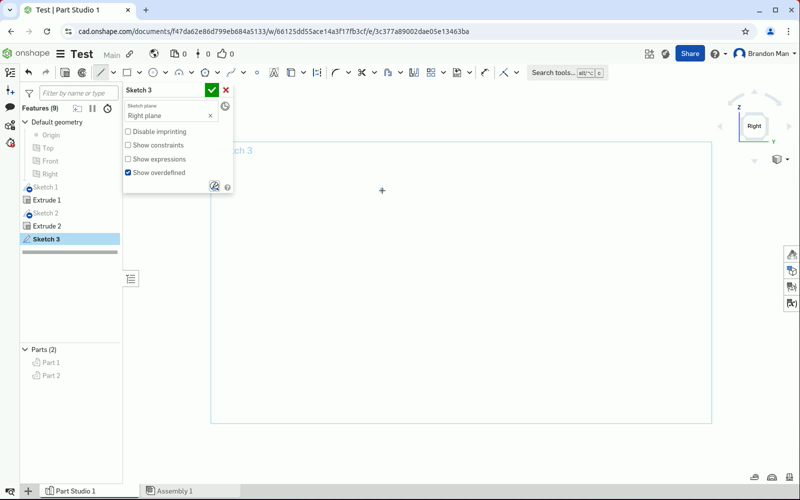
mouse_move(572, 190)
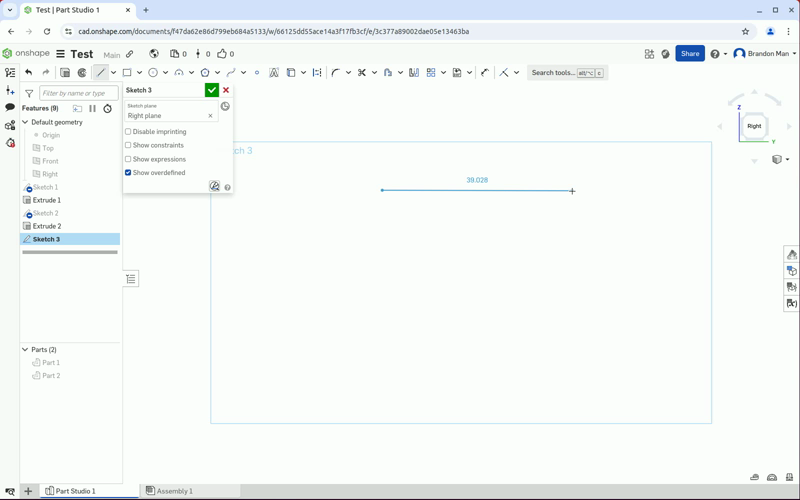
click(572, 190)
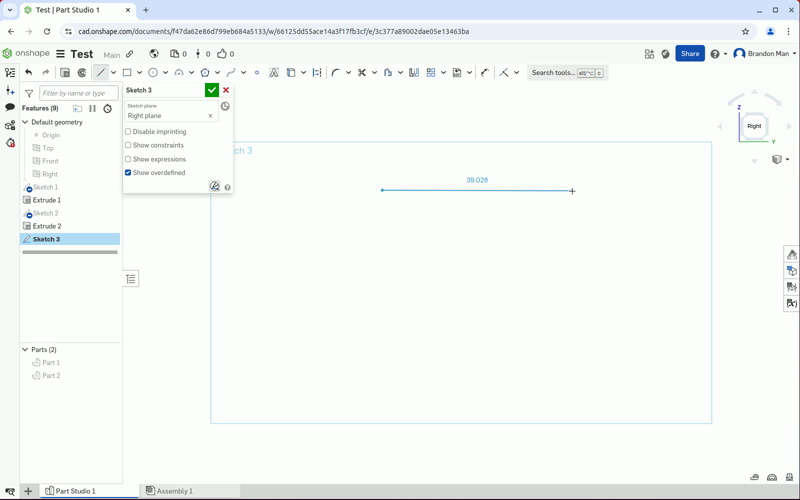
key_up(shift)
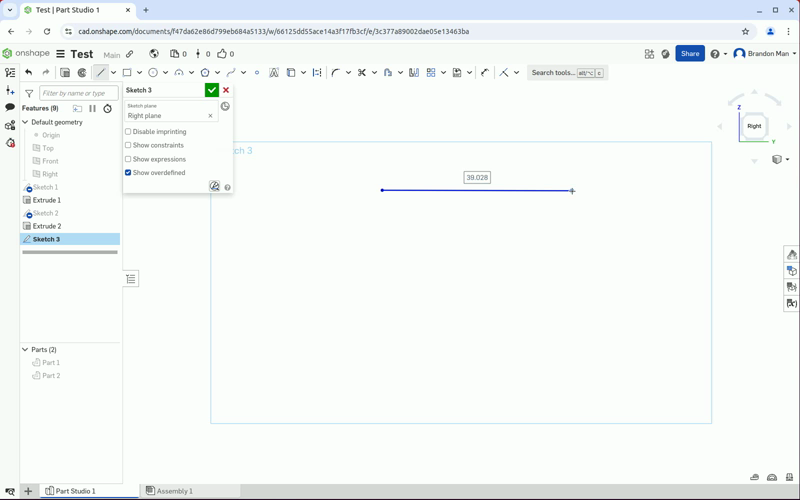
key_down(shift)
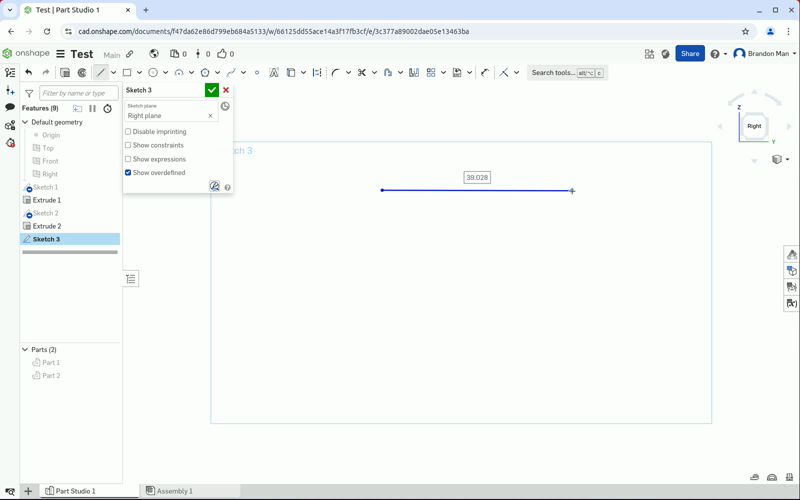
mouse_move(589, 190)
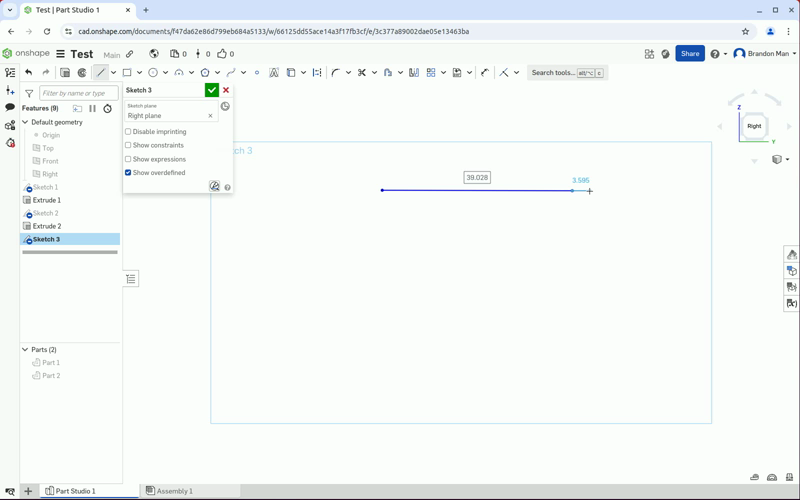
mouse_move(572, 186)
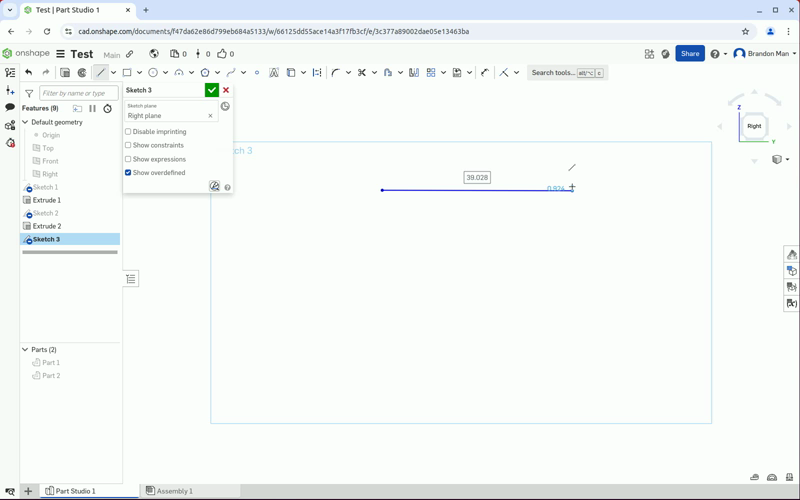
scroll(6)
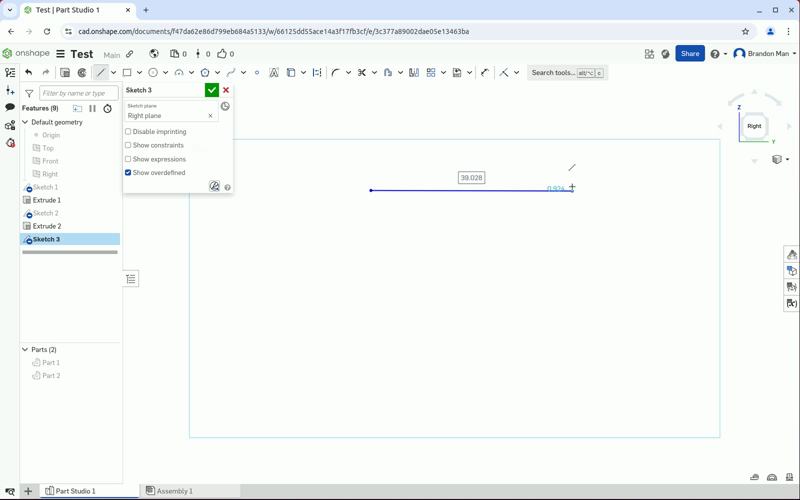
scroll(6)
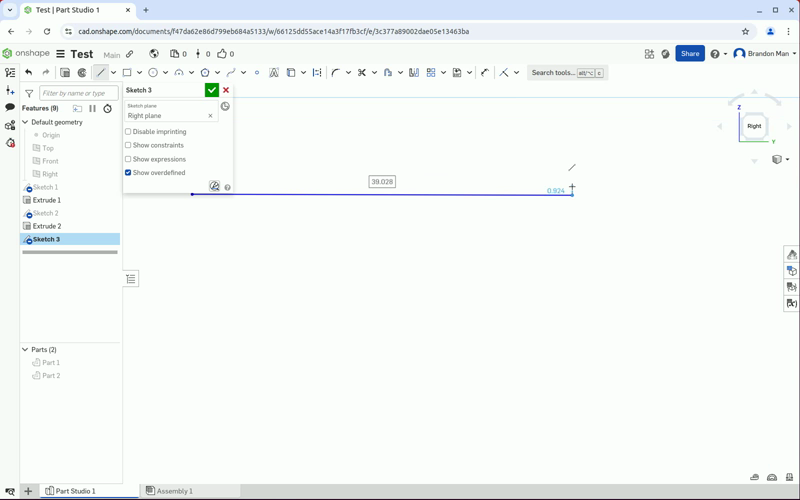
scroll(6)
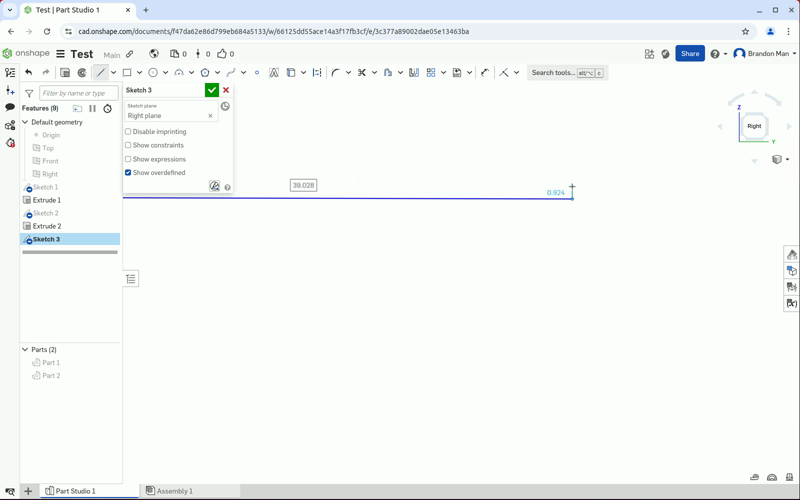
scroll(6)
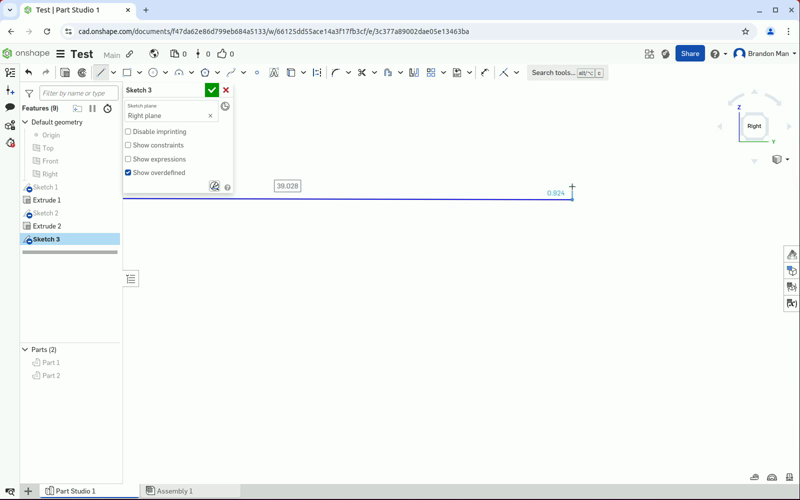
scroll(6)
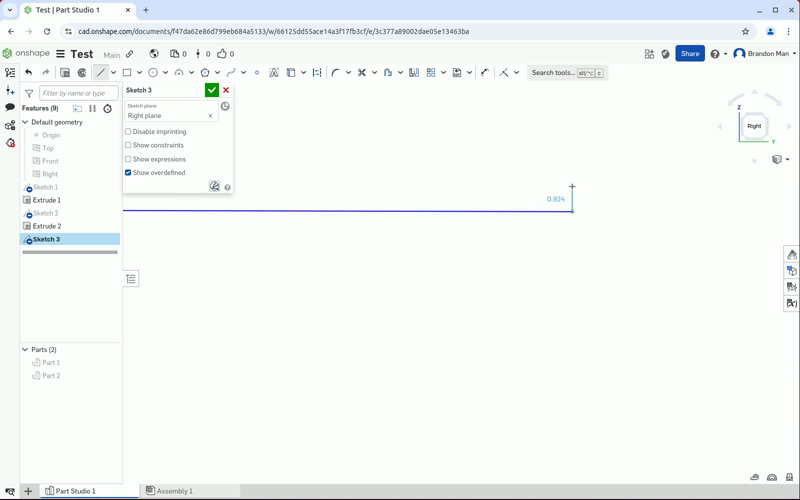
scroll(6)
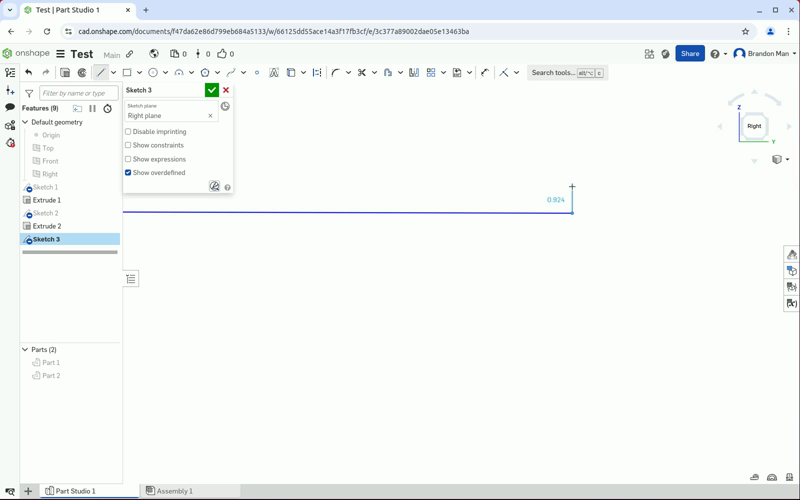
scroll(6)
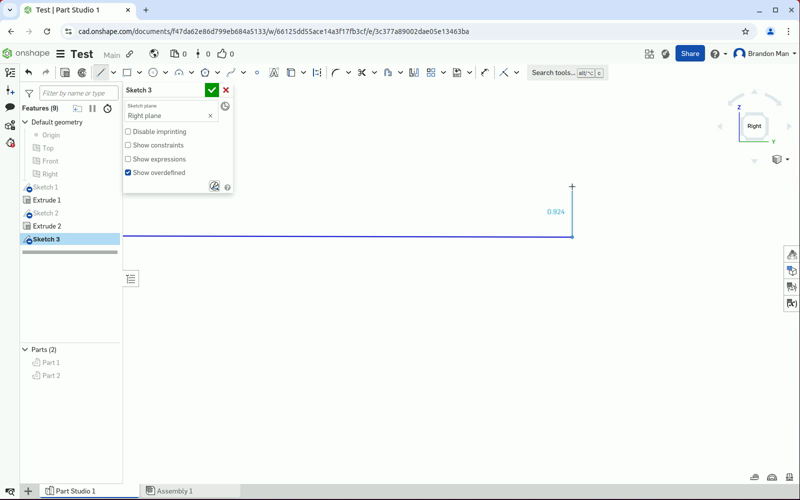
click(572, 186)
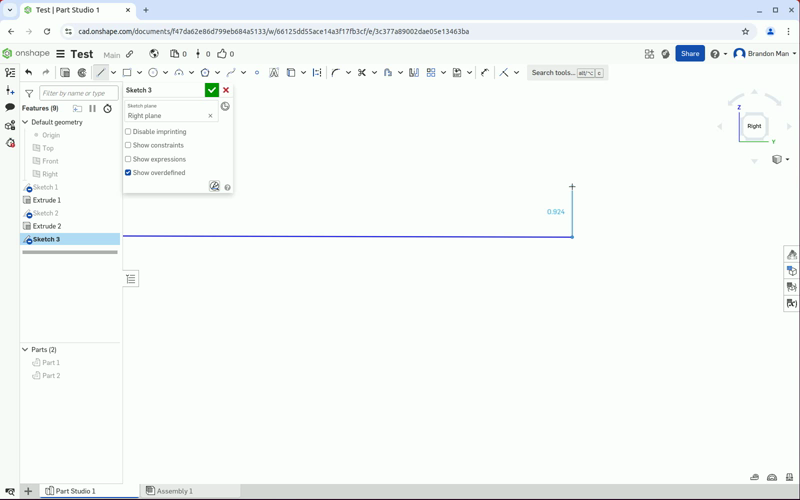
scroll(-6)
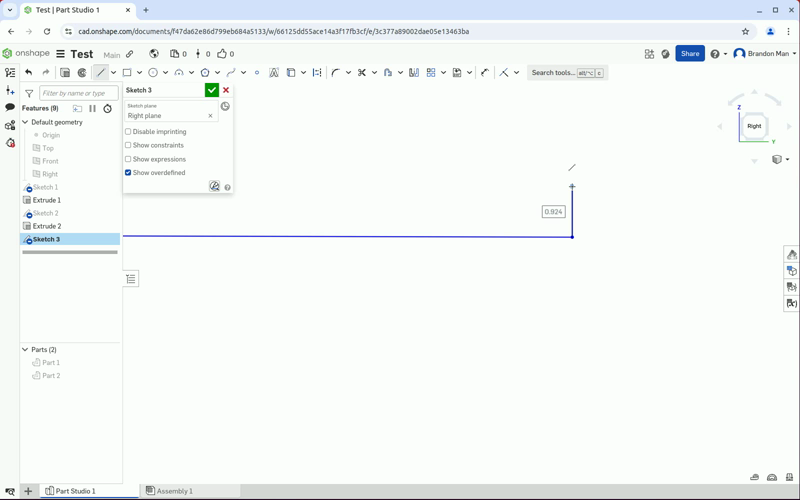
scroll(-6)
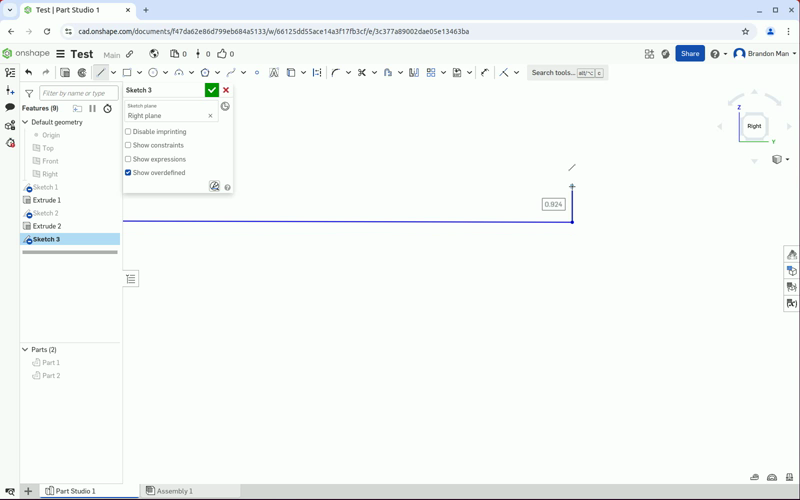
scroll(-6)
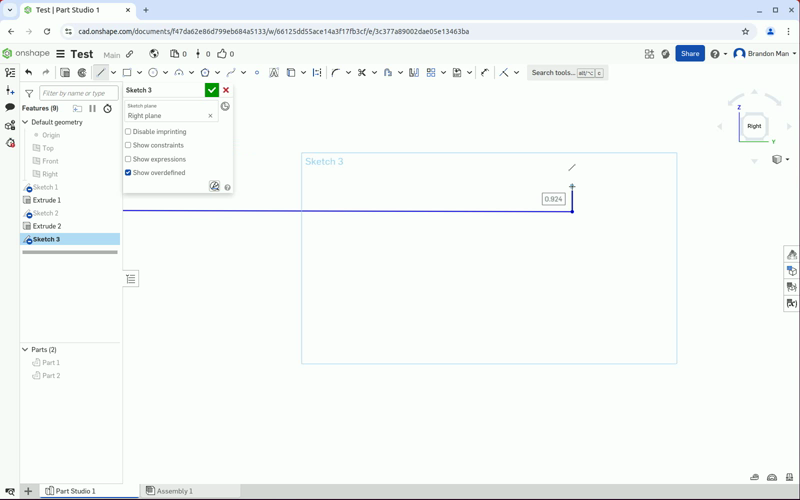
scroll(-6)
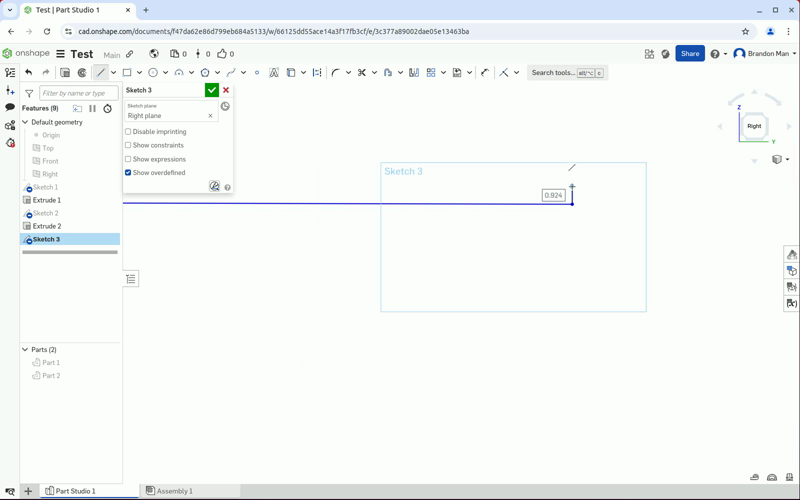
scroll(-6)
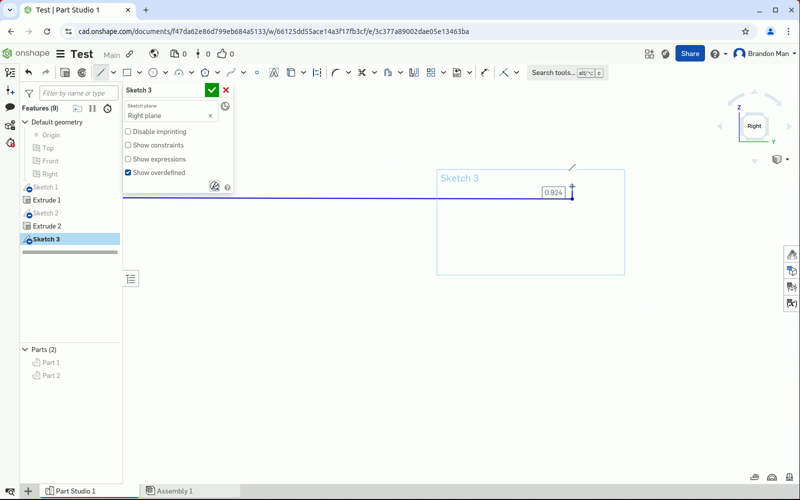
scroll(-6)
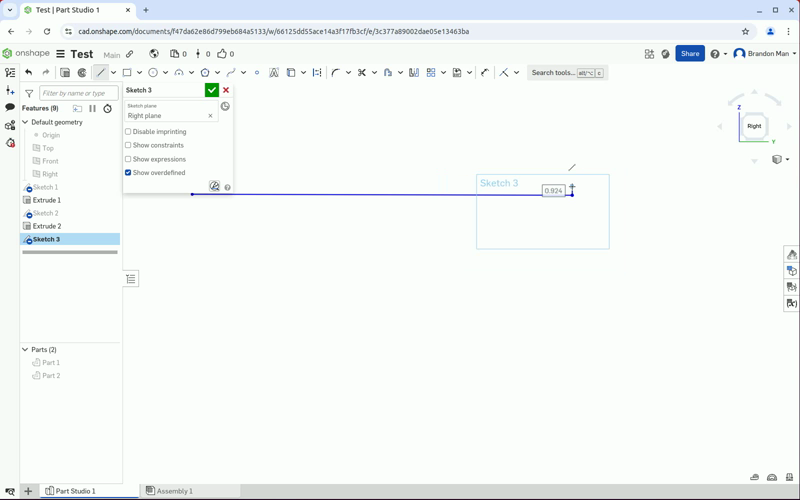
scroll(-6)
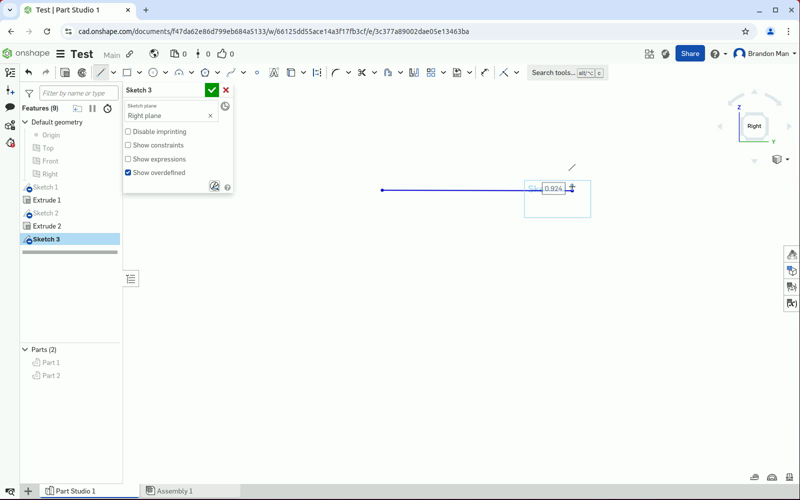
key_up(shift)
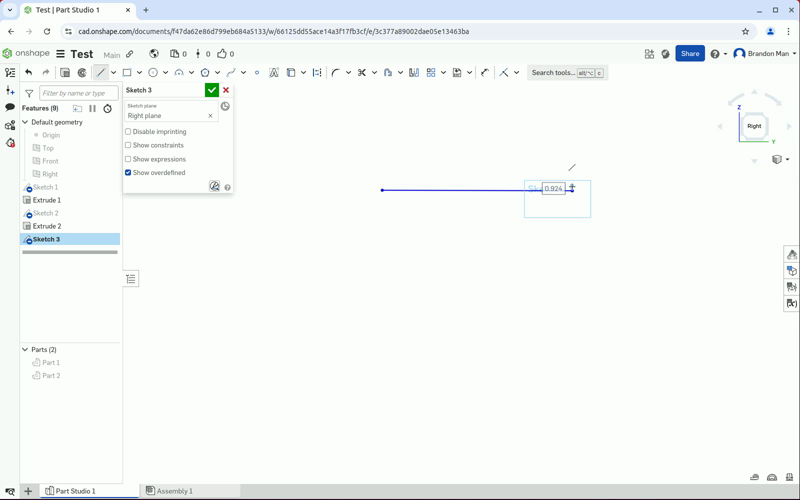
key_down(shift)
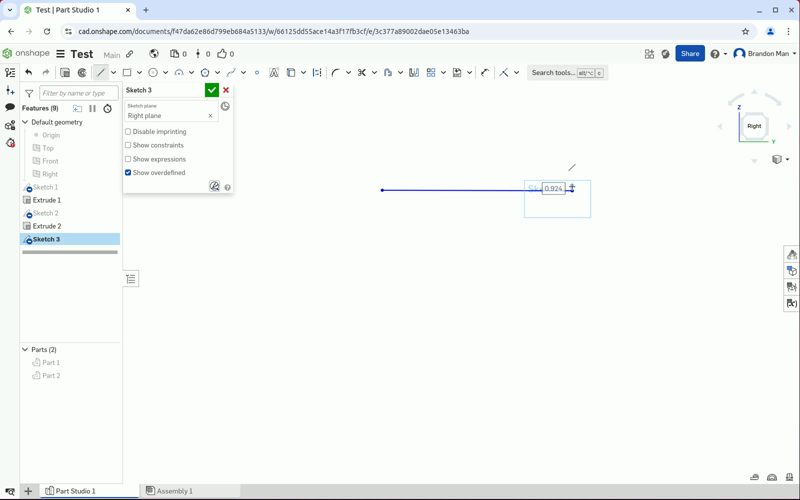
mouse_move(382, 186)
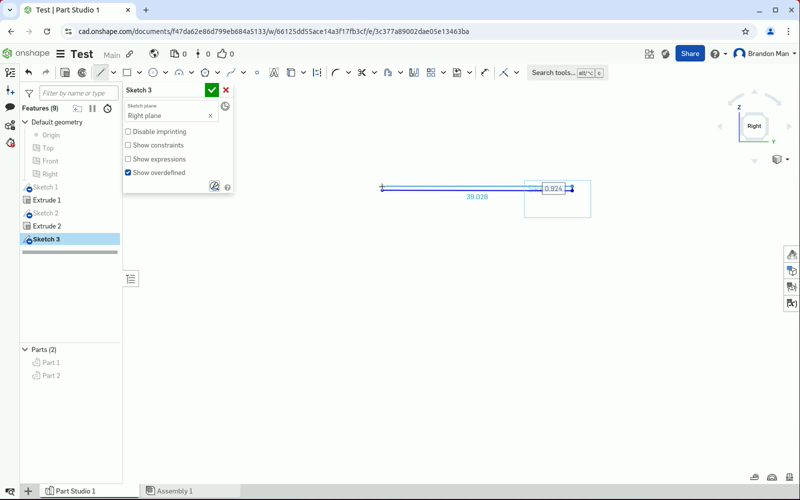
scroll(6)
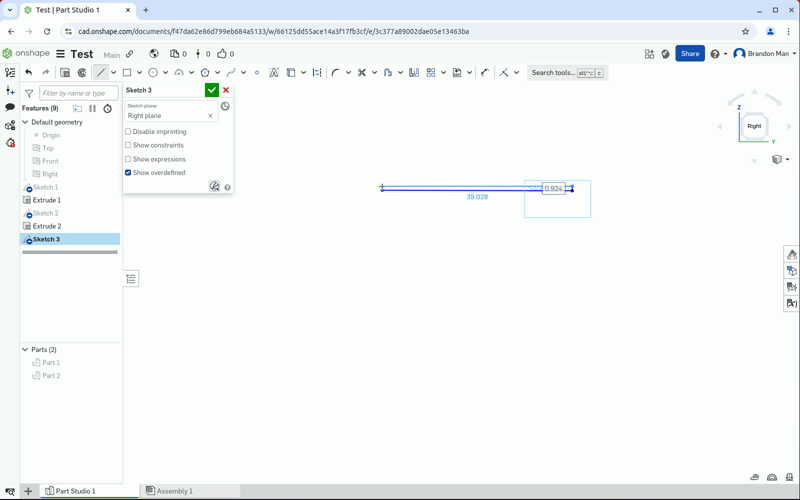
scroll(6)
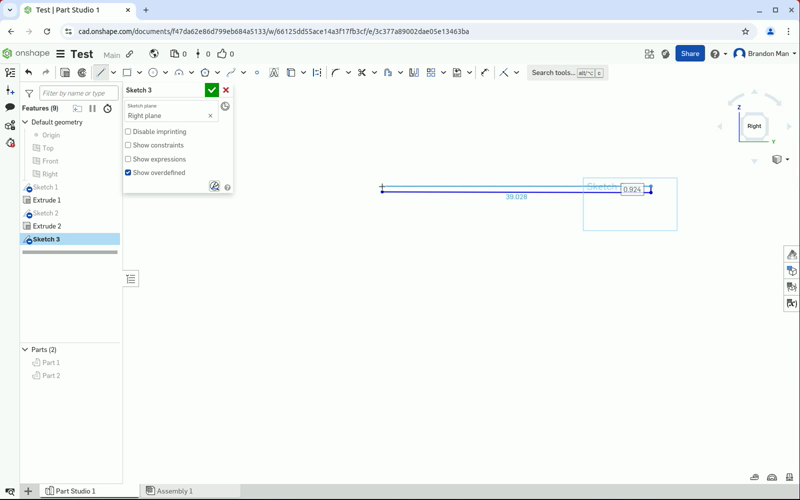
scroll(6)
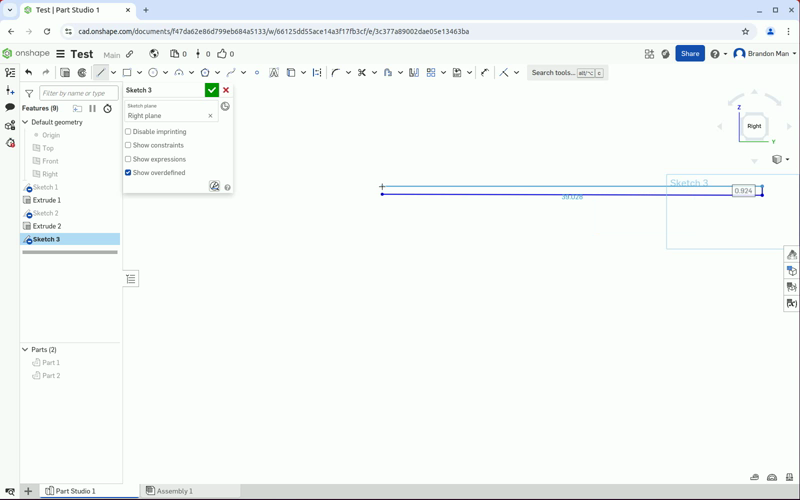
scroll(6)
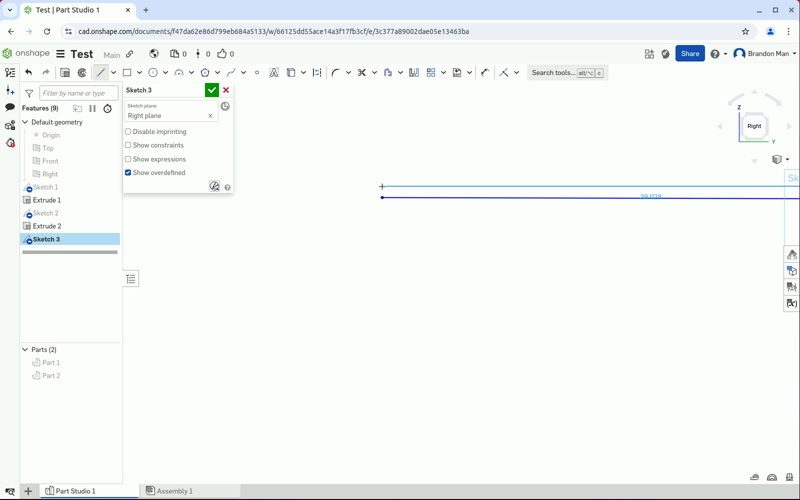
scroll(6)
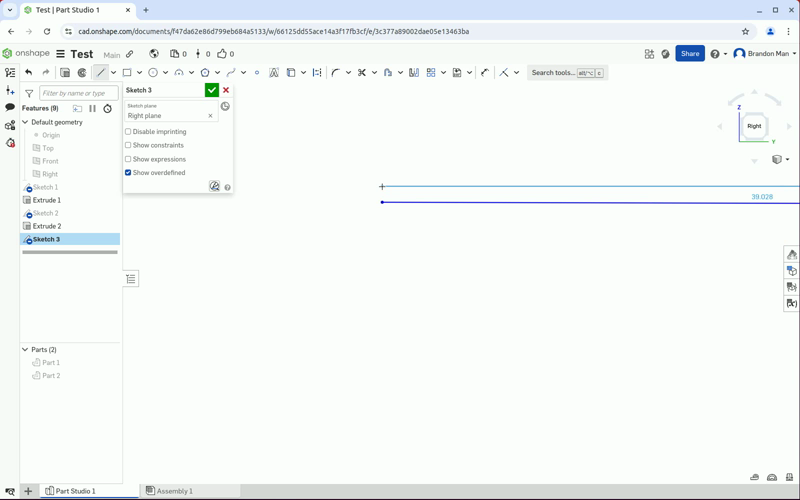
scroll(6)
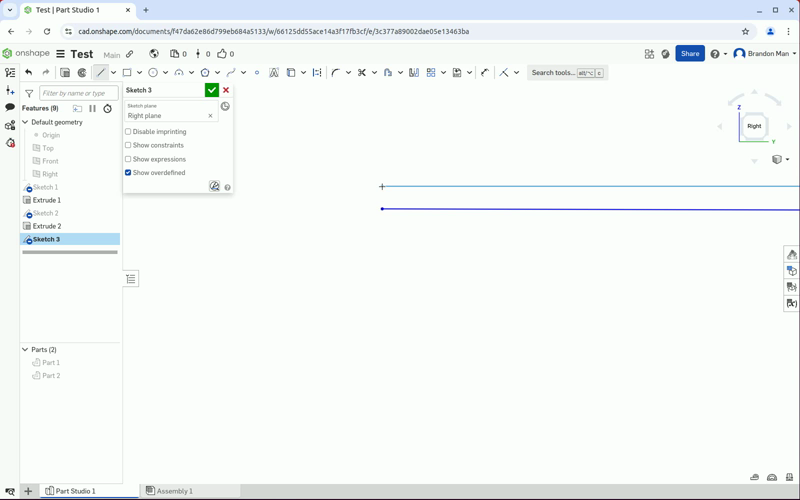
scroll(6)
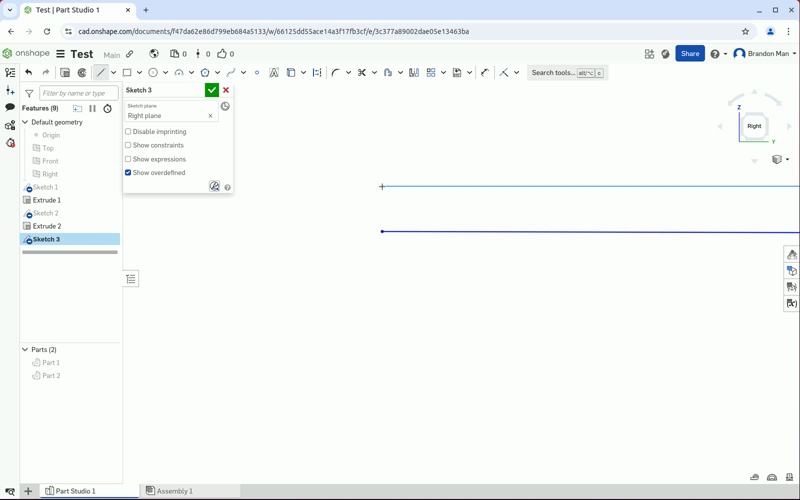
click(382, 186)
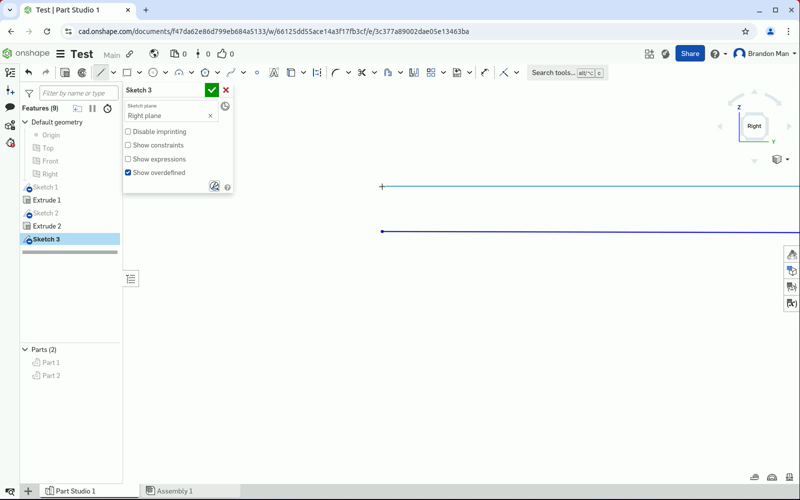
scroll(-6)
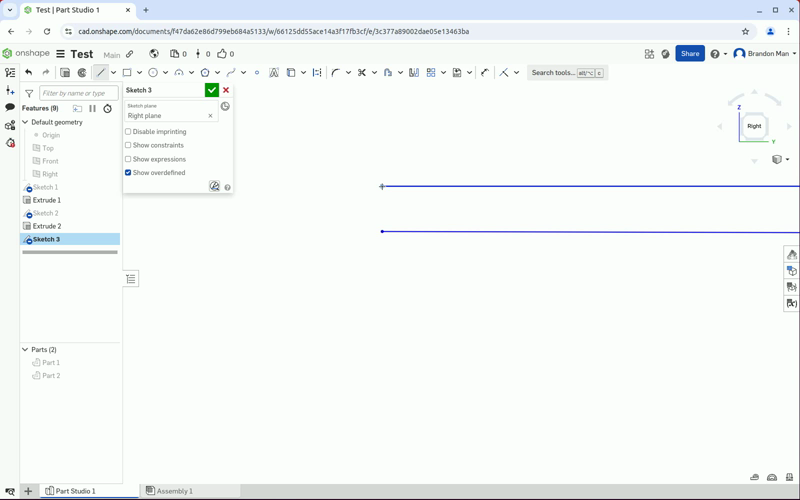
scroll(-6)
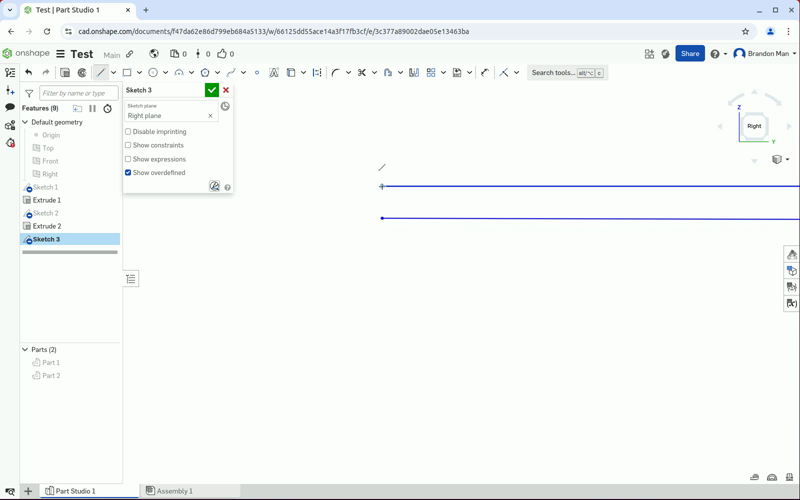
scroll(-6)
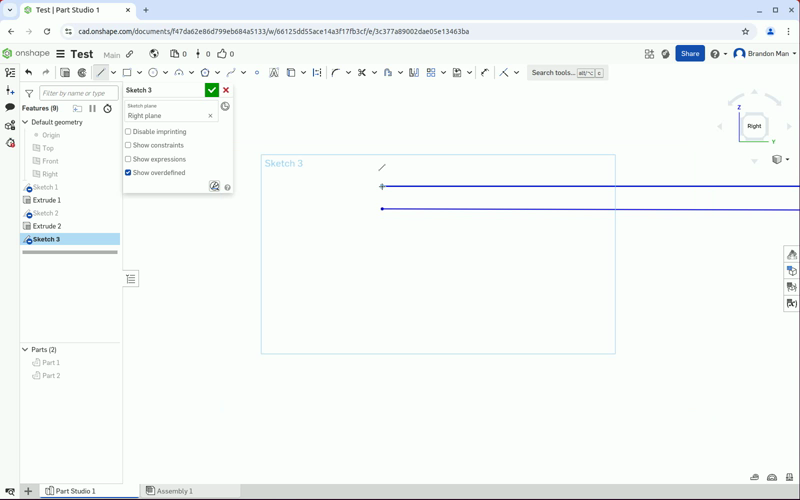
scroll(-6)
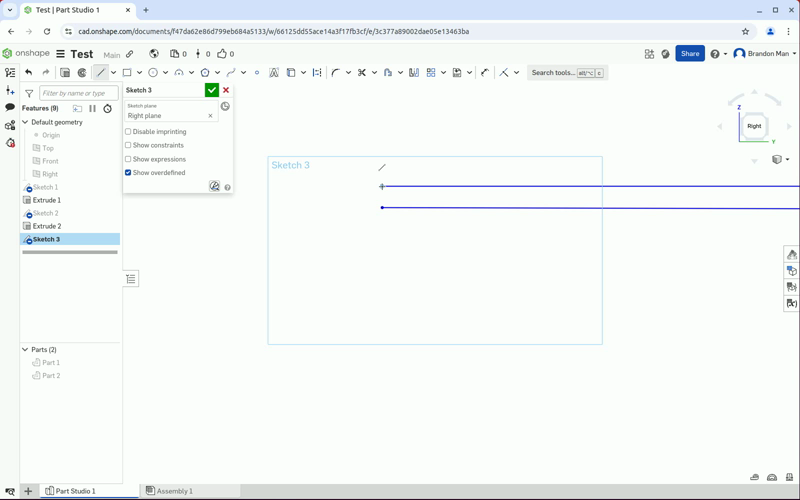
scroll(-6)
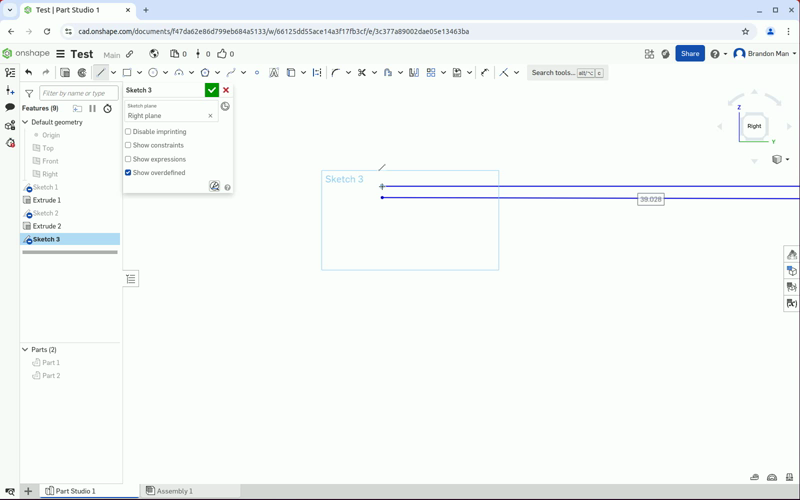
scroll(-6)
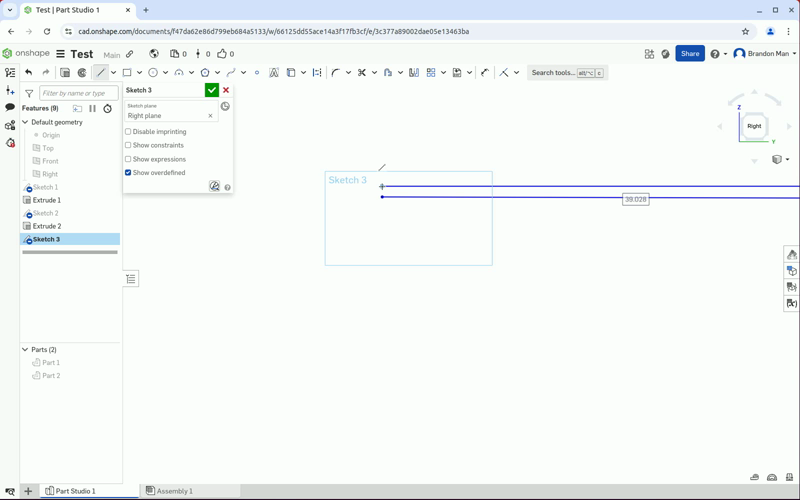
scroll(-6)
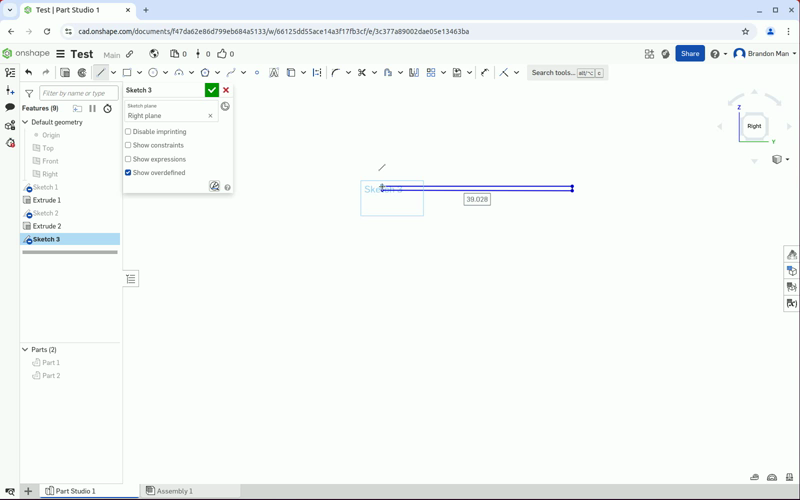
key_up(shift)
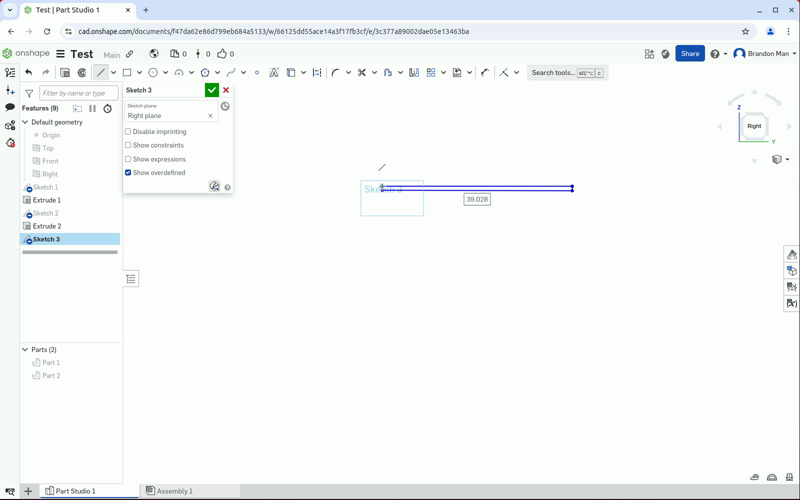
mouse_move(412, 186)
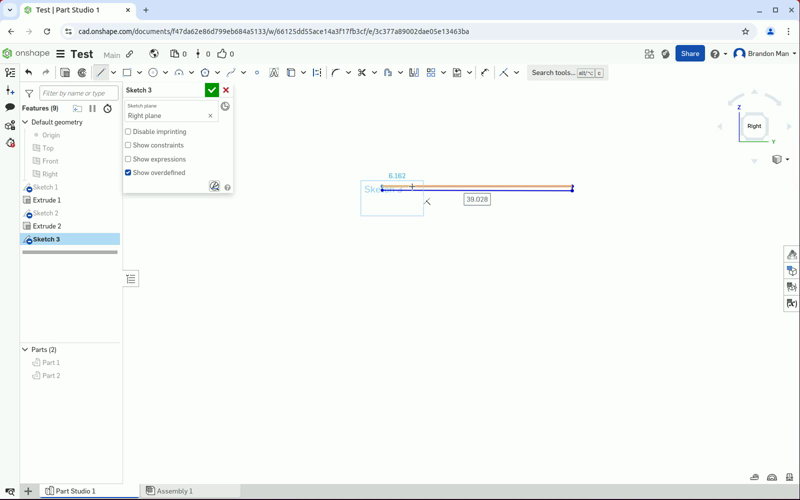
key_down(shift)
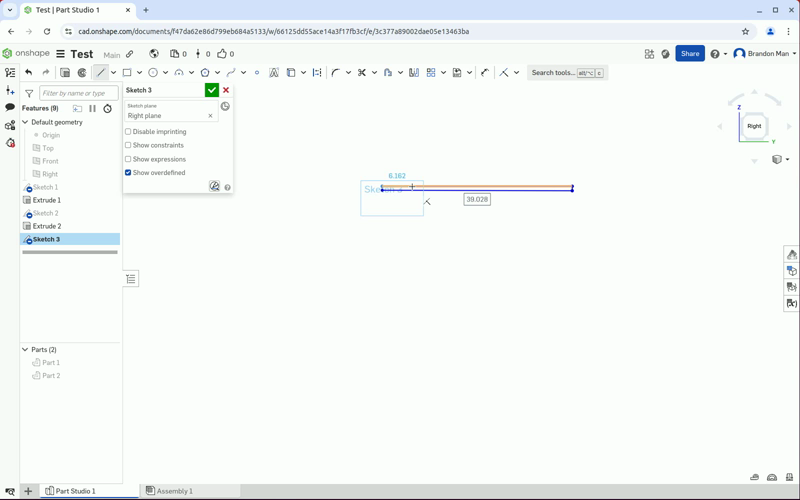
mouse_move(382, 190)
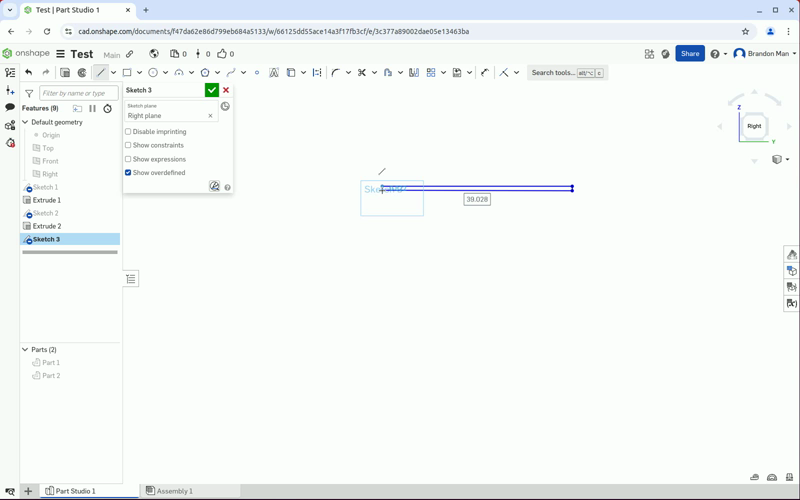
scroll(6)
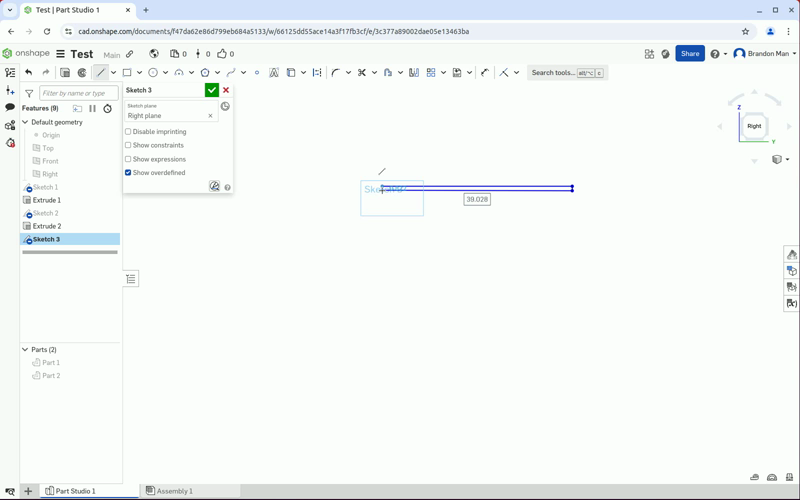
scroll(6)
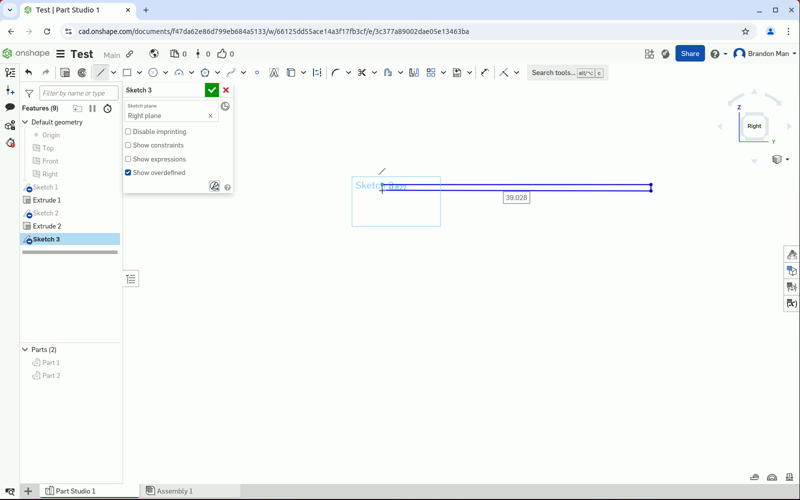
scroll(6)
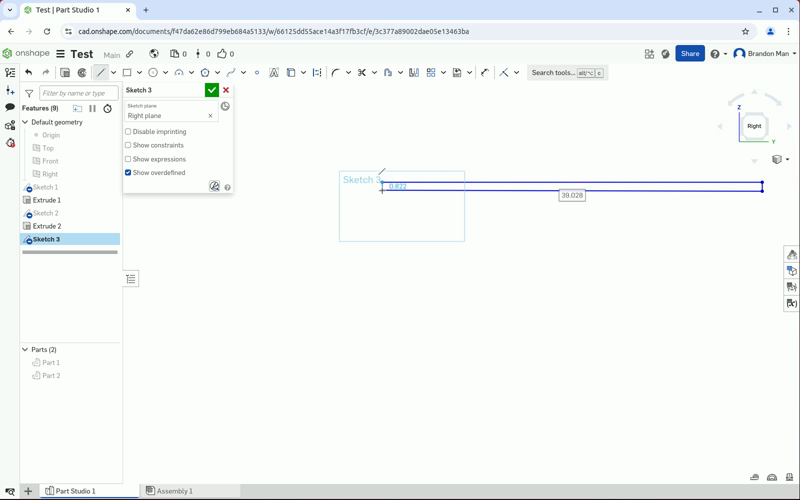
scroll(6)
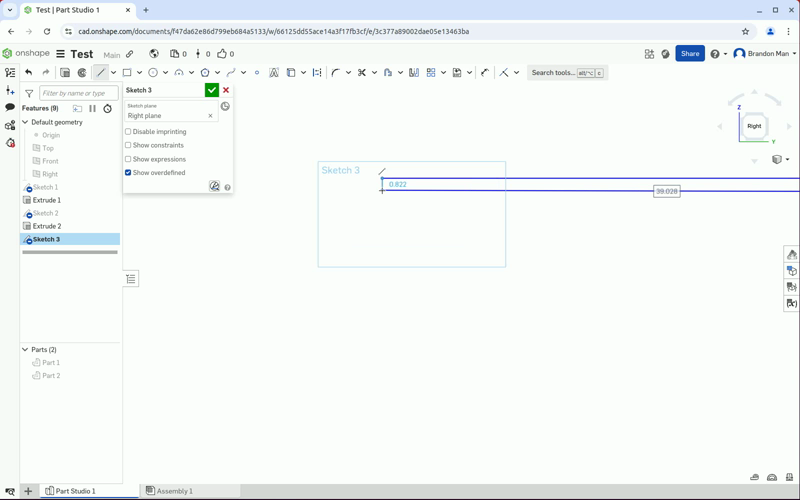
scroll(6)
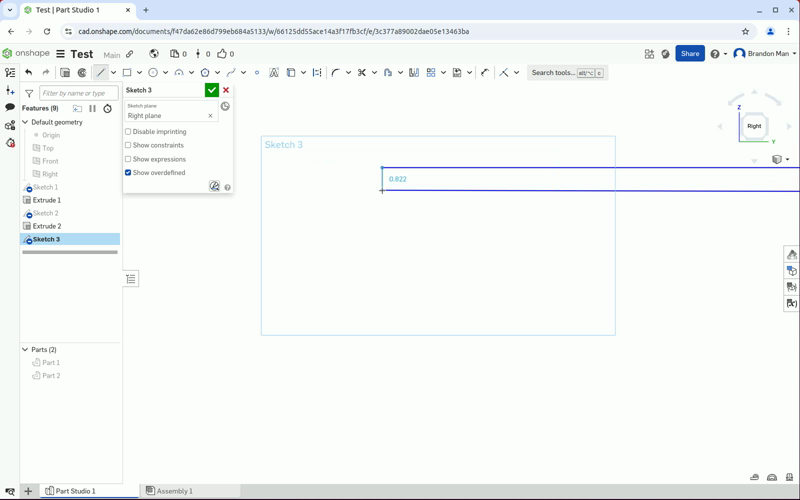
scroll(6)
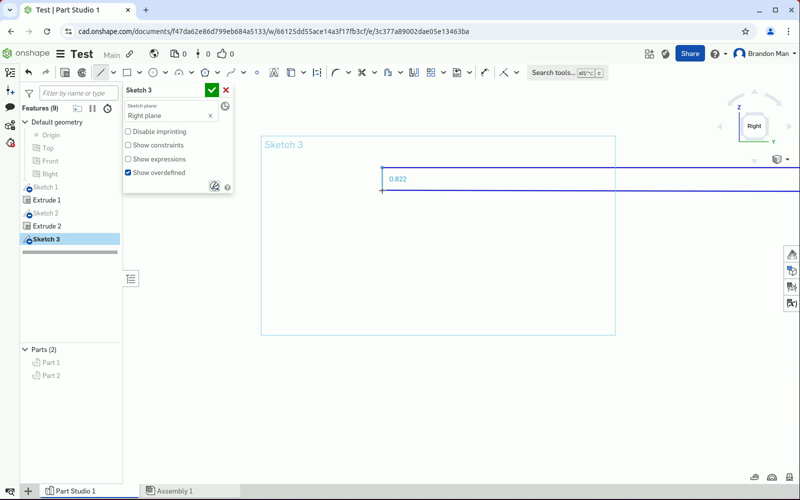
scroll(6)
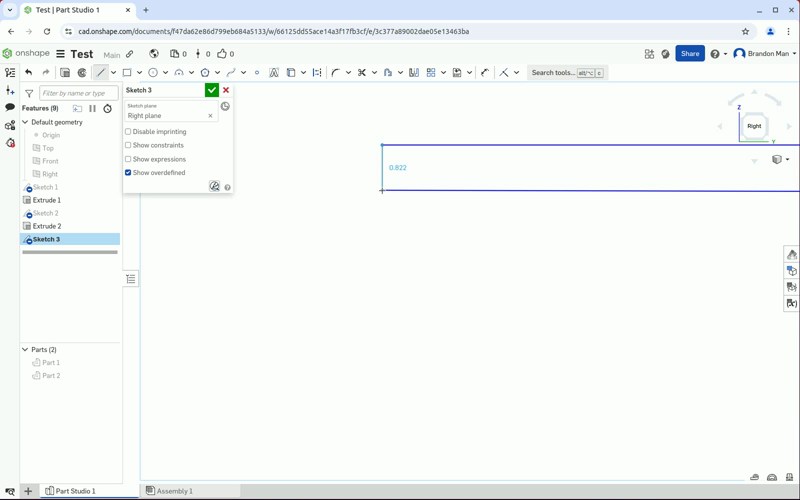
key_up(shift)
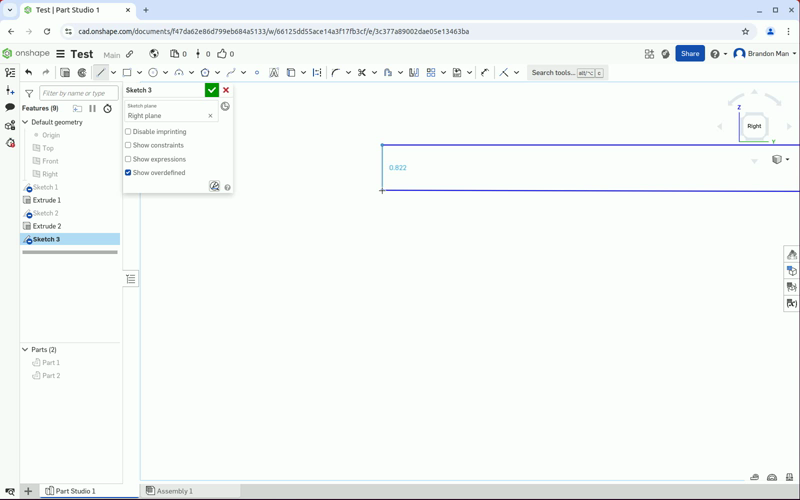
click(382, 190)
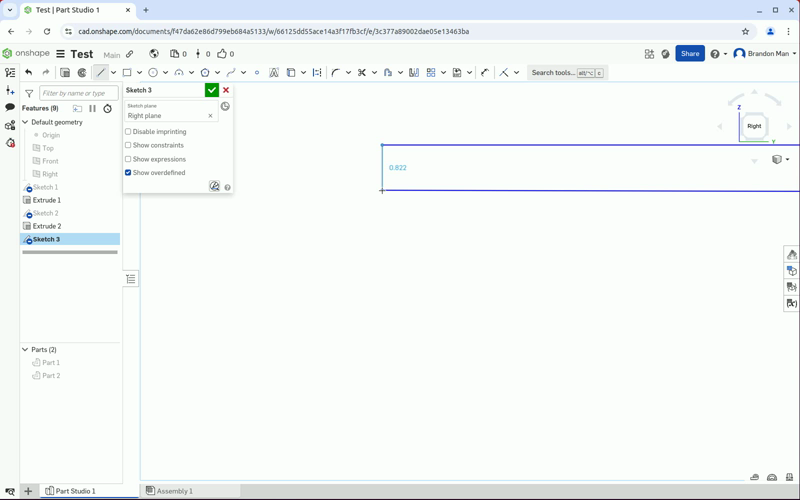
scroll(-6)
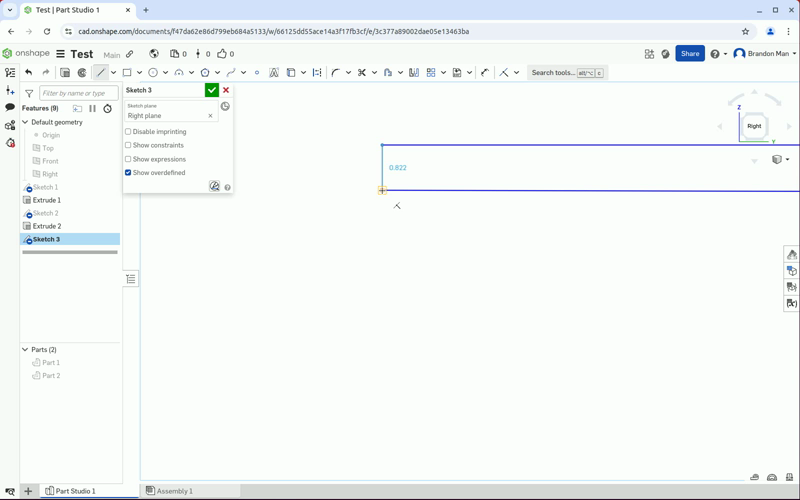
scroll(-6)
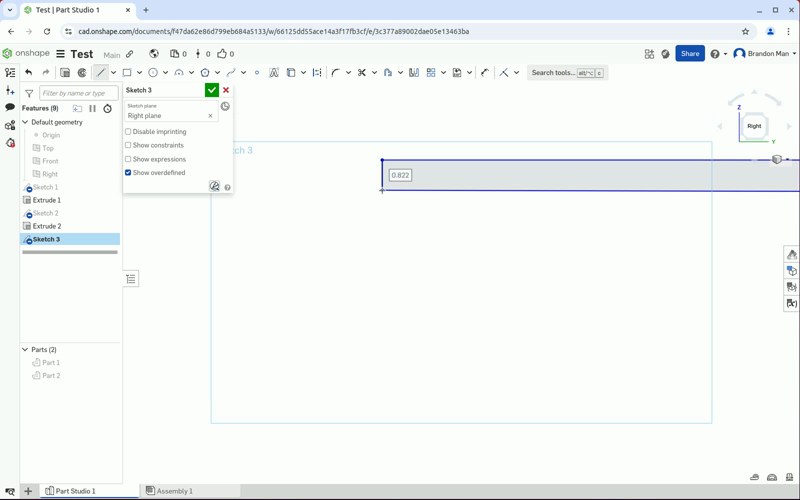
scroll(-6)
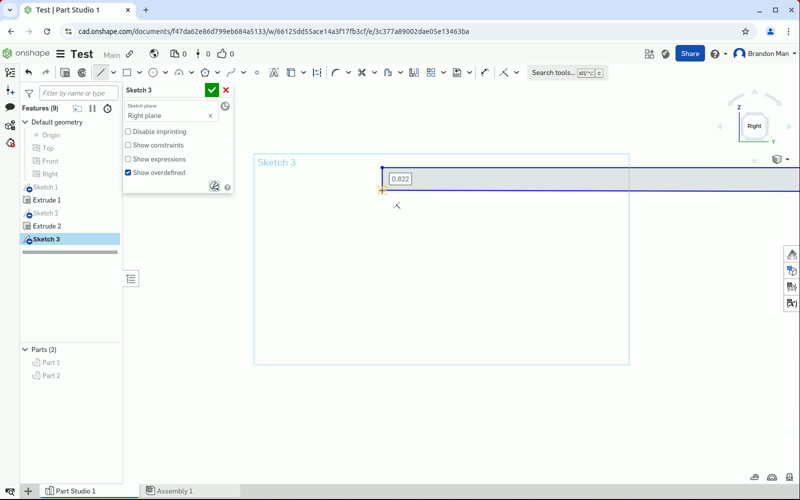
scroll(-6)
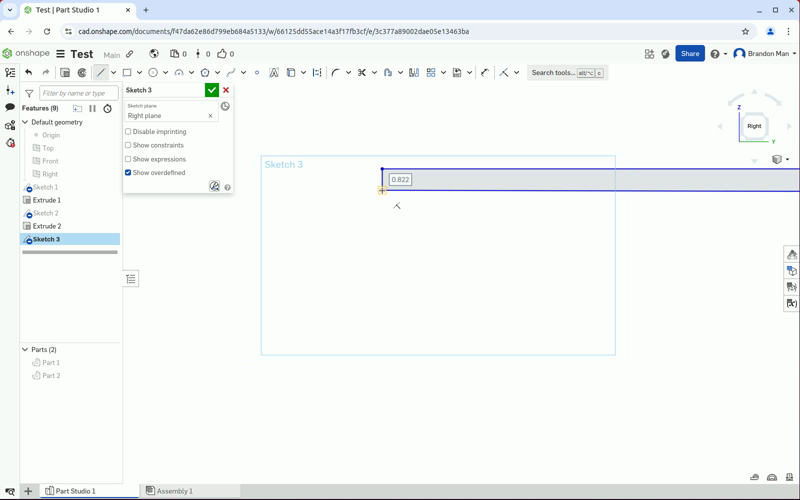
scroll(-6)
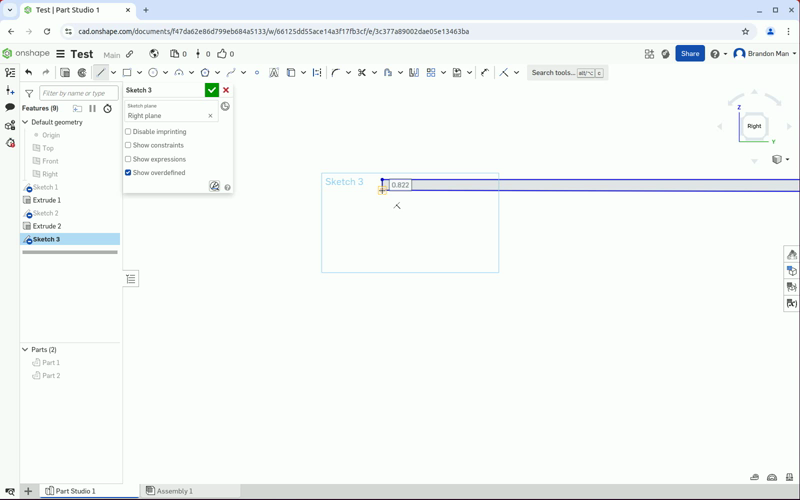
scroll(-6)
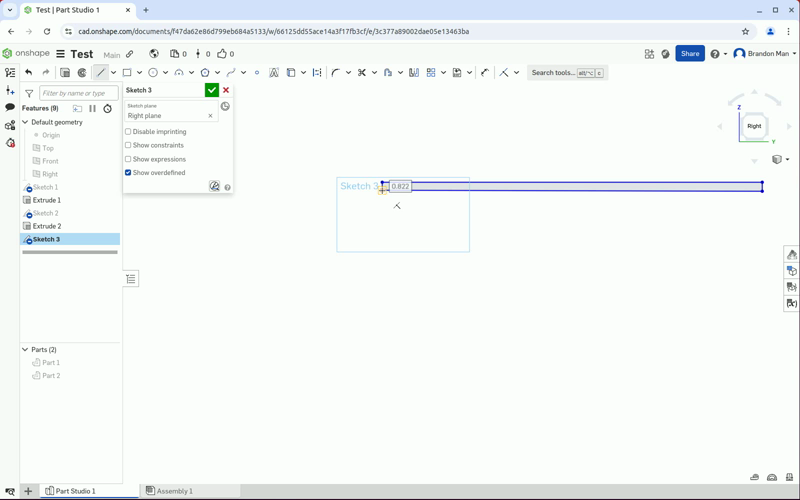
scroll(-6)
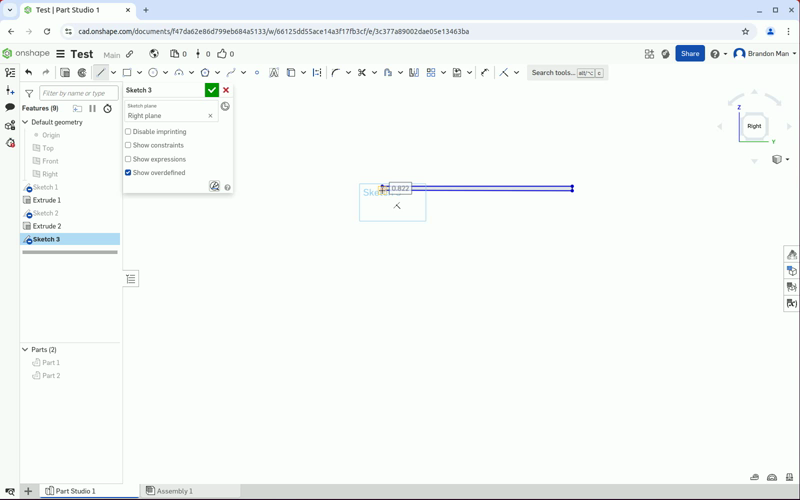
key(esc)
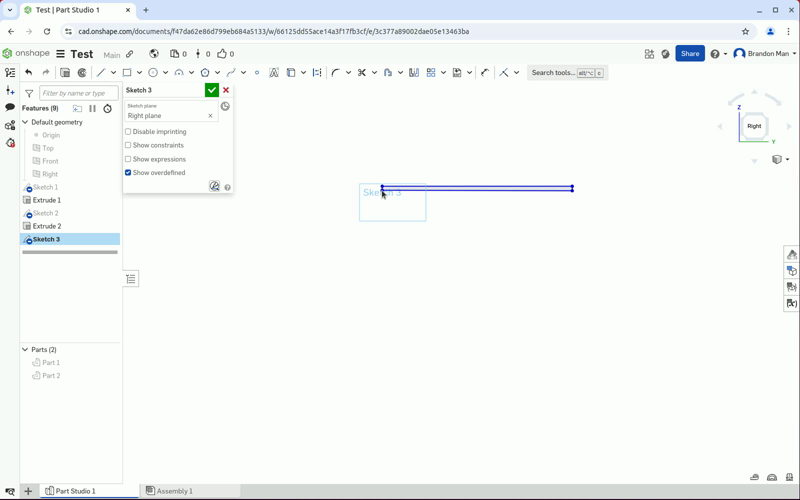
mouse_move(496, 189)
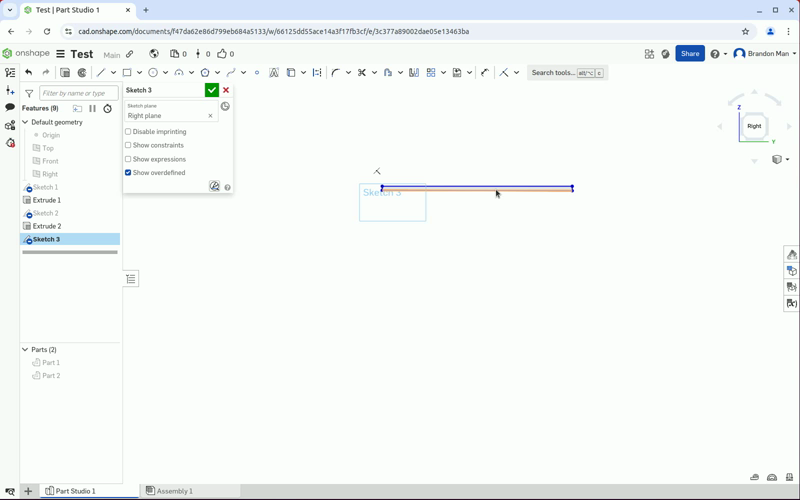
scroll(6)
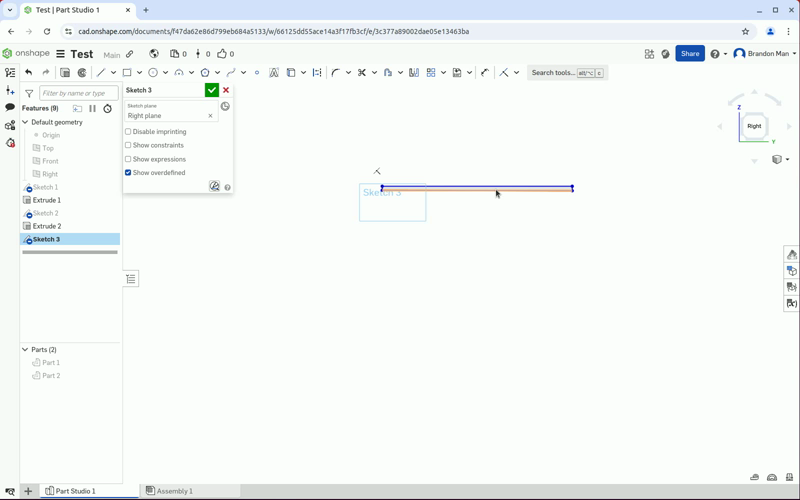
scroll(6)
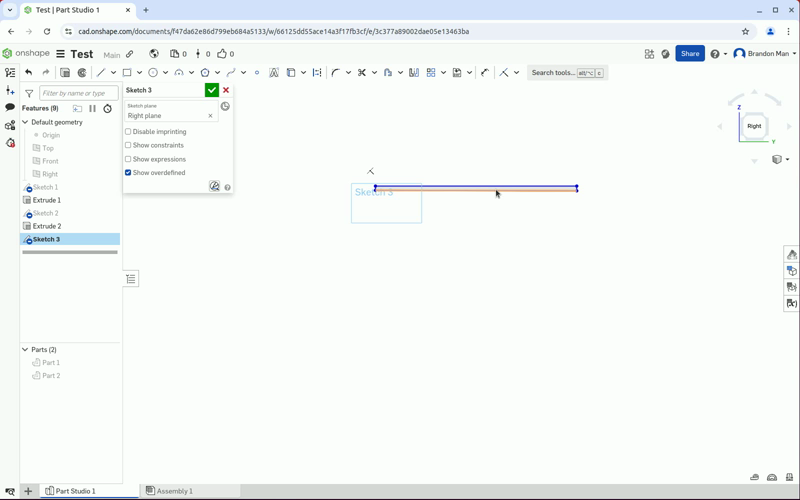
scroll(6)
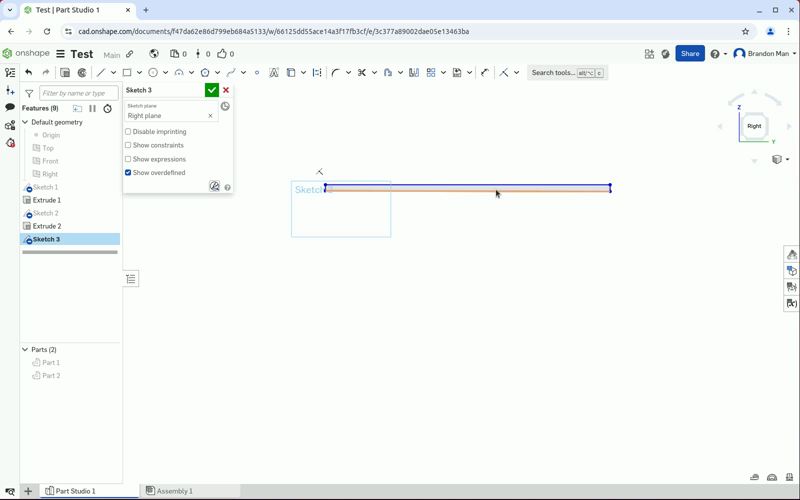
scroll(6)
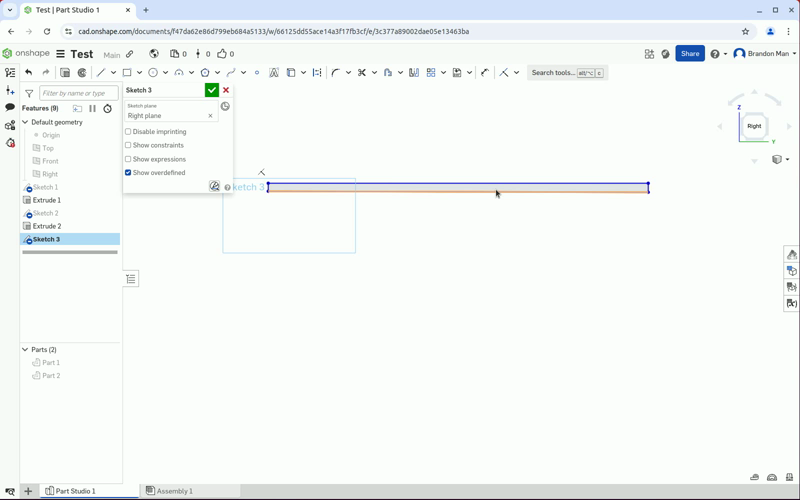
scroll(6)
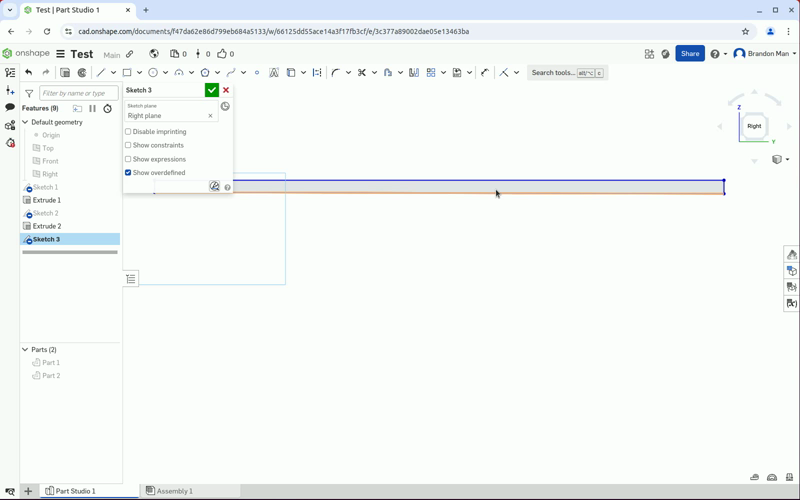
scroll(6)
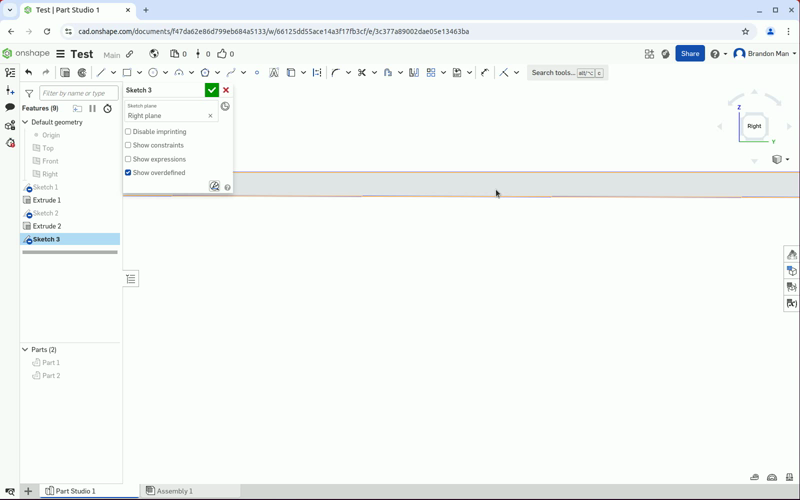
scroll(6)
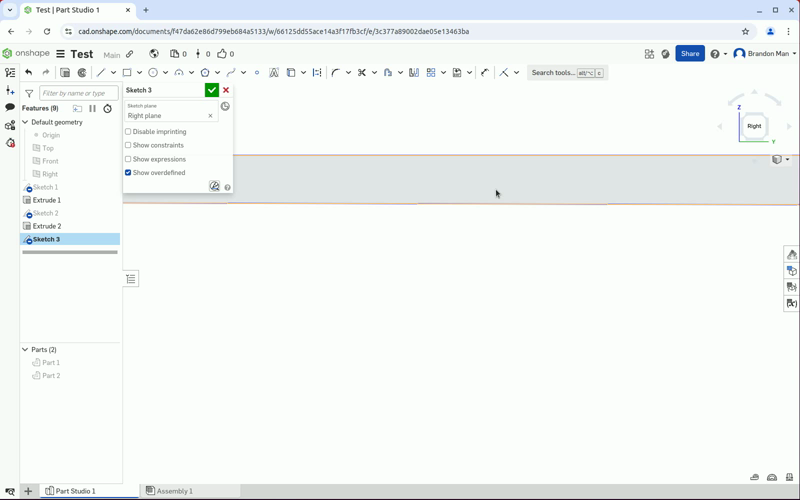
click(496, 189)
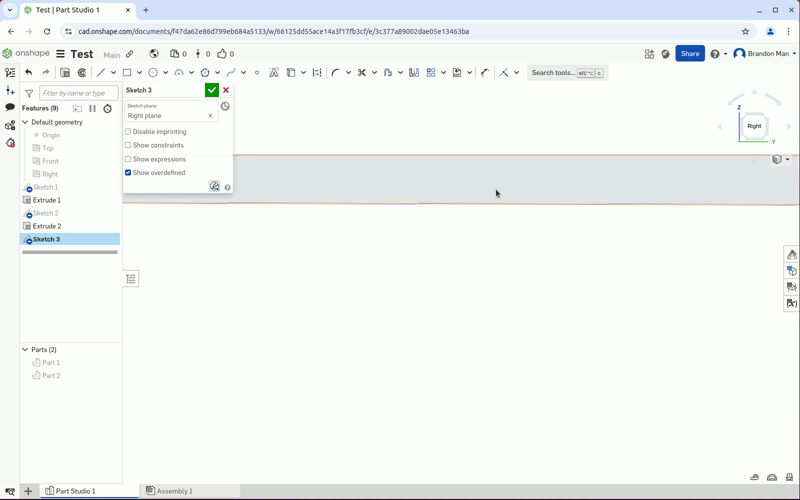
scroll(-6)
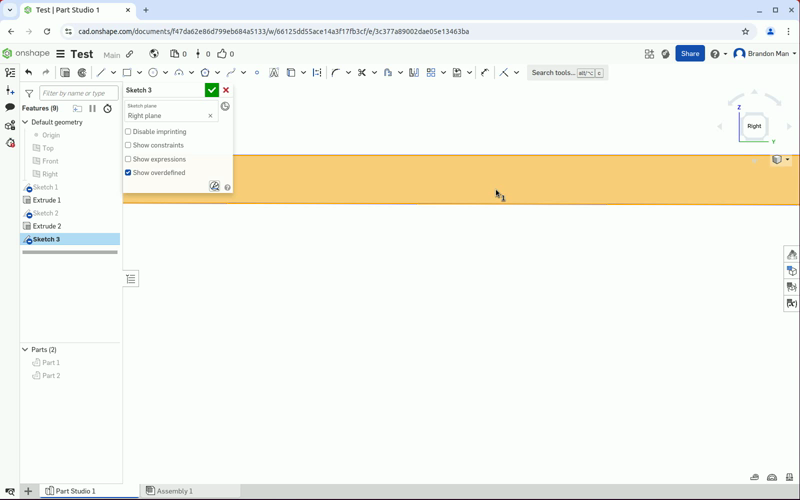
scroll(-6)
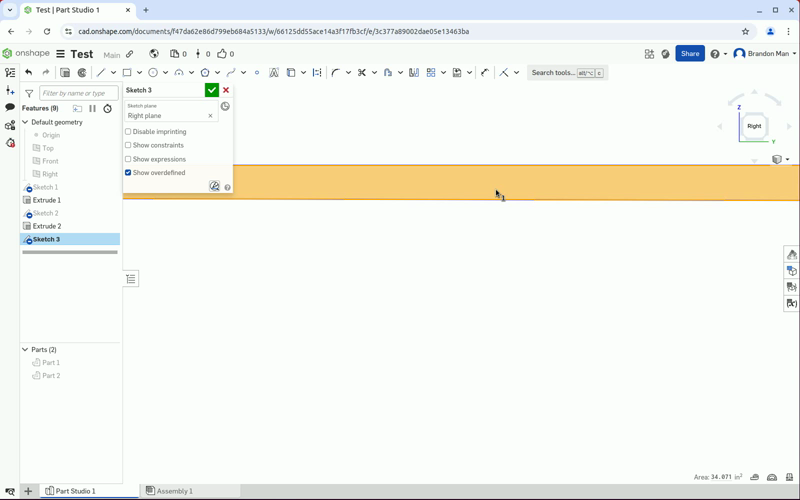
scroll(-6)
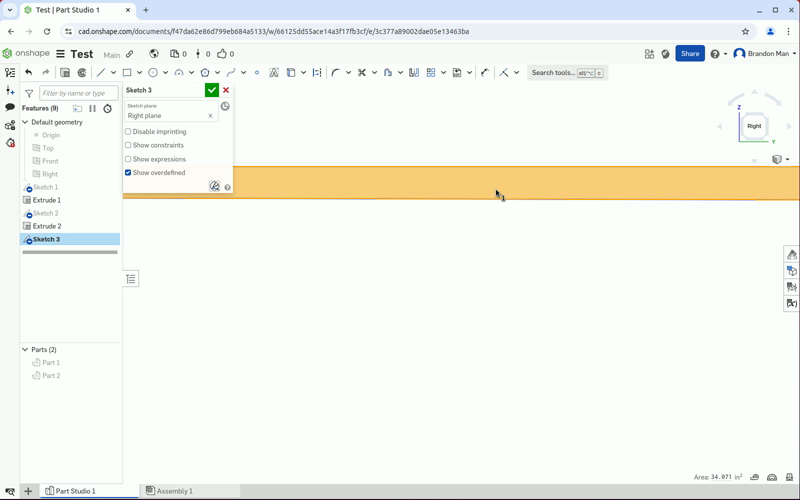
scroll(-6)
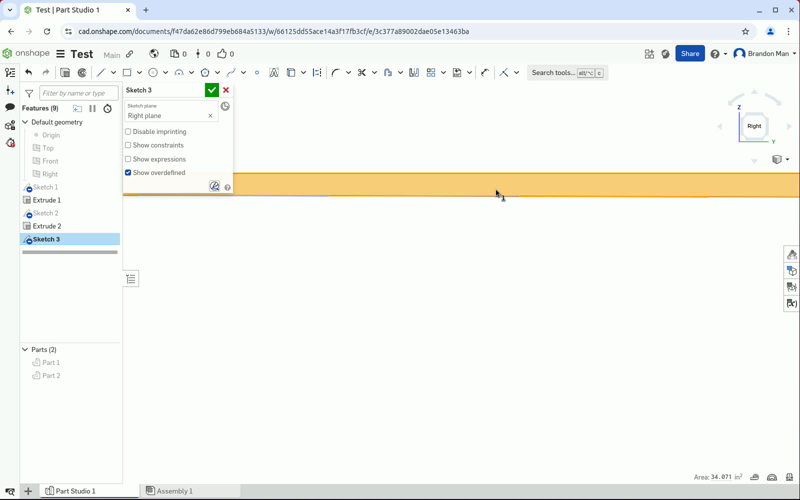
scroll(-6)
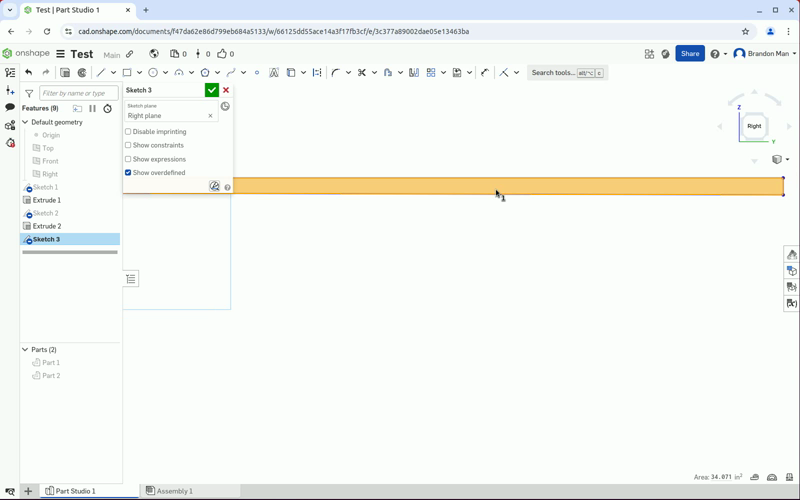
scroll(-6)
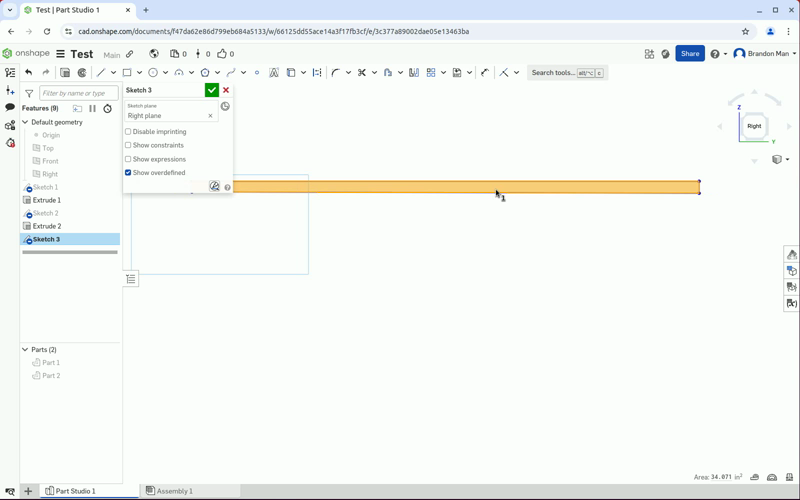
scroll(-6)
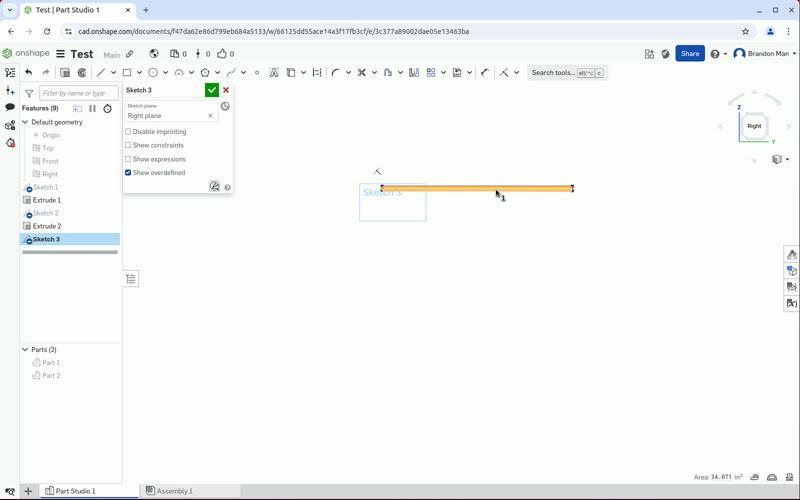
mouse_move(73, 352)
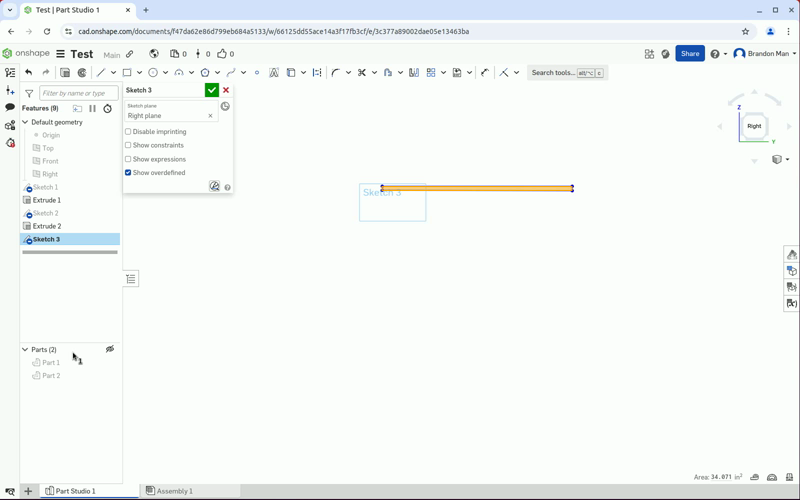
key(shift+y)
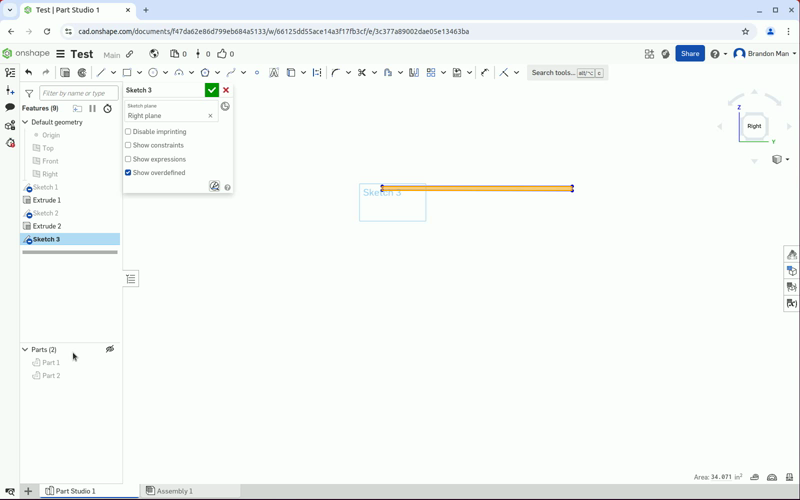
key(shift+e)
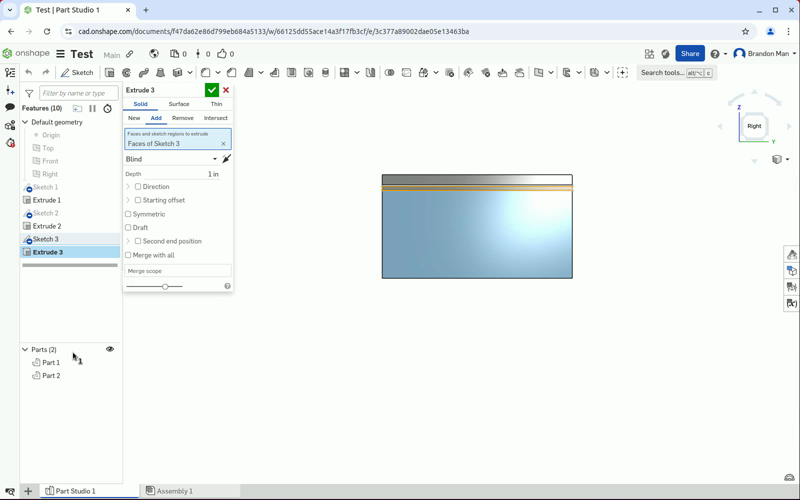
mouse_move(143, 106)
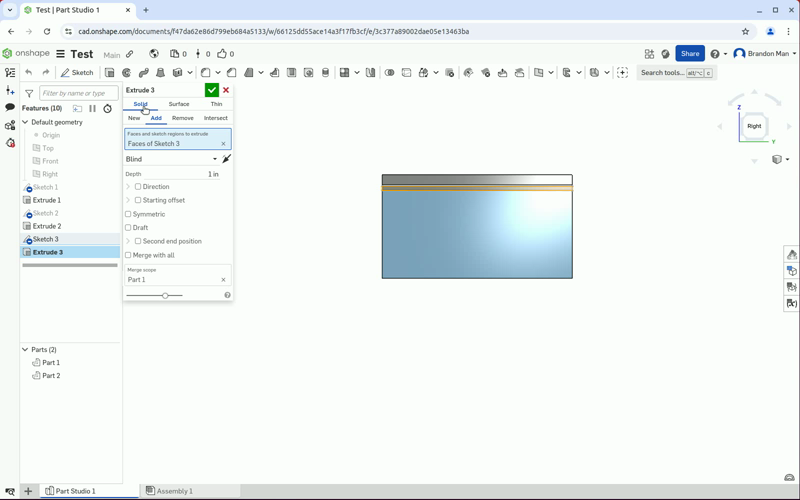
click(143, 106)
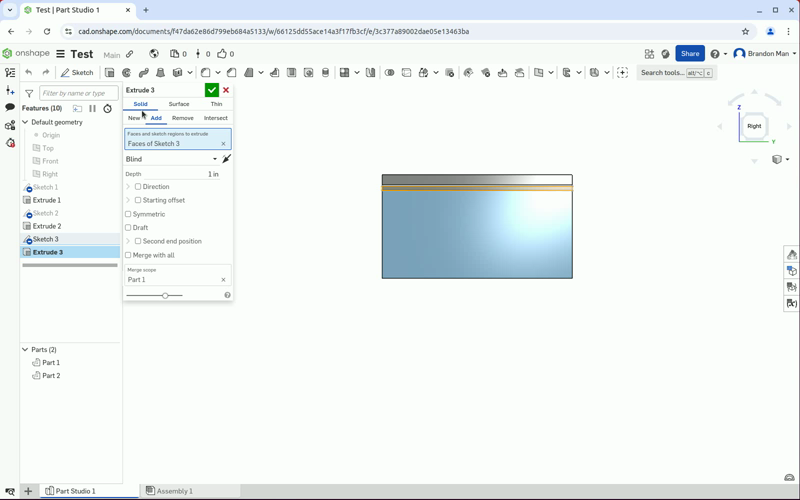
mouse_move(137, 120)
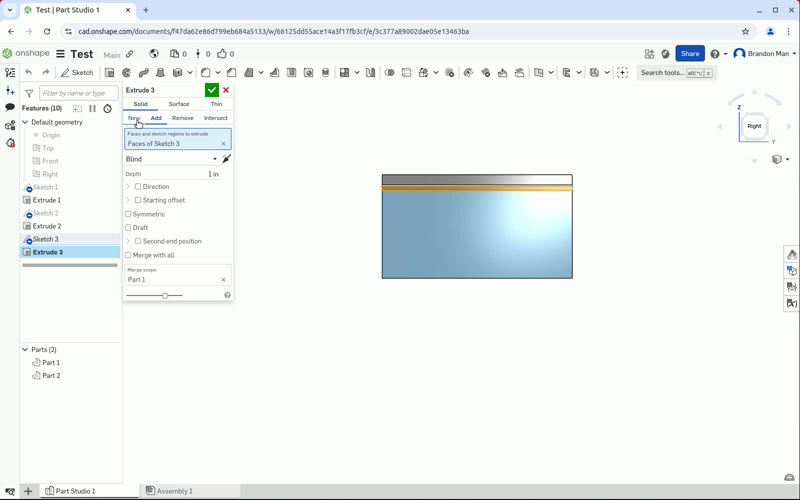
click(137, 120)
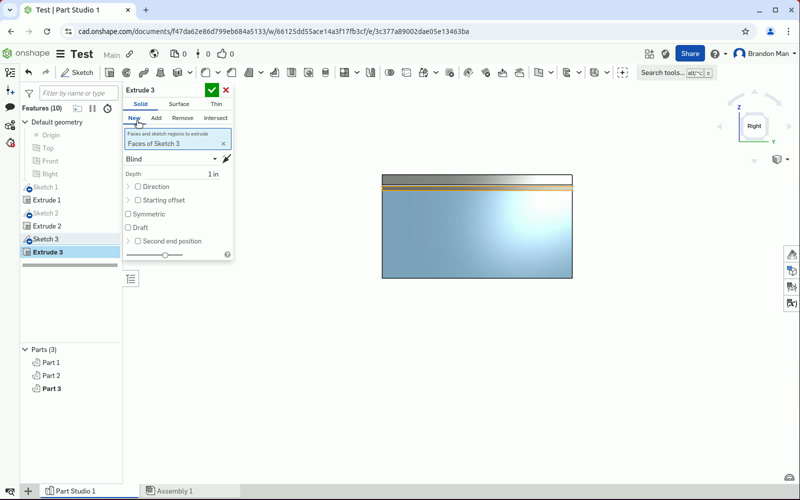
key(tab, 4)
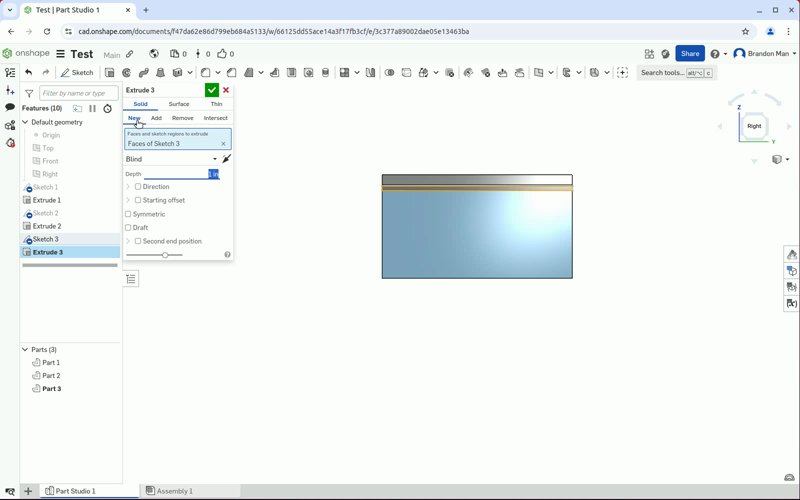
text(2.889)
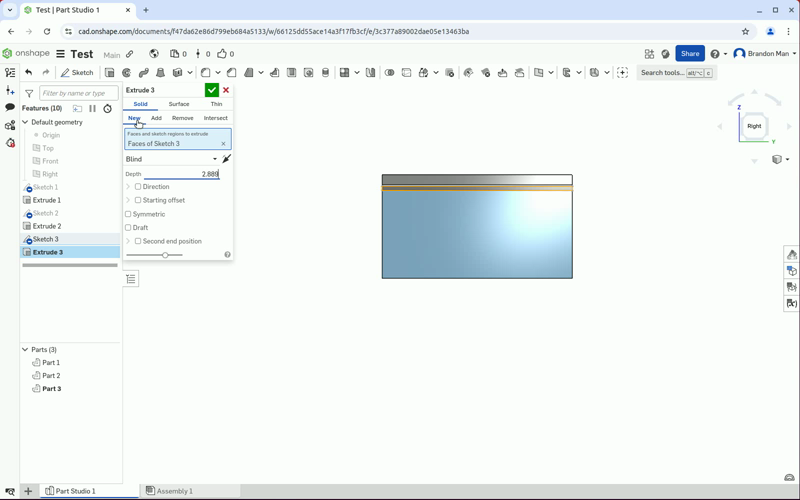
key(enter)
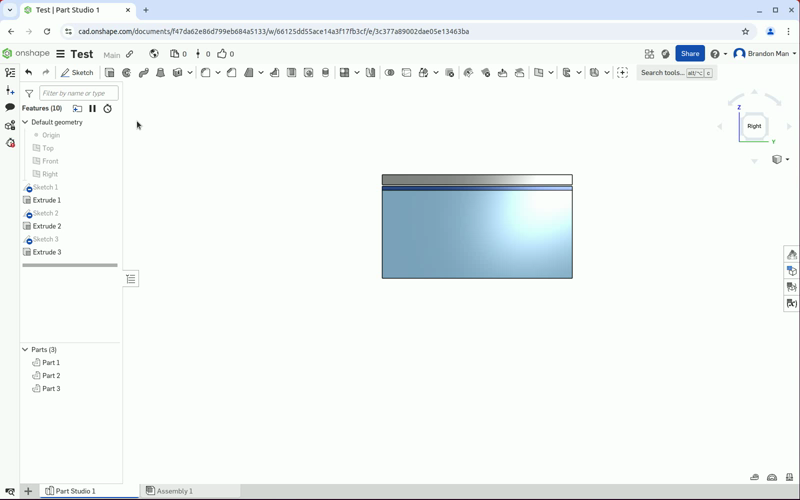
key(shift+h)
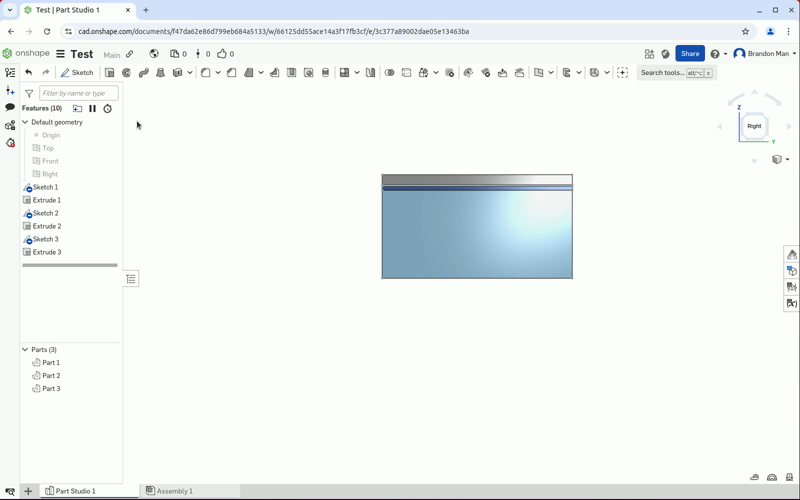
key(shift+h)
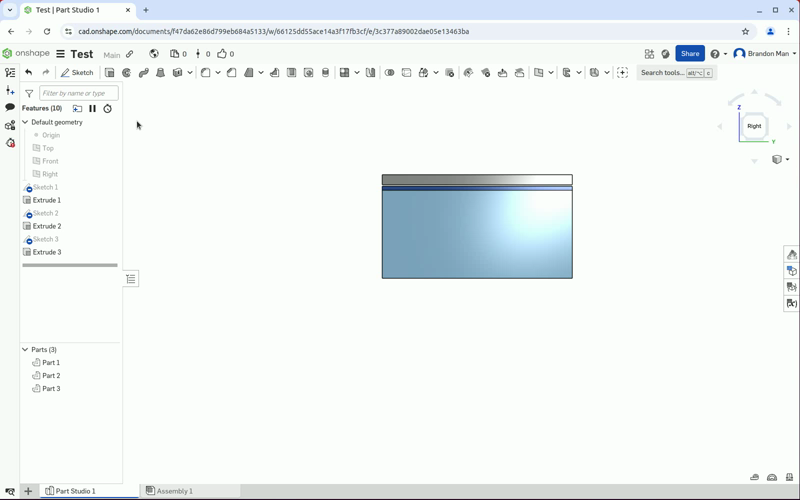
mouse_move(73, 189)
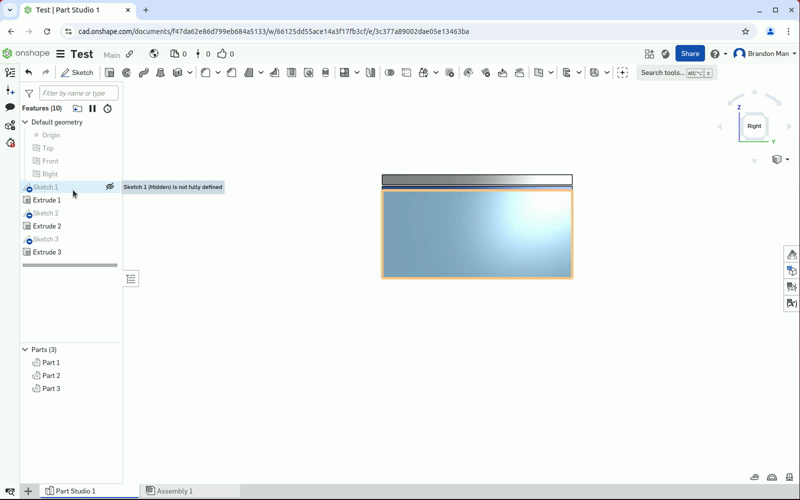
click(73, 189)
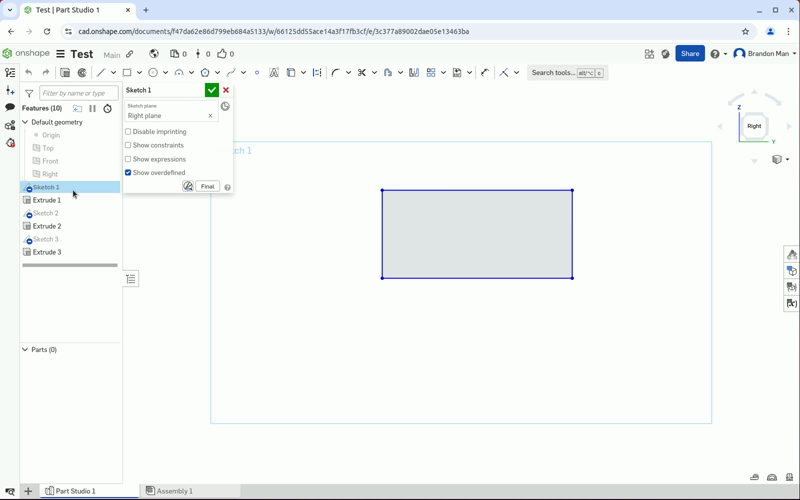
mouse_move(229, 92)
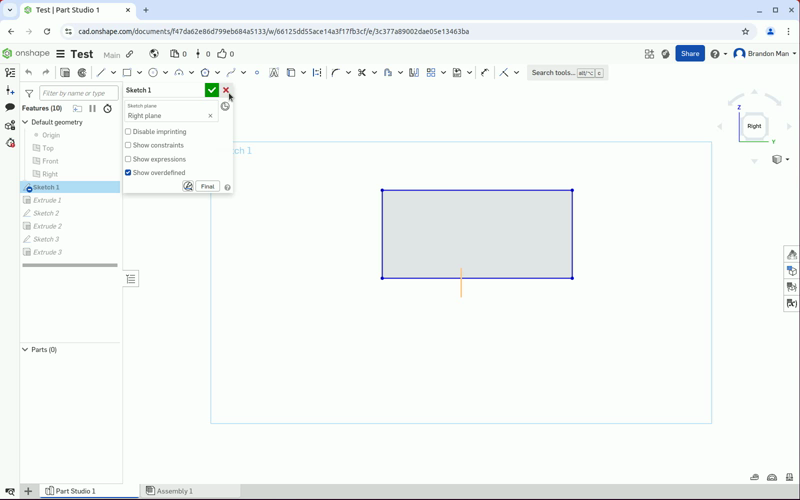
click(229, 92)
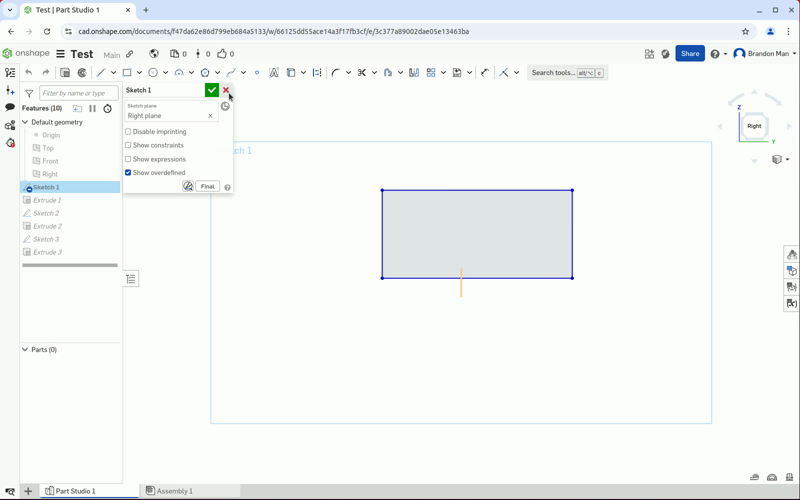
key(shift+s)
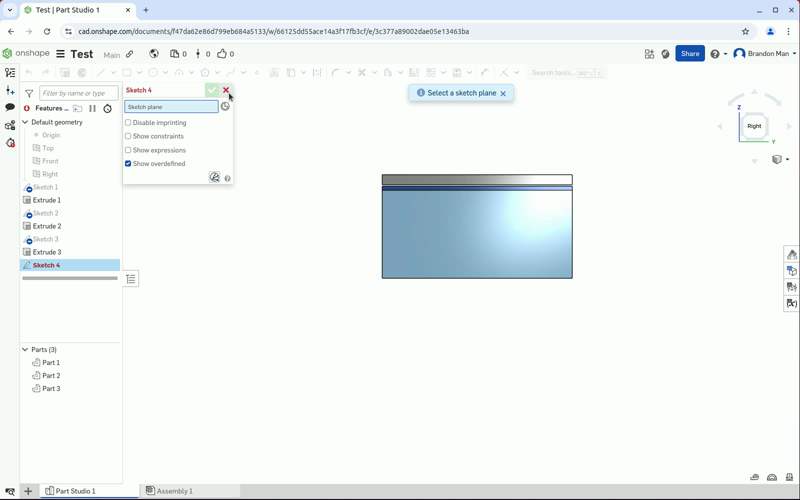
mouse_move(73, 176)
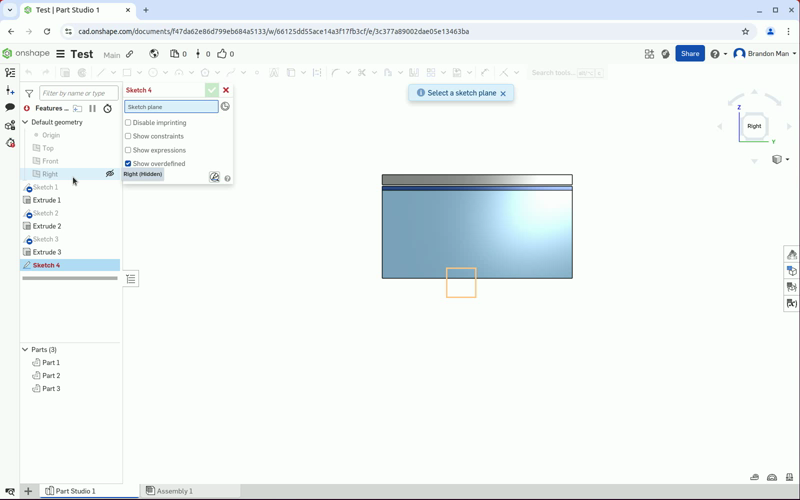
click(73, 176)
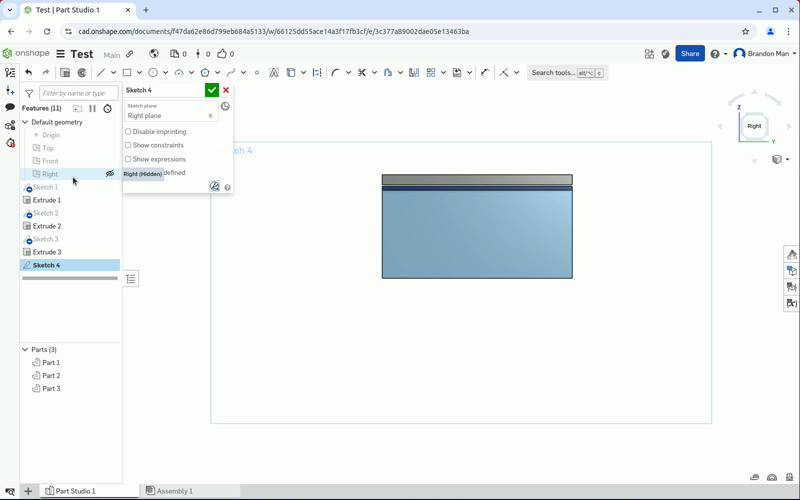
mouse_move(73, 352)
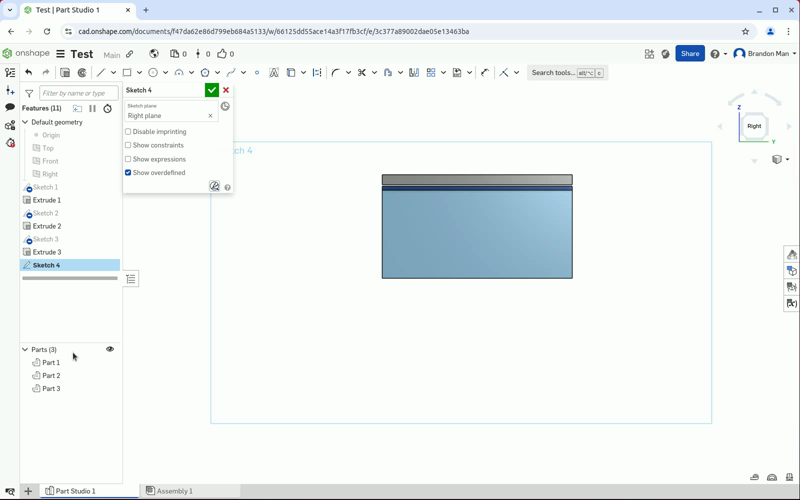
key(y)
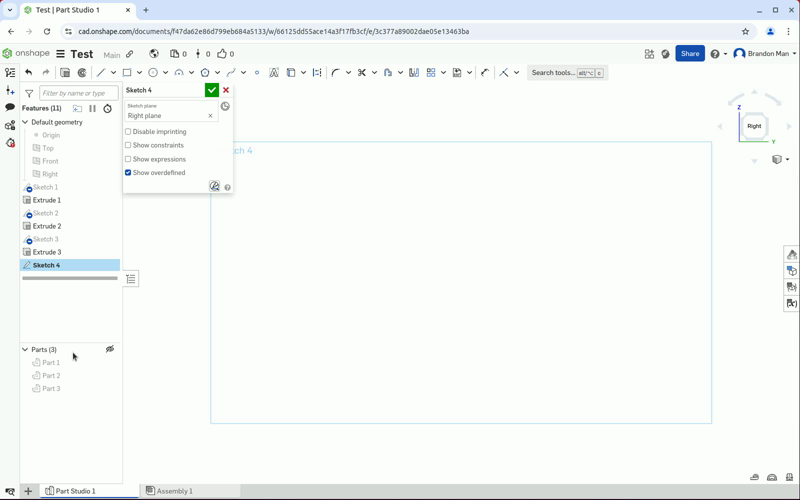
key(l)
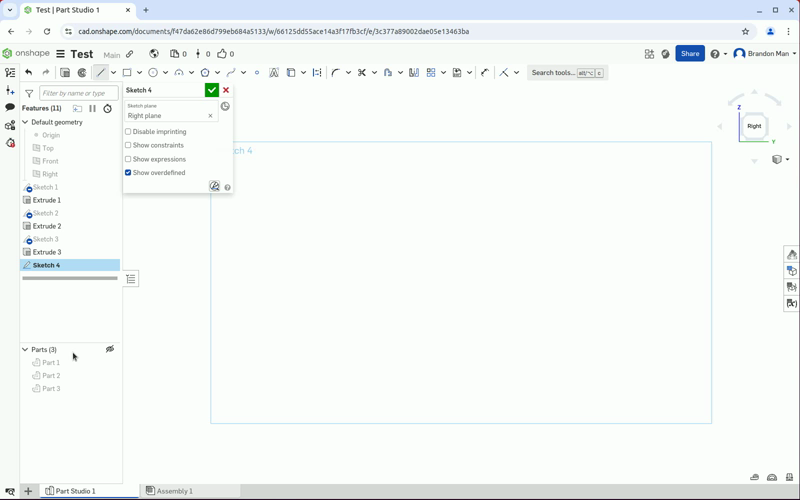
key_down(shift)
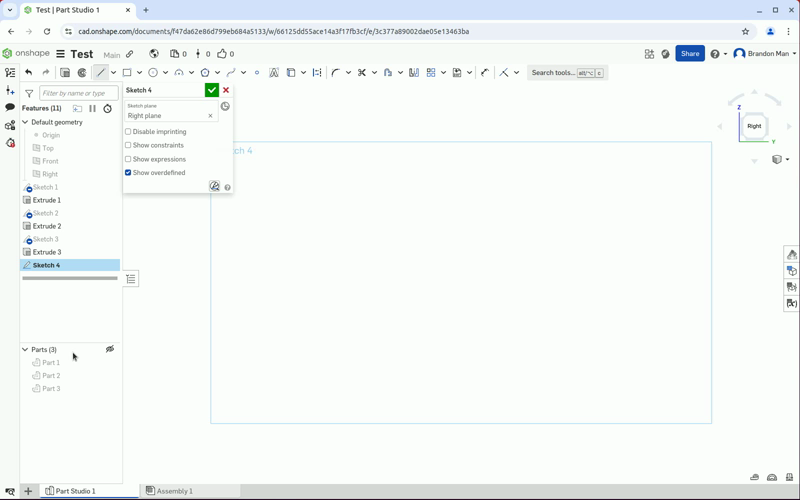
mouse_move(382, 282)
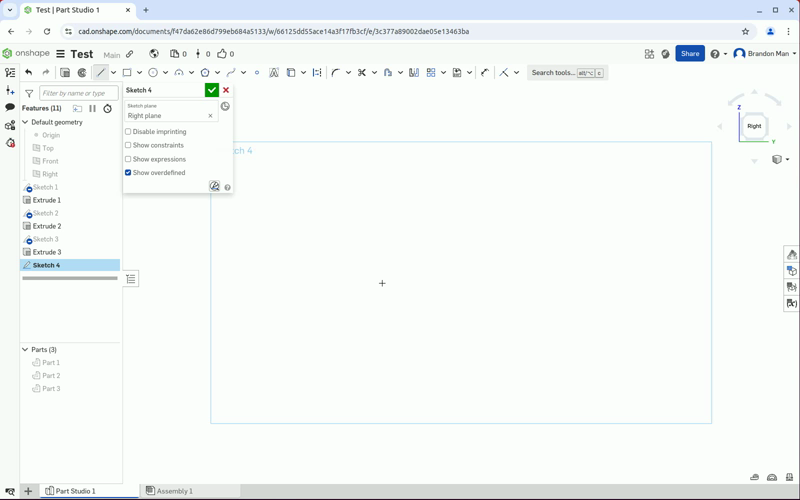
click(382, 282)
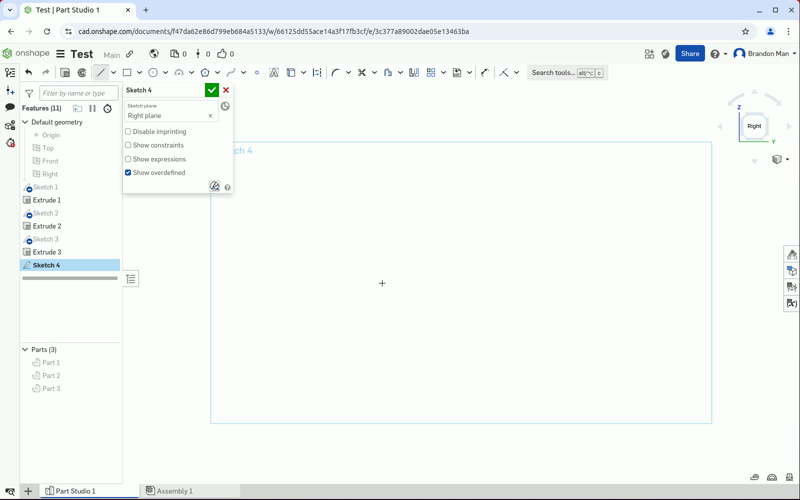
key_up(shift)
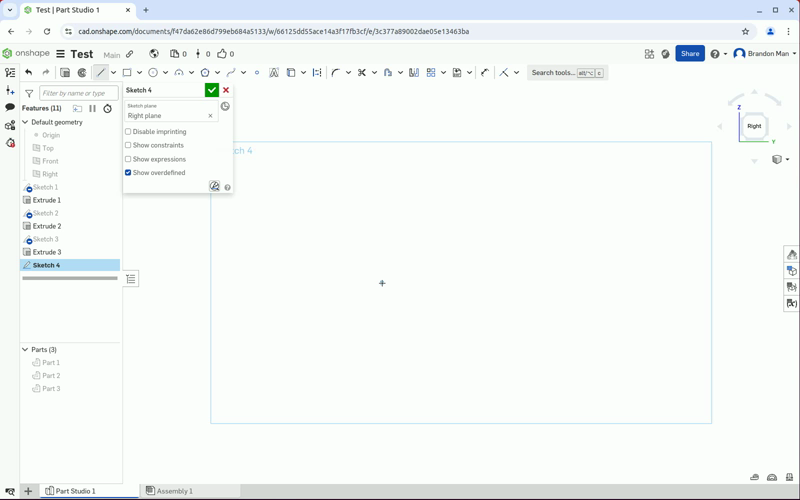
key_down(shift)
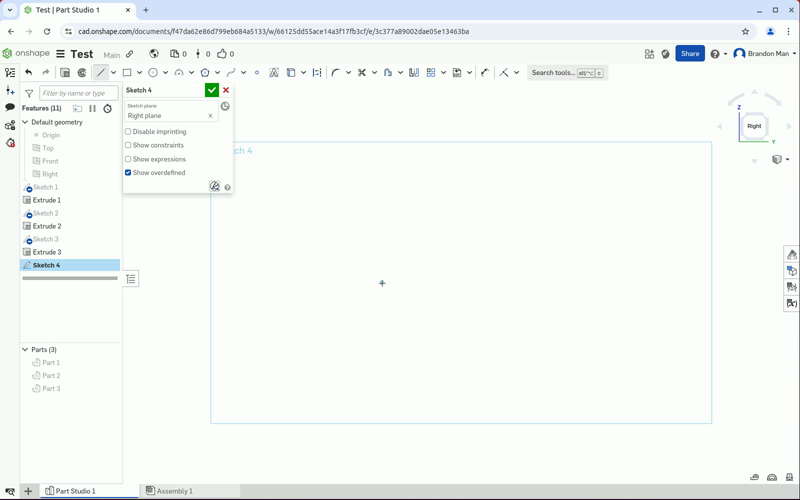
mouse_move(572, 282)
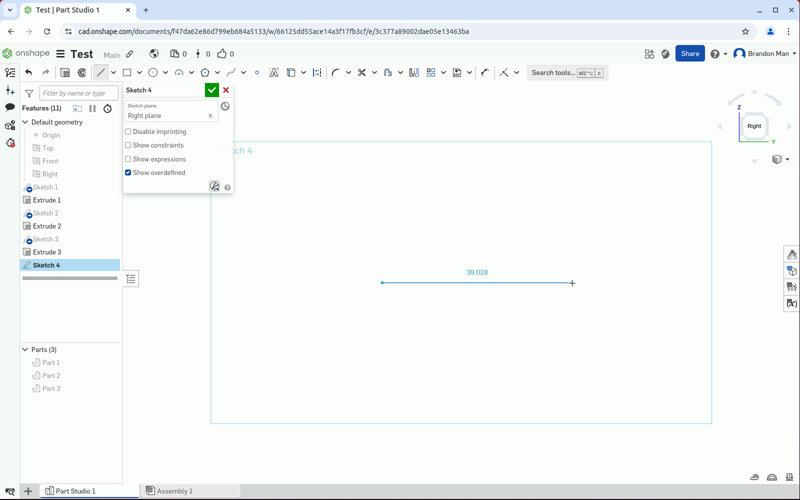
click(572, 282)
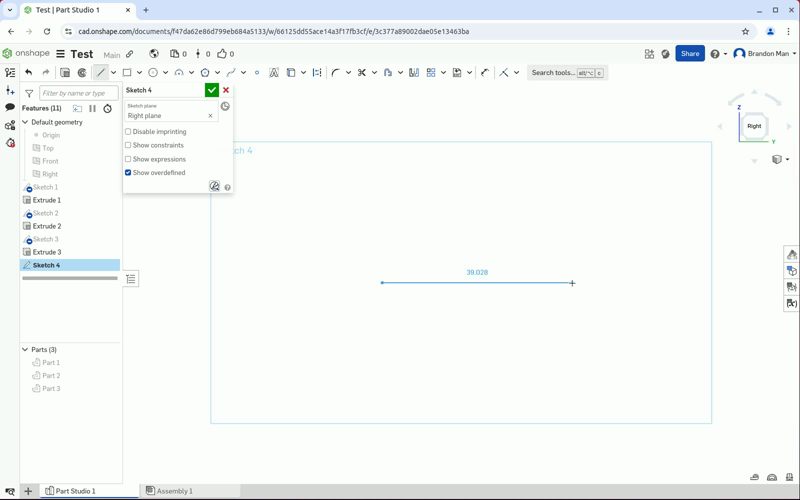
key_up(shift)
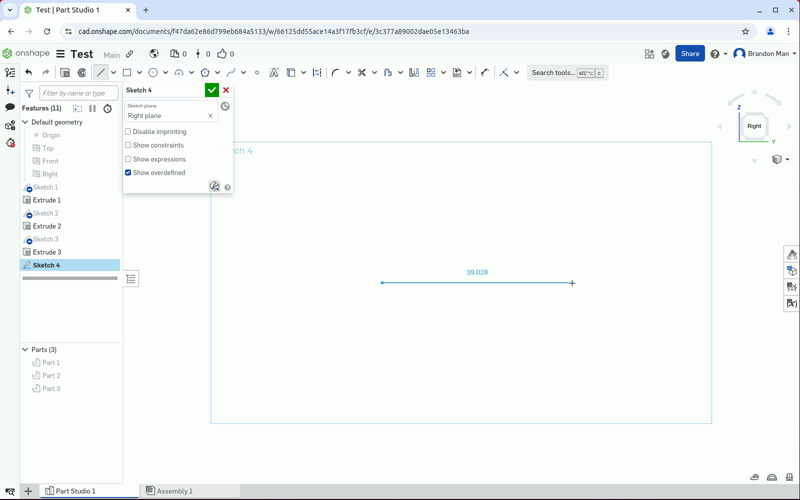
key_down(shift)
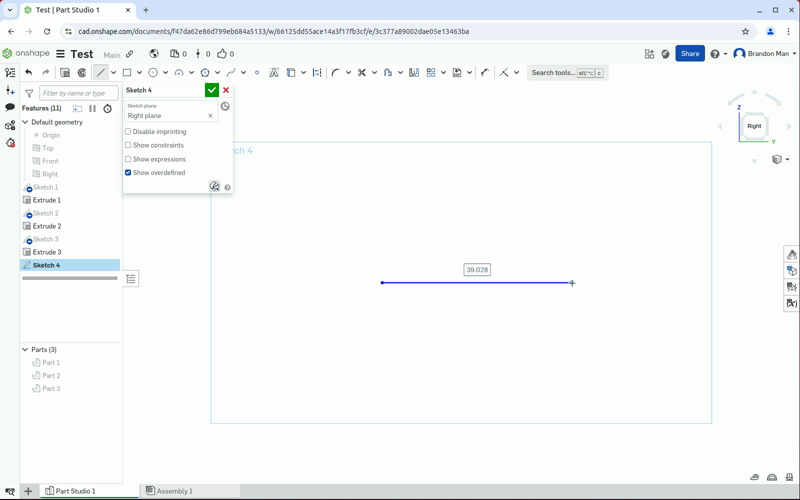
mouse_move(589, 282)
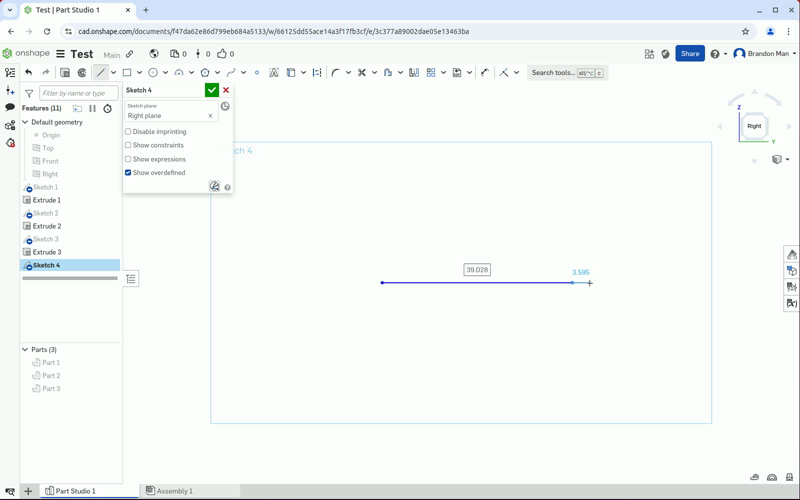
mouse_move(572, 279)
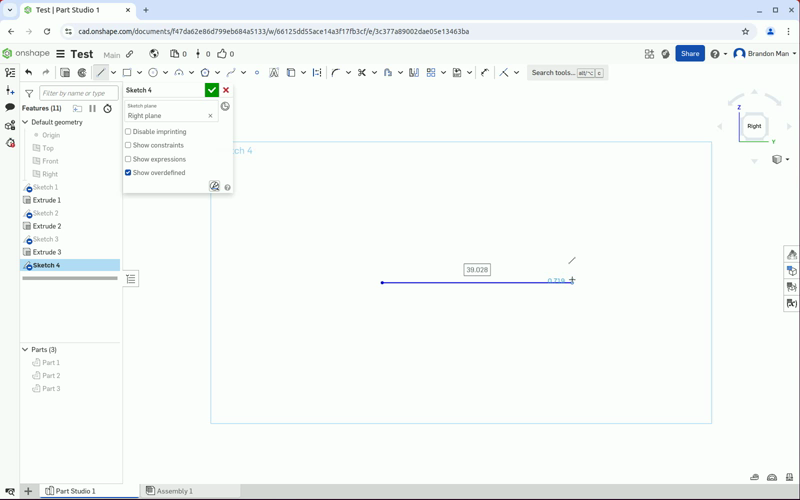
scroll(6)
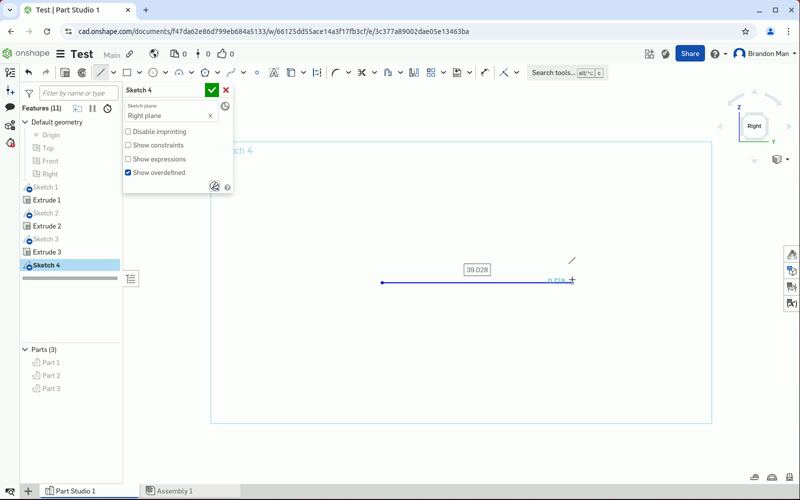
scroll(6)
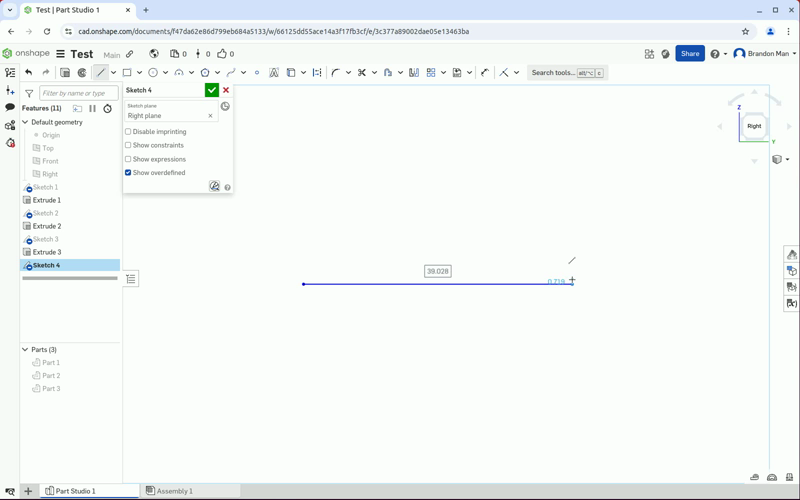
scroll(6)
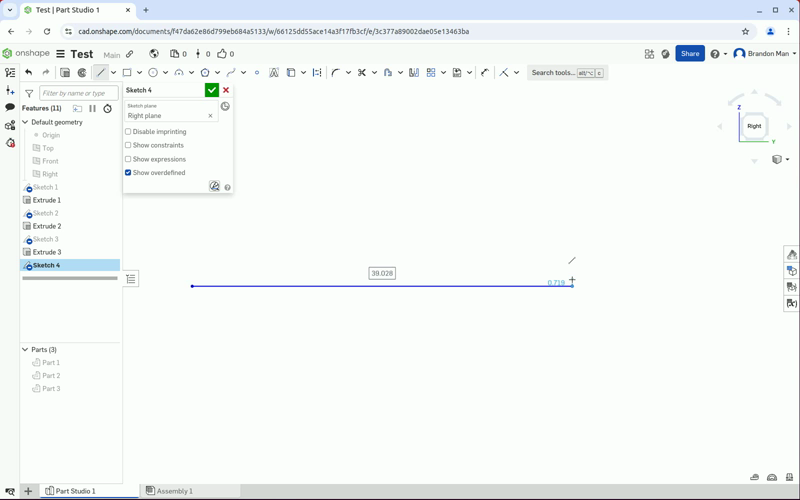
scroll(6)
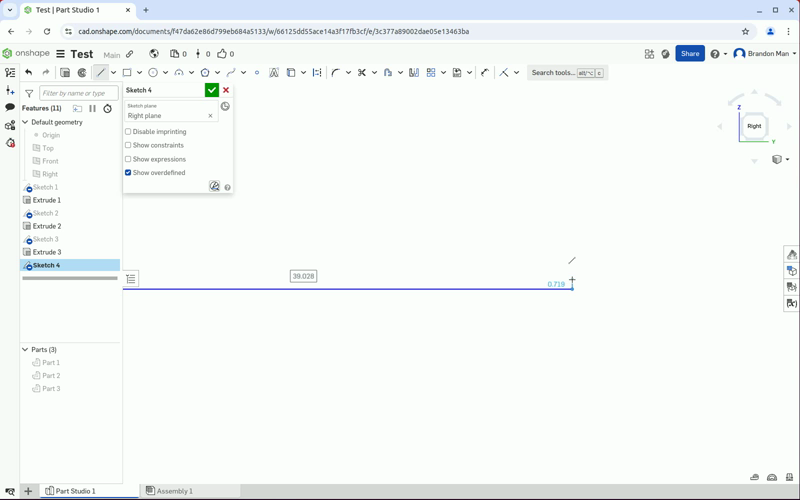
scroll(6)
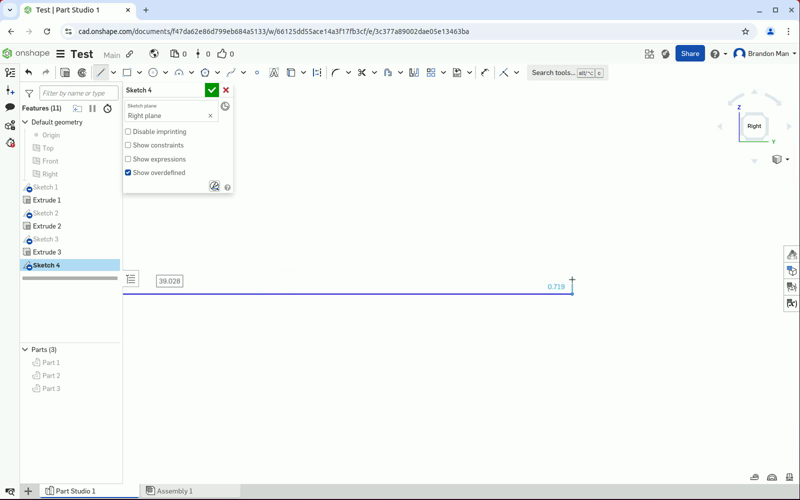
scroll(6)
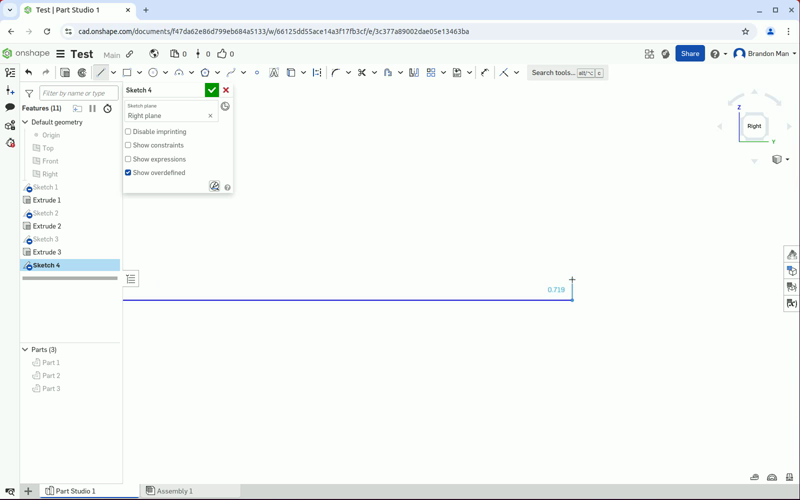
scroll(6)
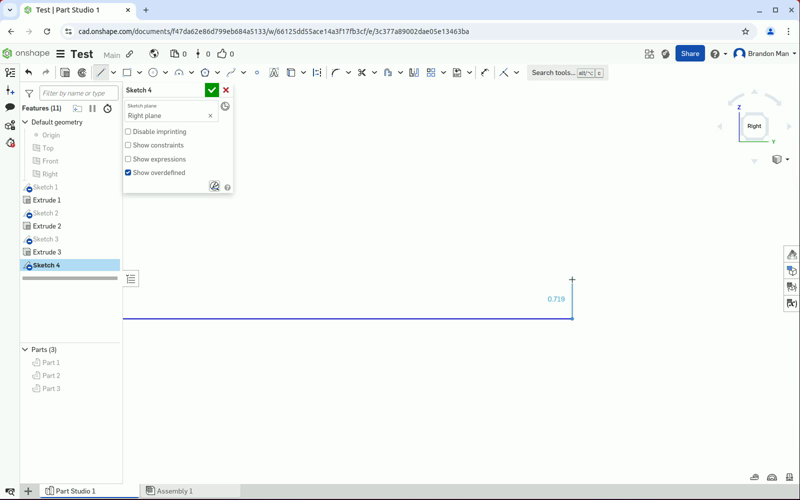
click(572, 279)
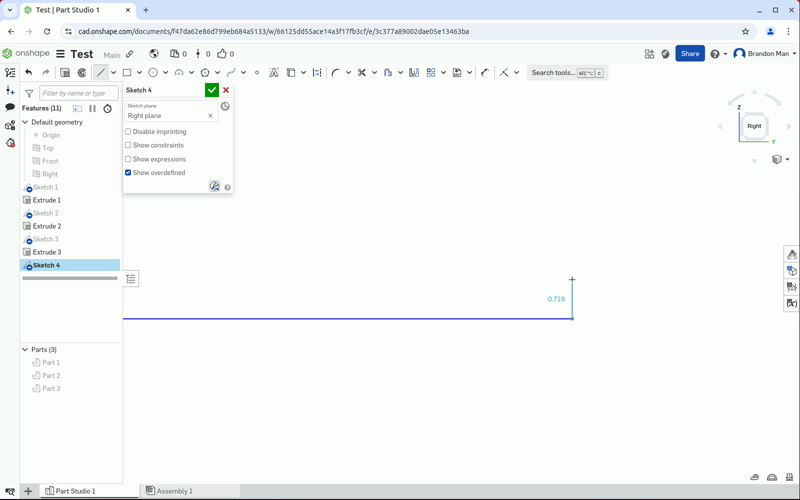
scroll(-6)
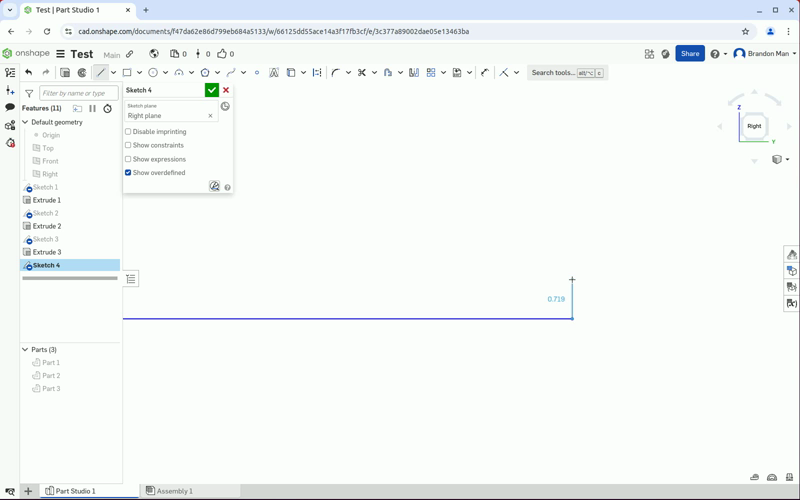
scroll(-6)
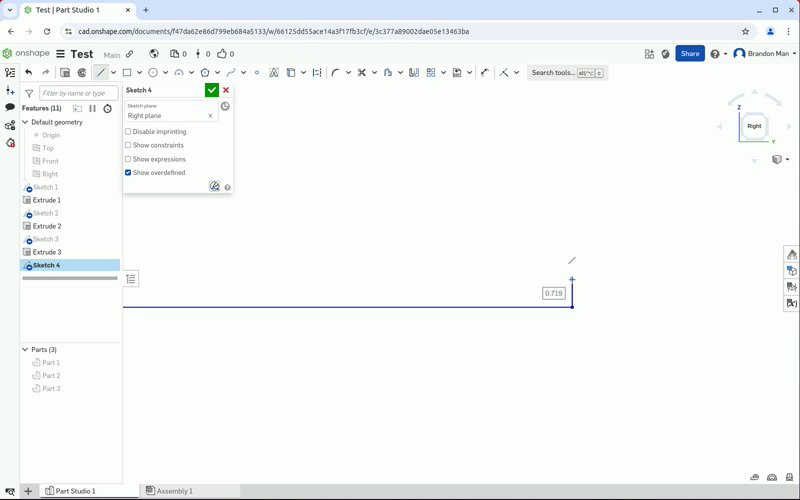
scroll(-6)
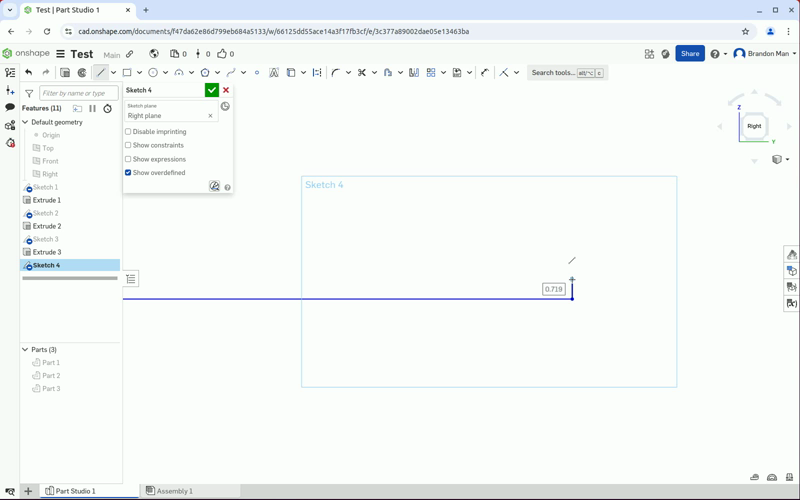
scroll(-6)
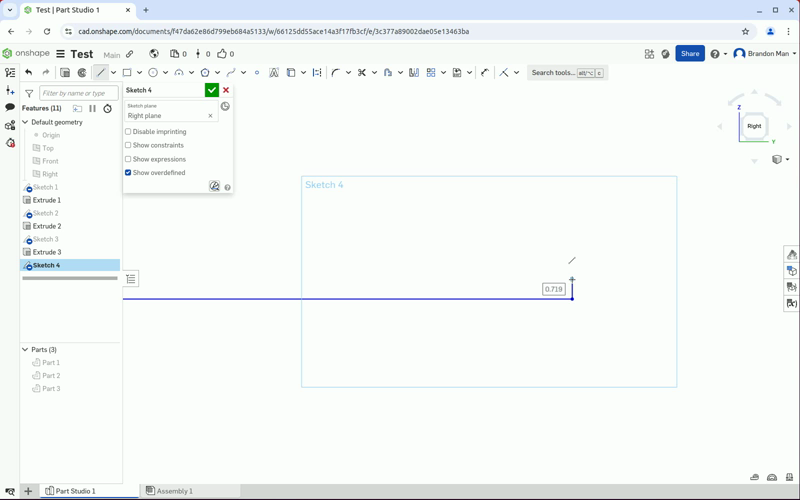
scroll(-6)
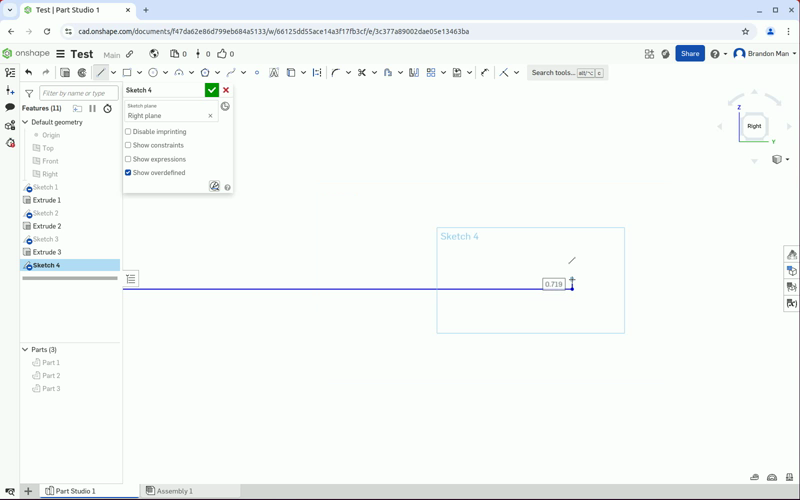
scroll(-6)
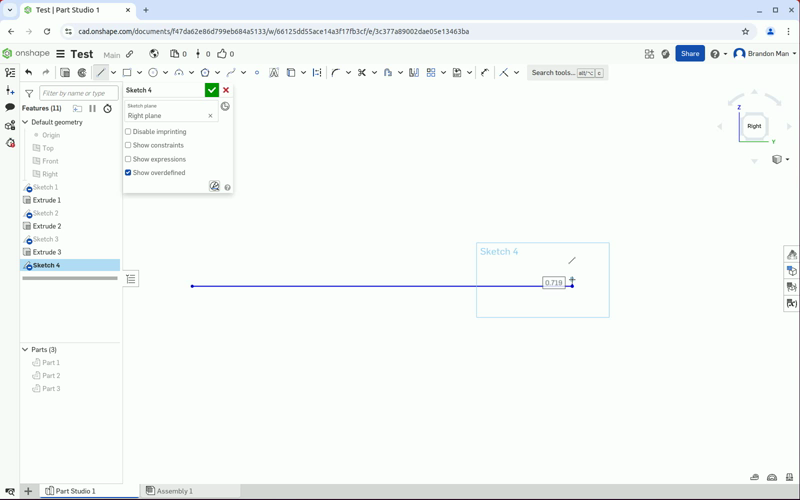
scroll(-6)
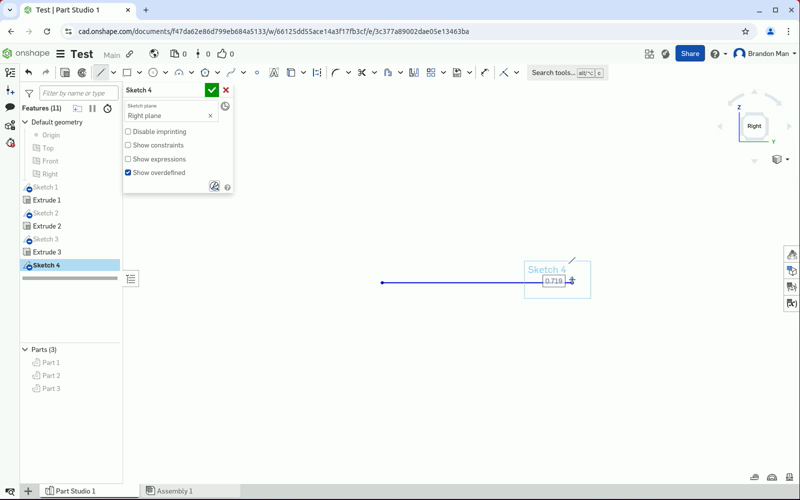
key_up(shift)
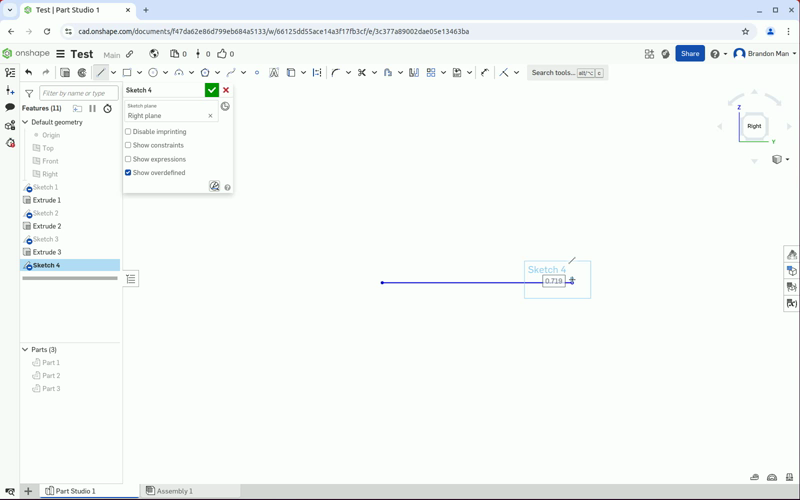
key_down(shift)
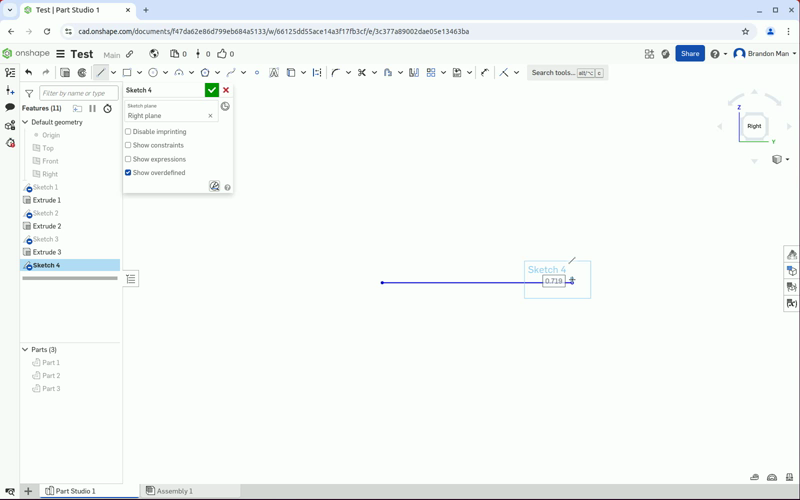
mouse_move(382, 279)
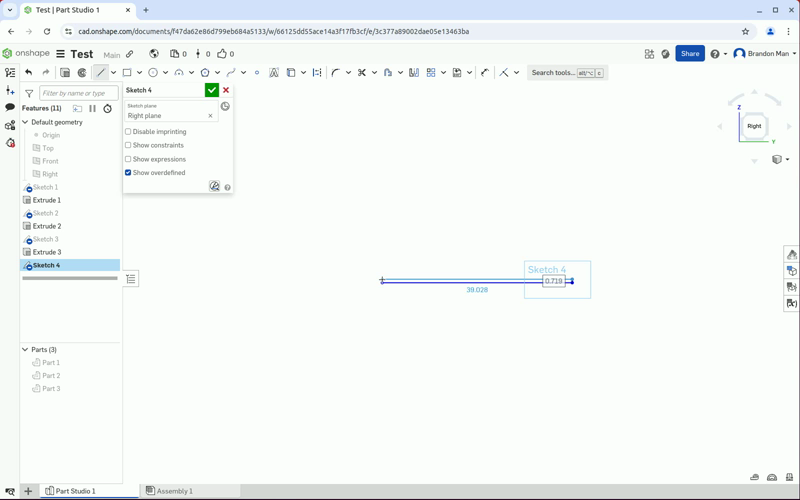
scroll(6)
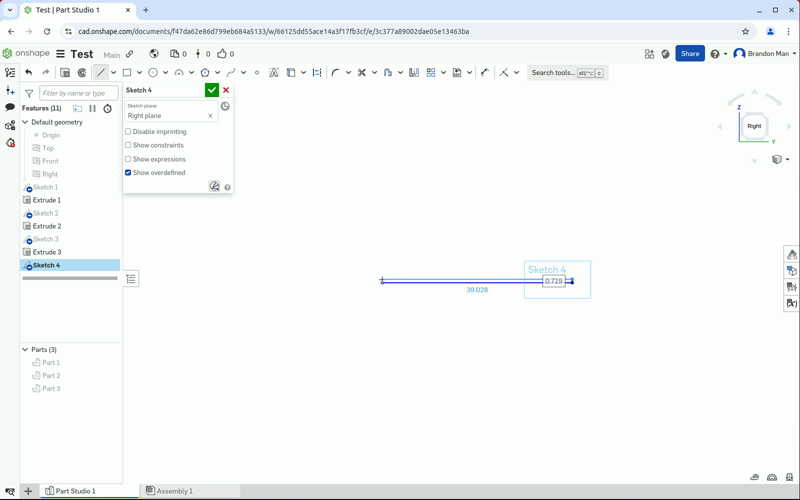
scroll(6)
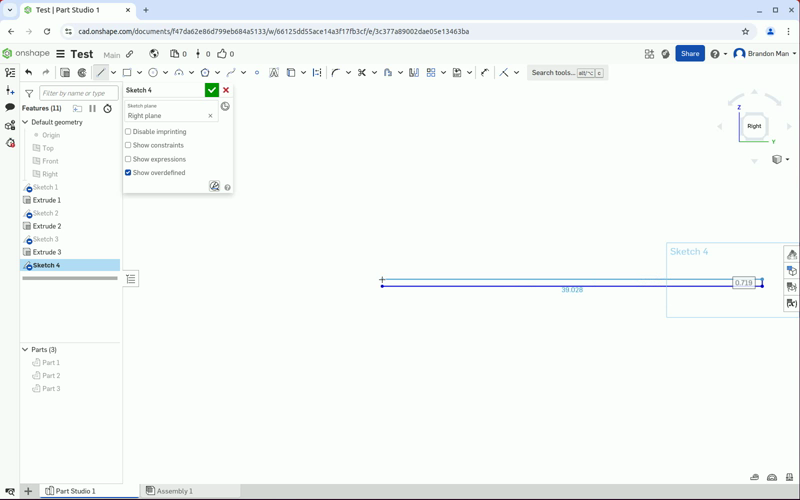
scroll(6)
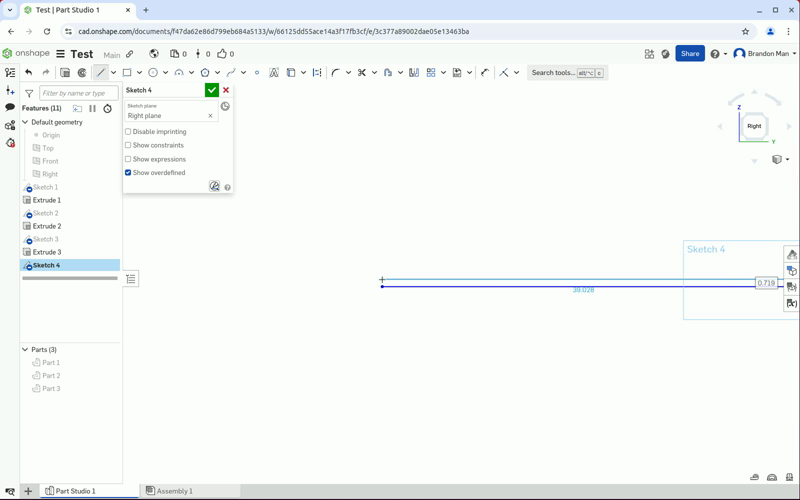
scroll(6)
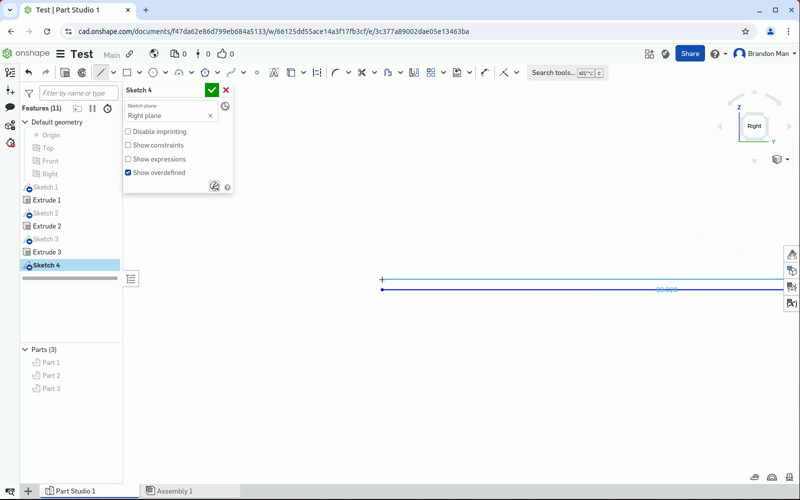
scroll(6)
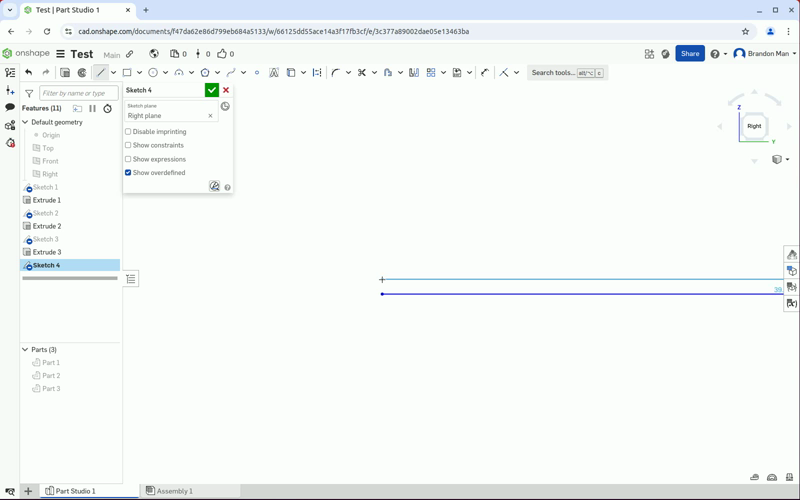
scroll(6)
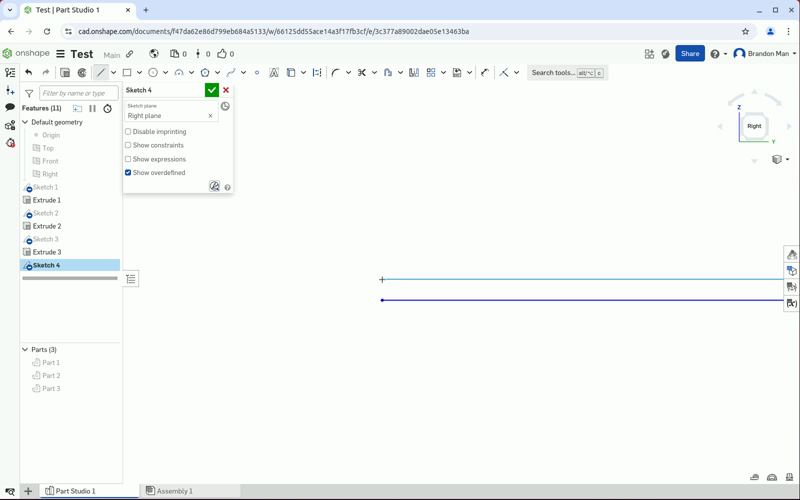
scroll(6)
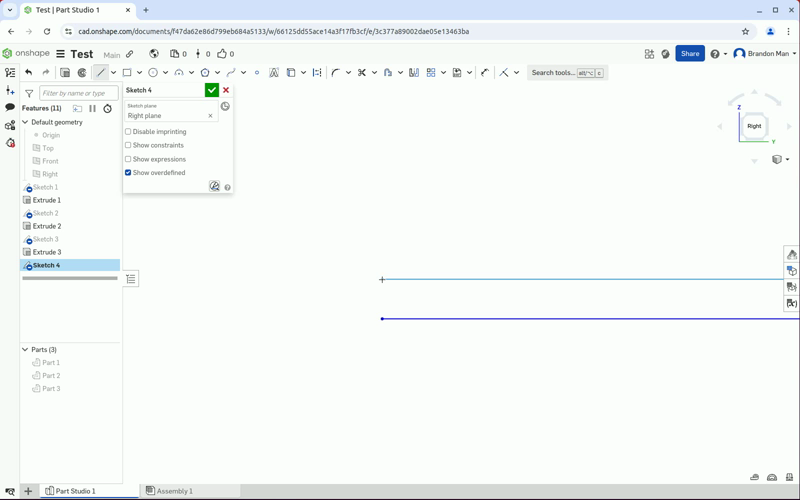
click(382, 279)
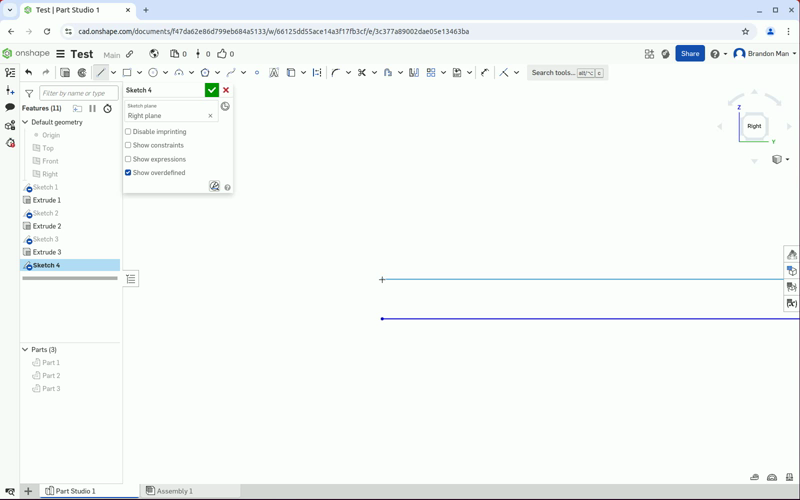
scroll(-6)
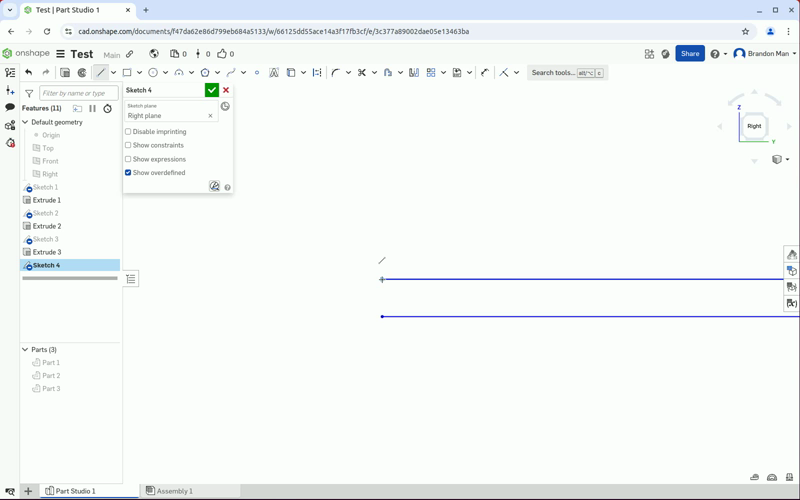
scroll(-6)
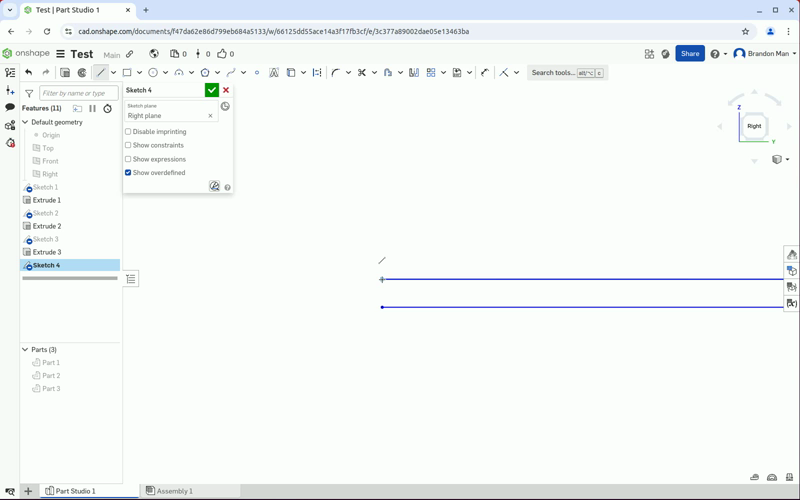
scroll(-6)
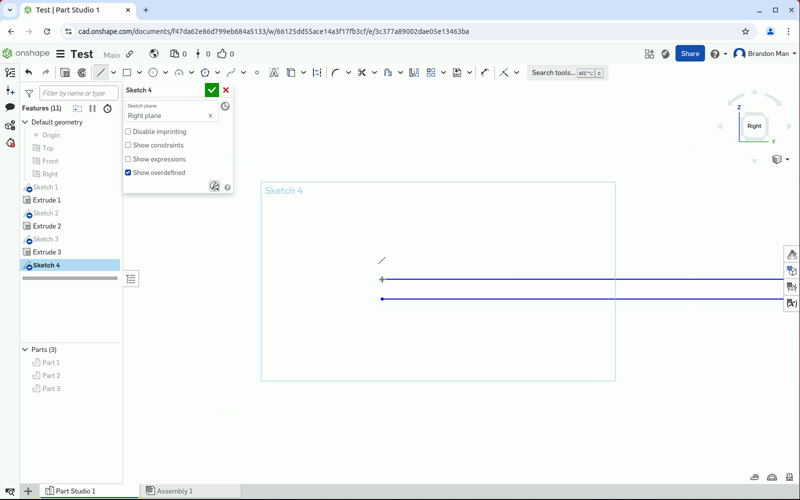
scroll(-6)
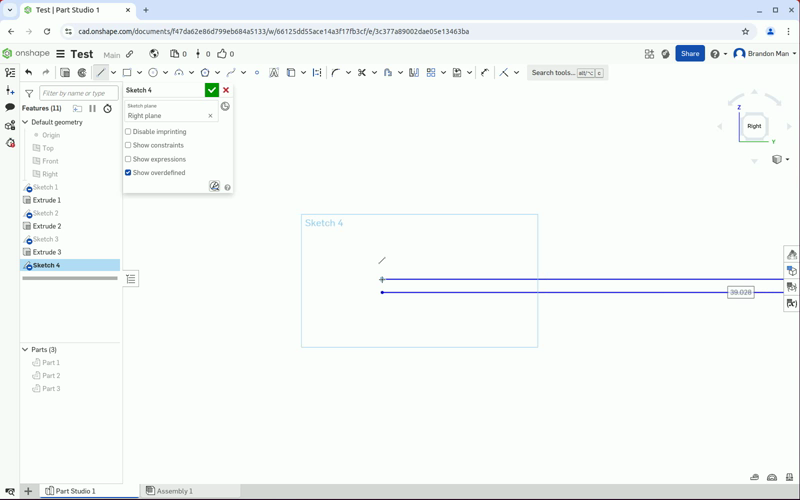
scroll(-6)
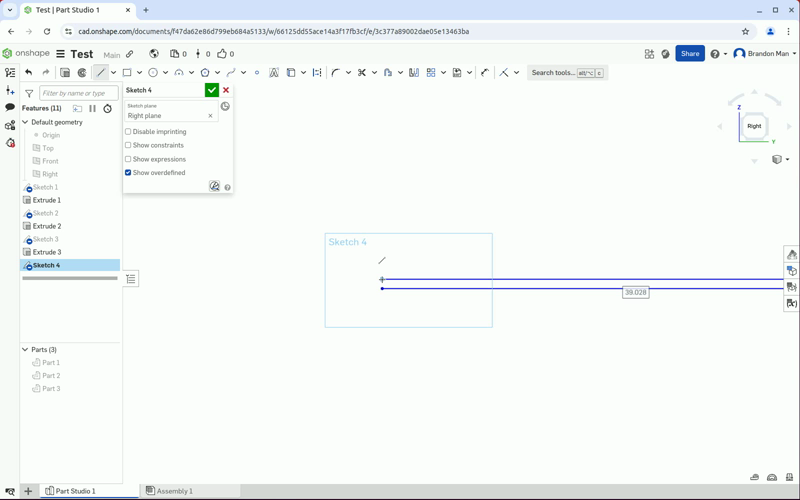
scroll(-6)
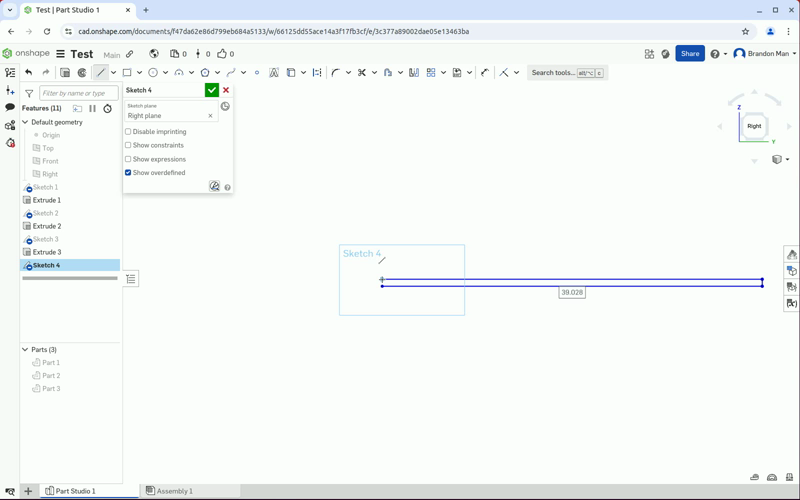
scroll(-6)
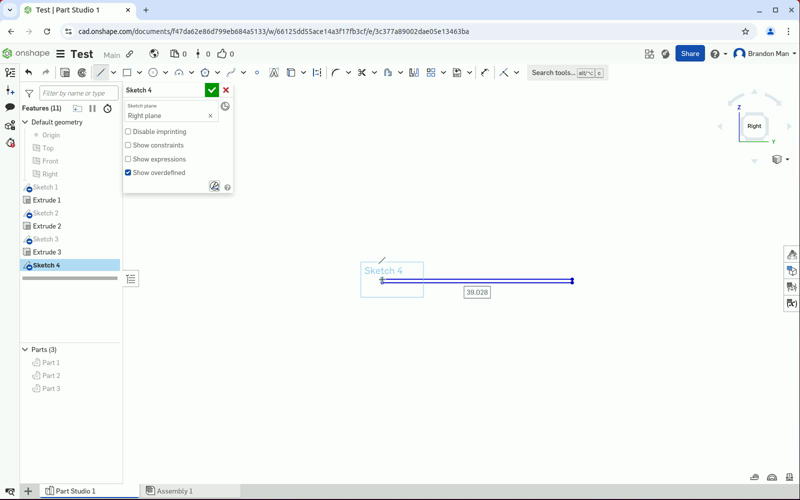
key_up(shift)
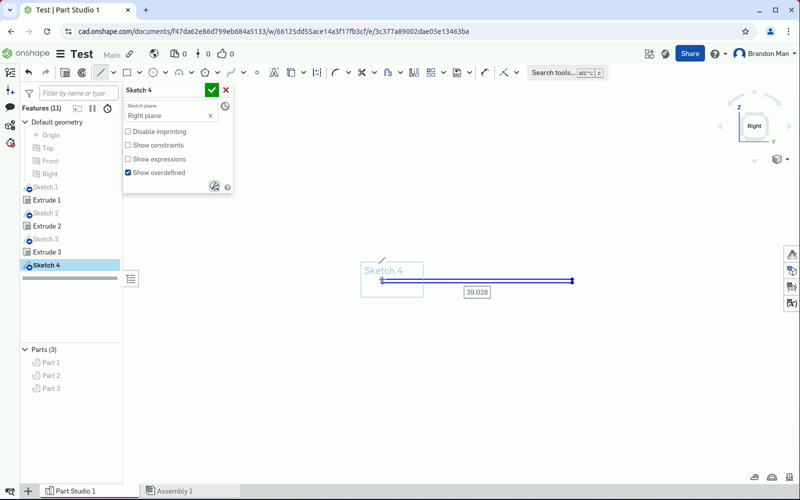
mouse_move(412, 279)
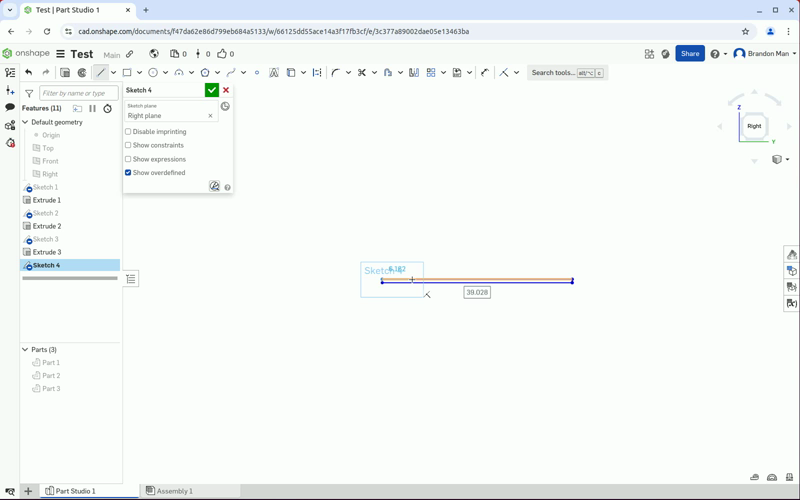
key_down(shift)
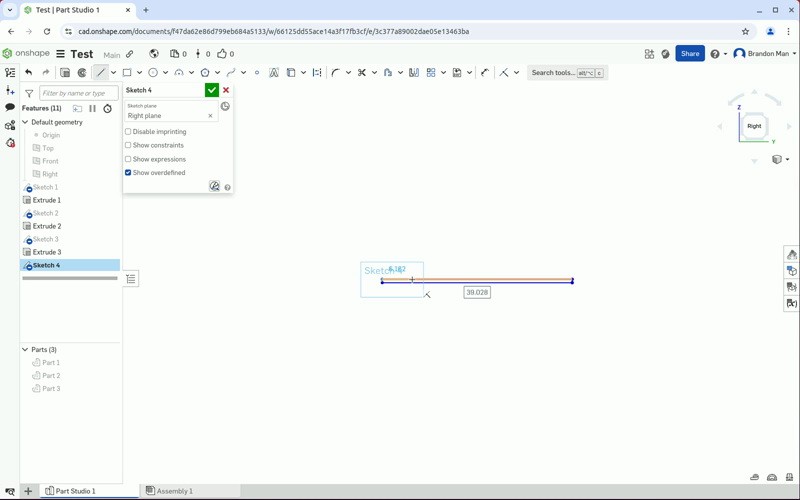
mouse_move(382, 282)
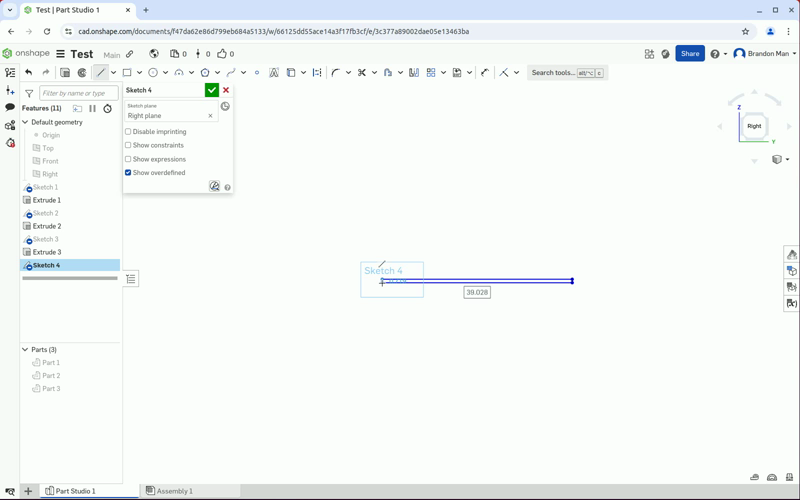
scroll(6)
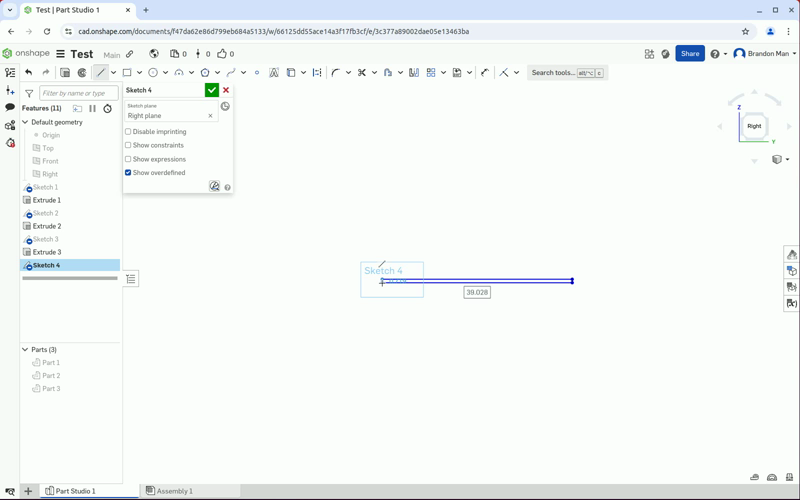
scroll(6)
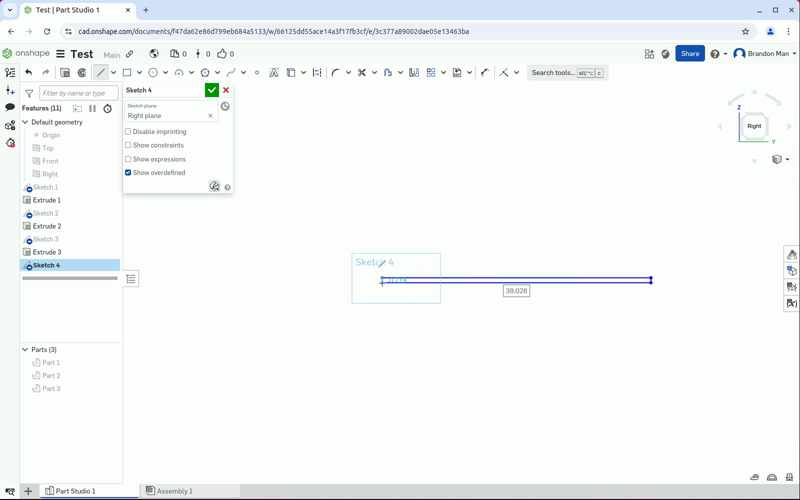
scroll(6)
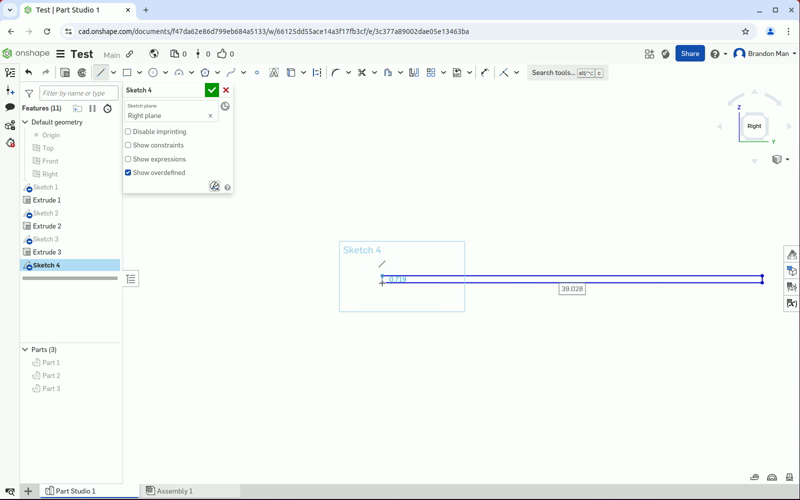
scroll(6)
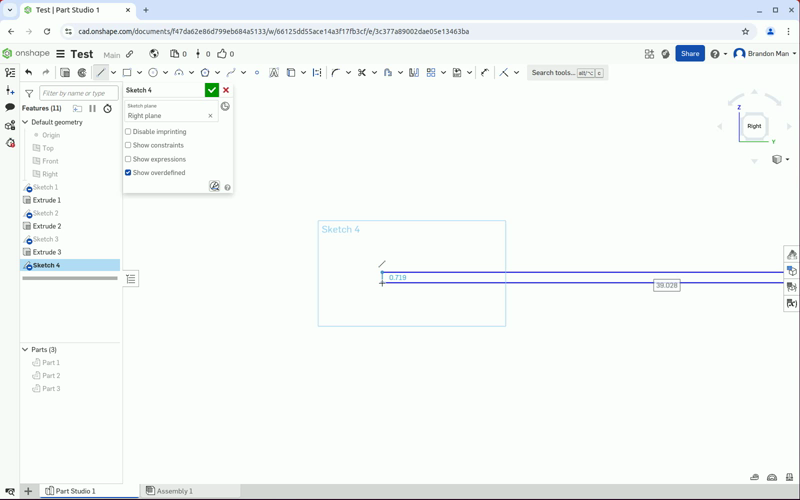
scroll(6)
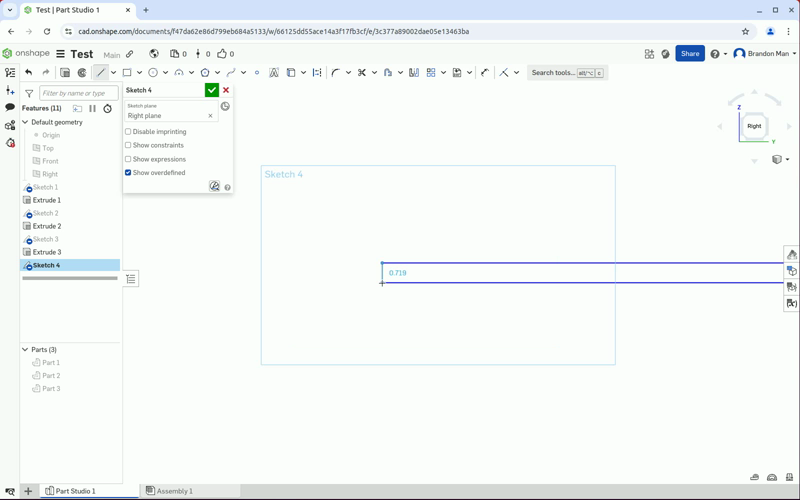
scroll(6)
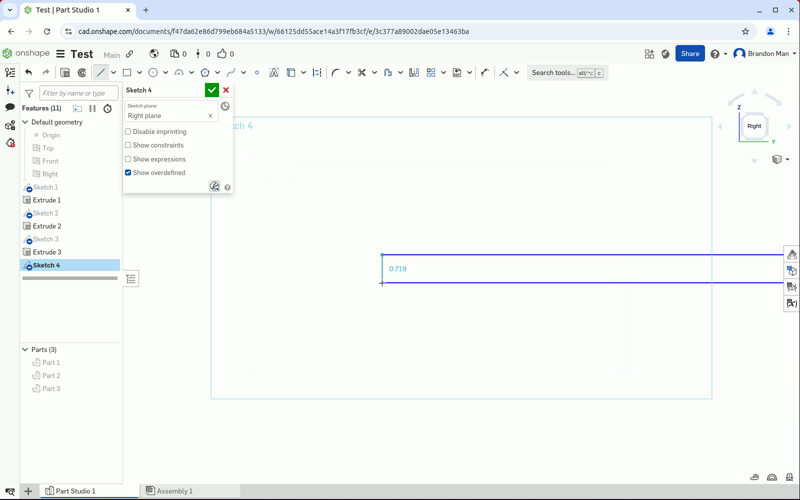
scroll(6)
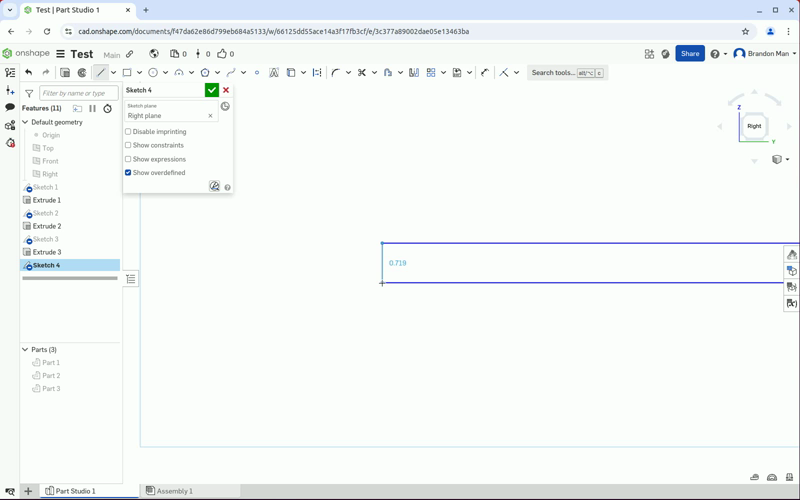
key_up(shift)
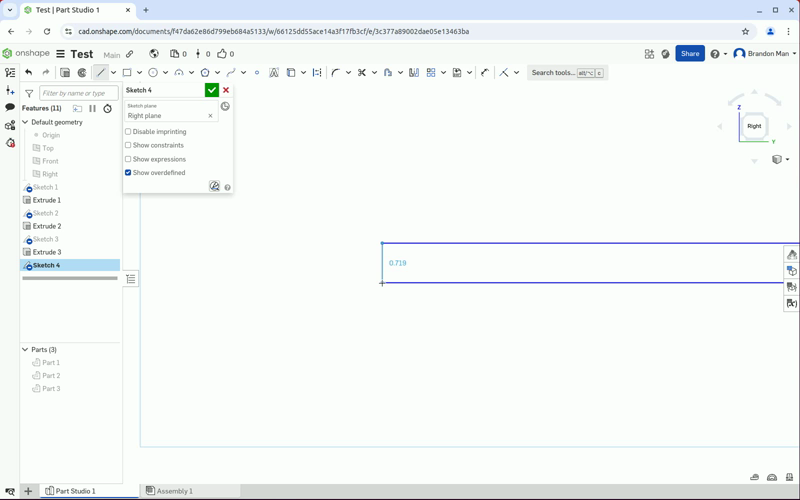
click(382, 282)
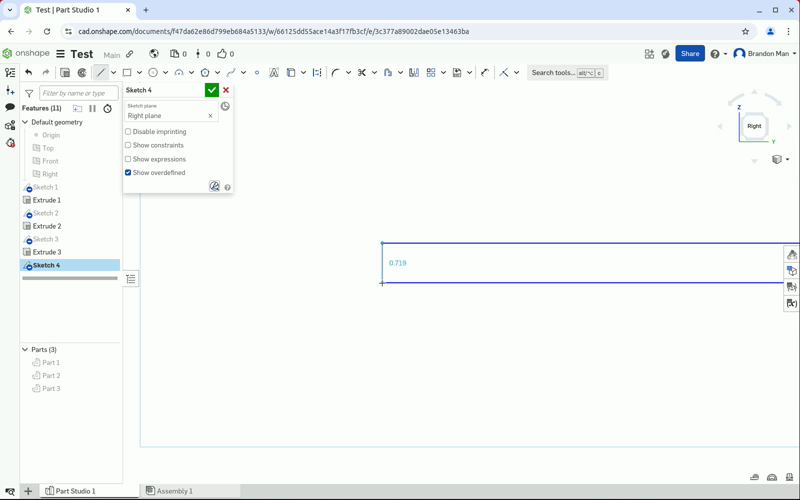
scroll(-6)
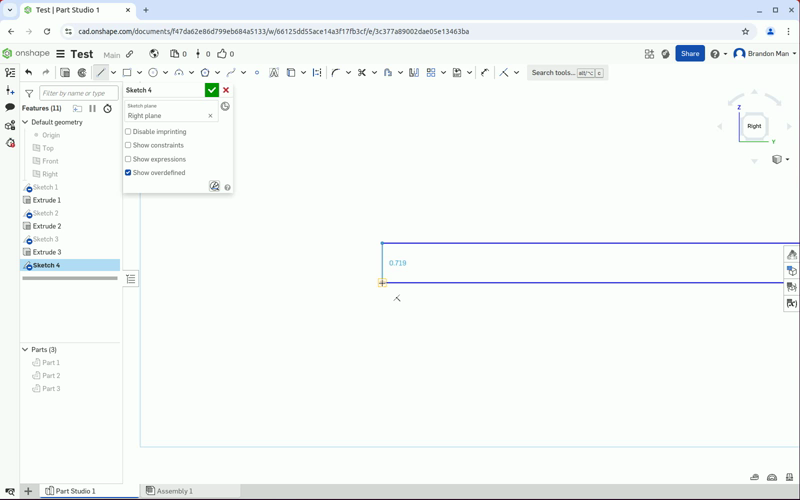
scroll(-6)
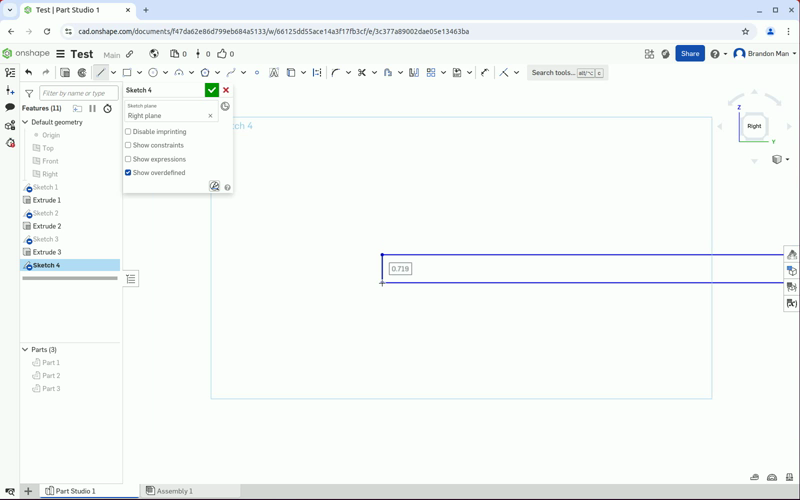
scroll(-6)
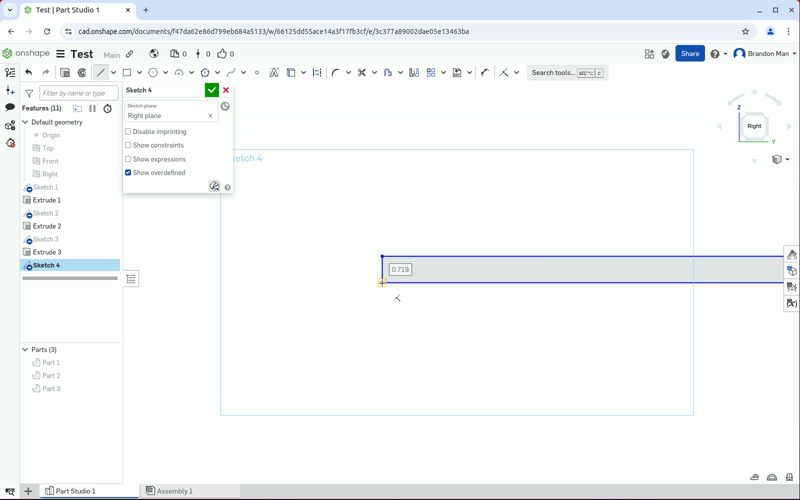
scroll(-6)
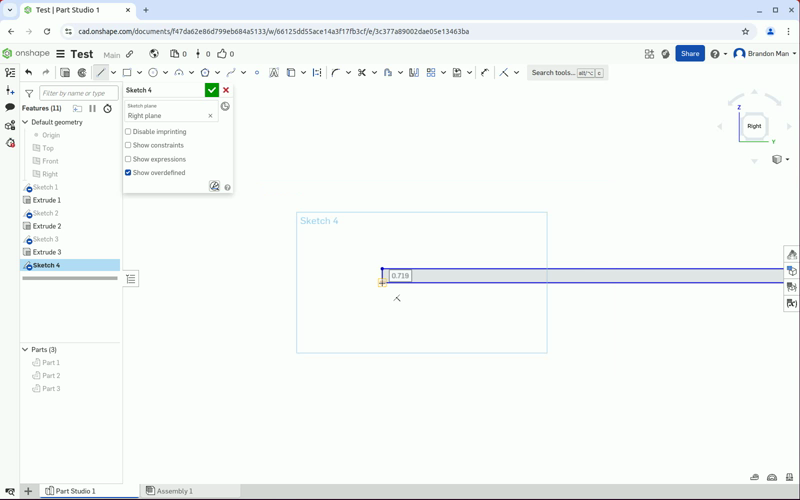
scroll(-6)
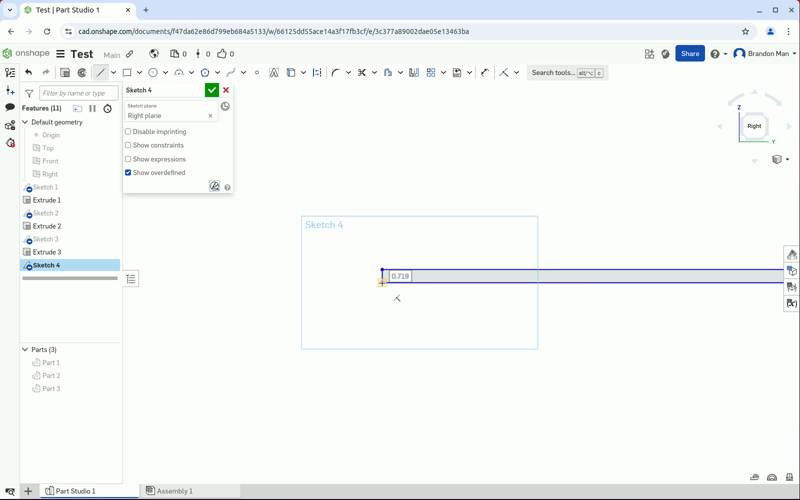
scroll(-6)
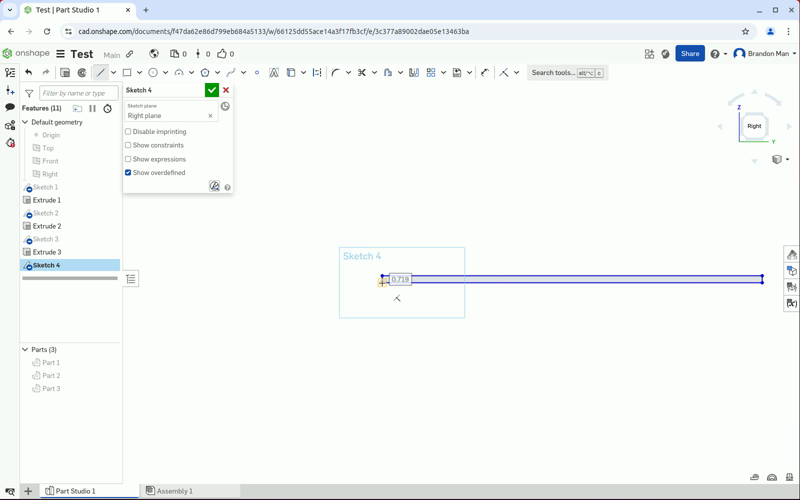
scroll(-6)
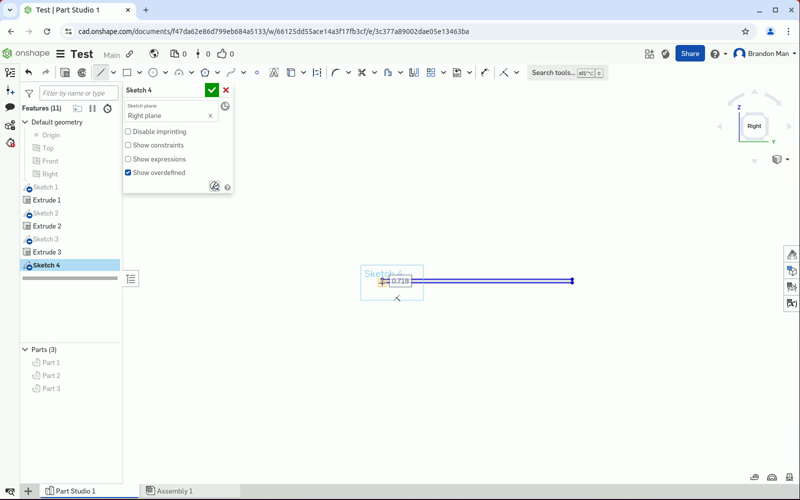
key(esc)
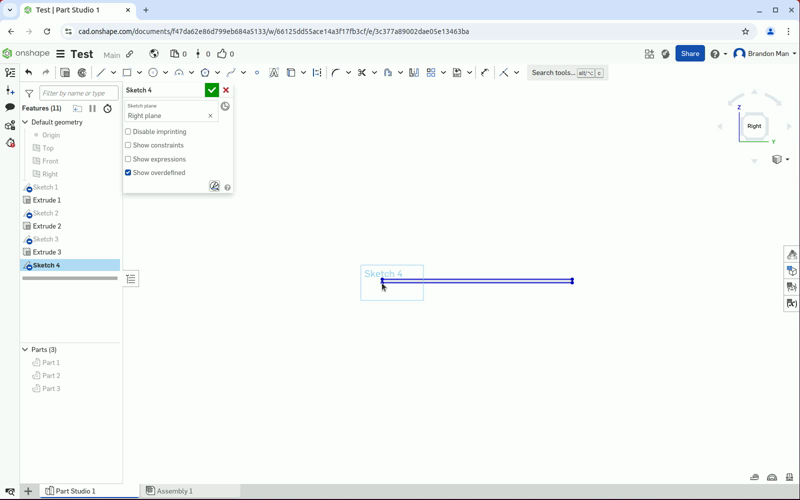
mouse_move(500, 280)
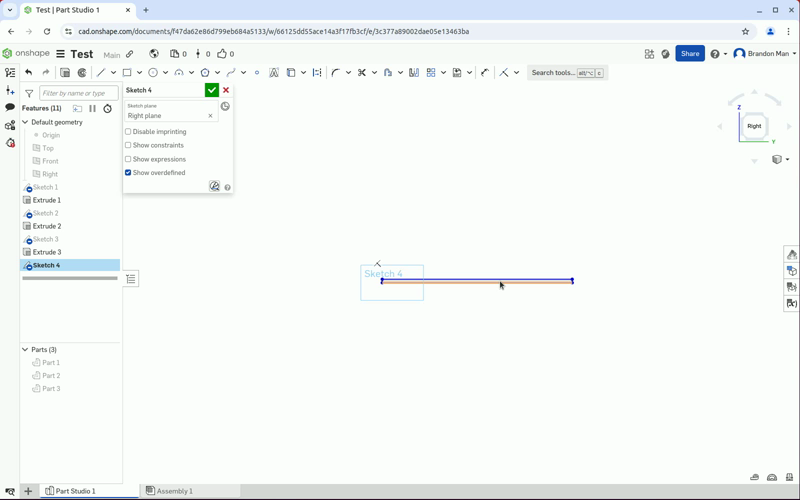
scroll(6)
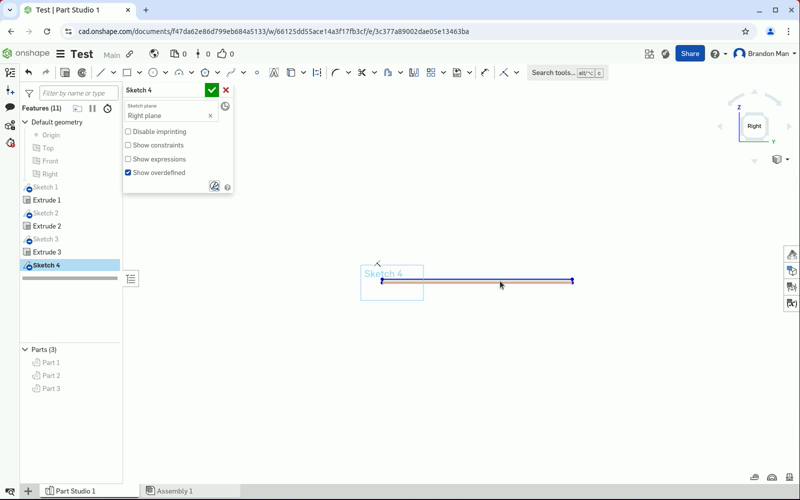
scroll(6)
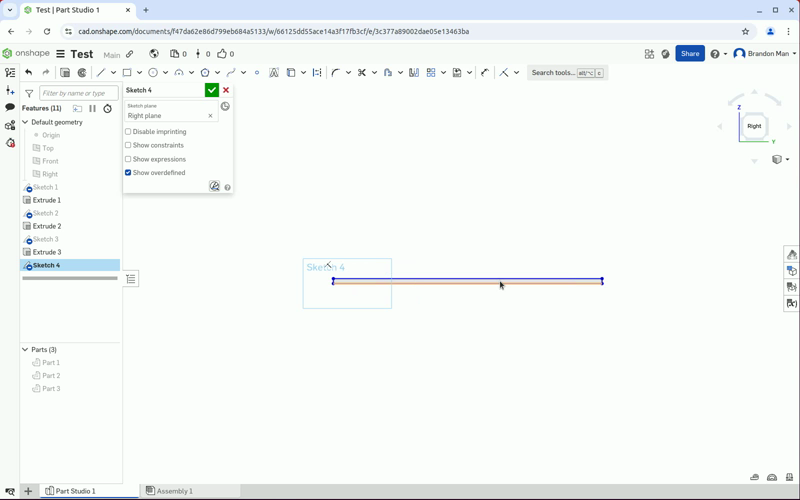
scroll(6)
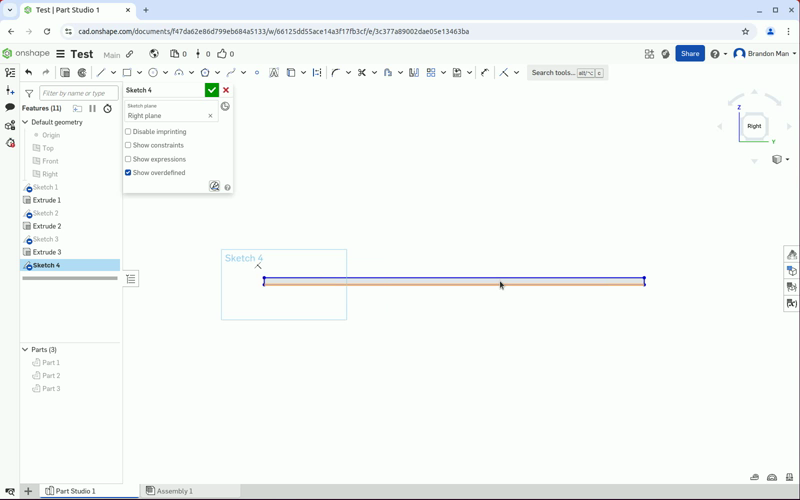
scroll(6)
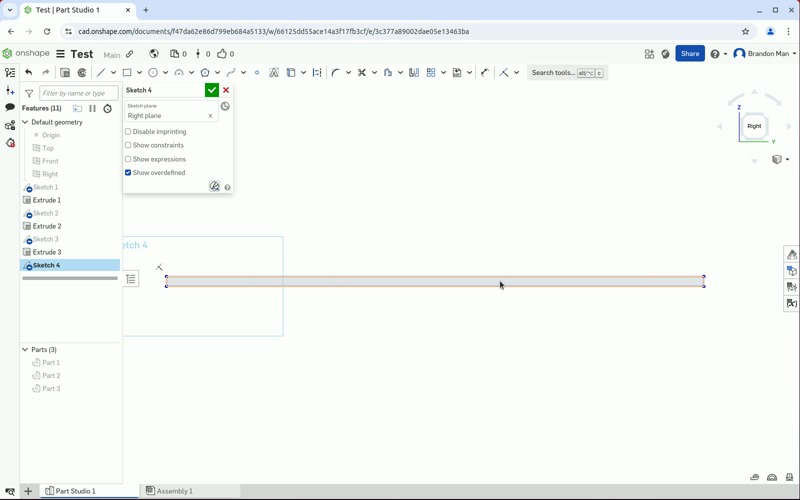
scroll(6)
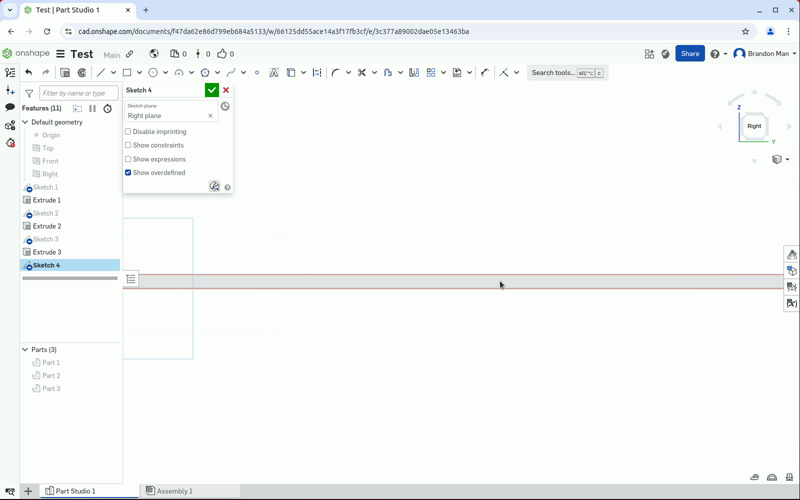
scroll(6)
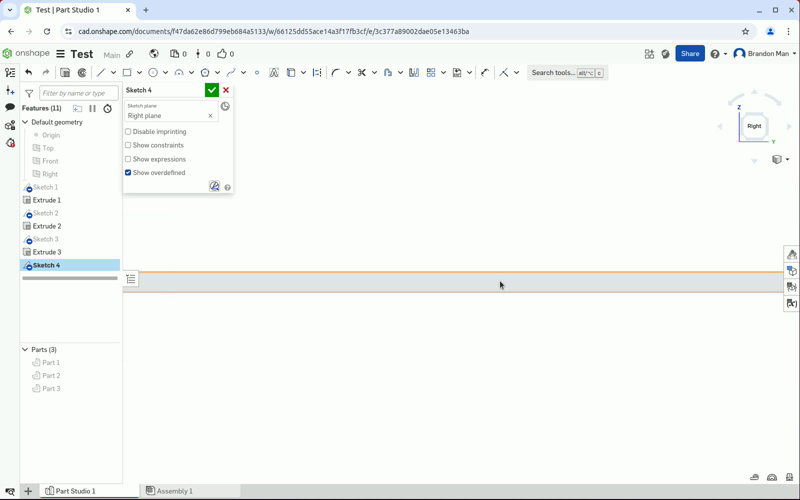
scroll(6)
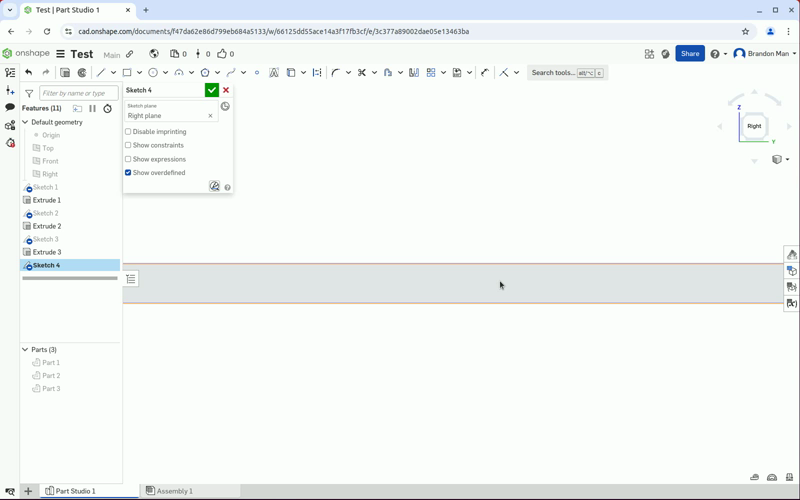
click(500, 280)
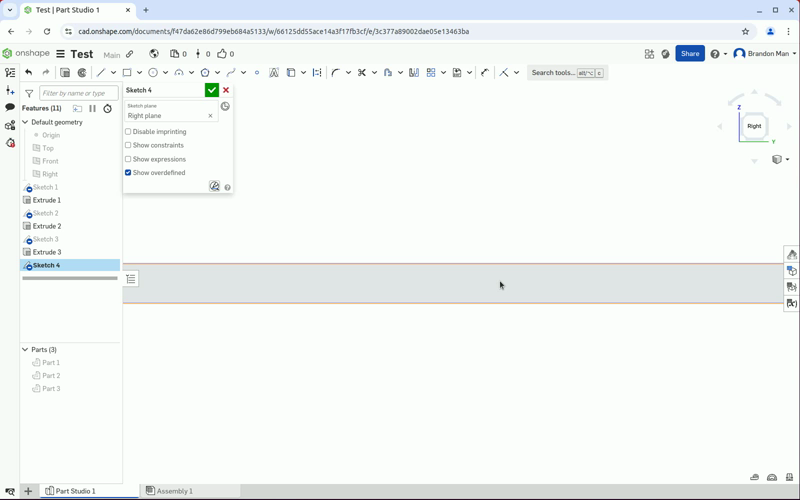
scroll(-6)
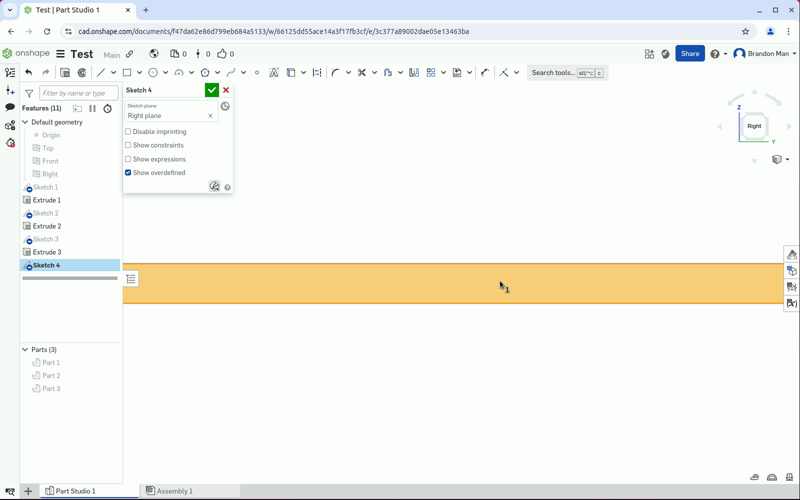
scroll(-6)
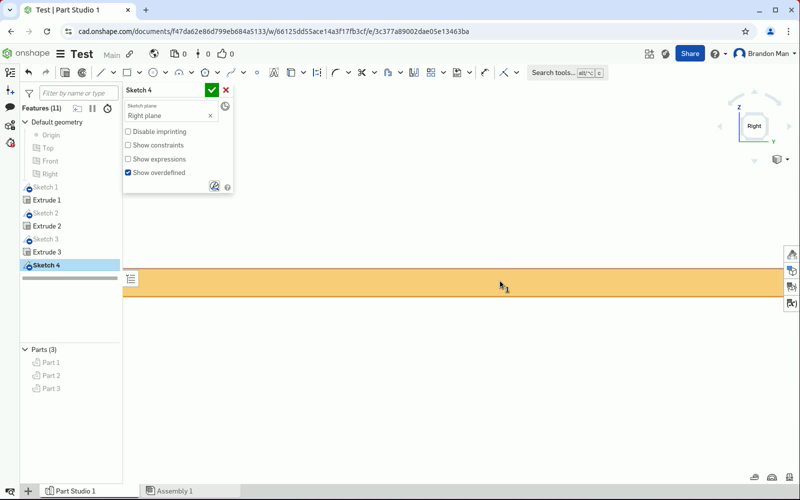
scroll(-6)
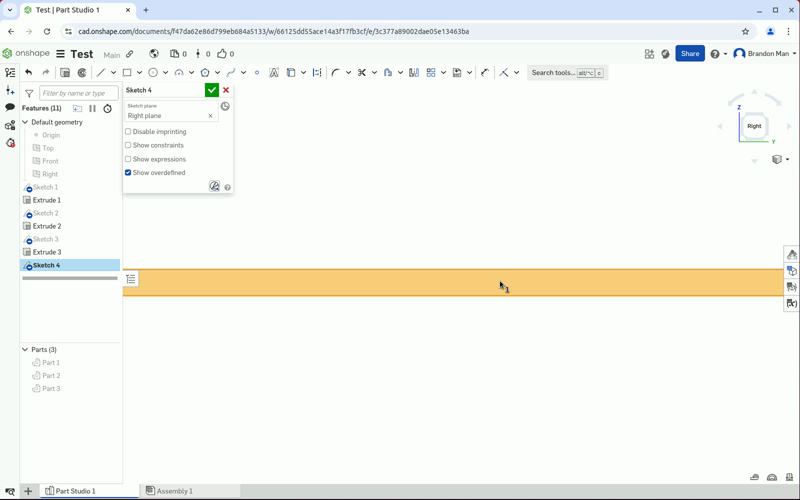
scroll(-6)
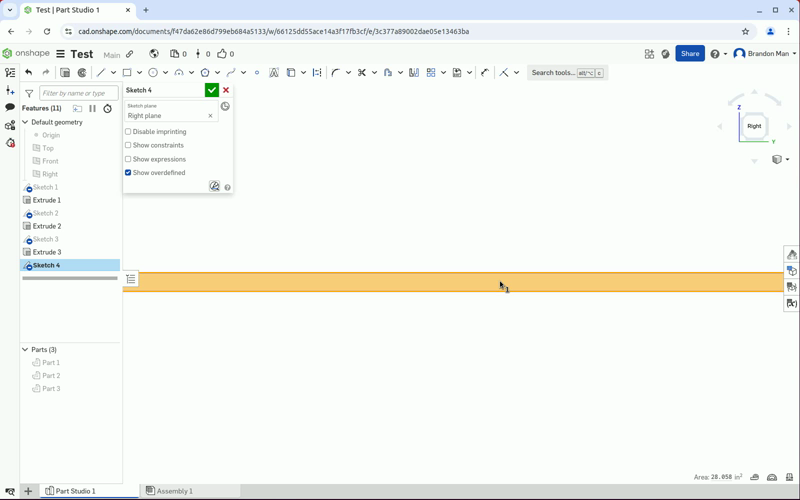
scroll(-6)
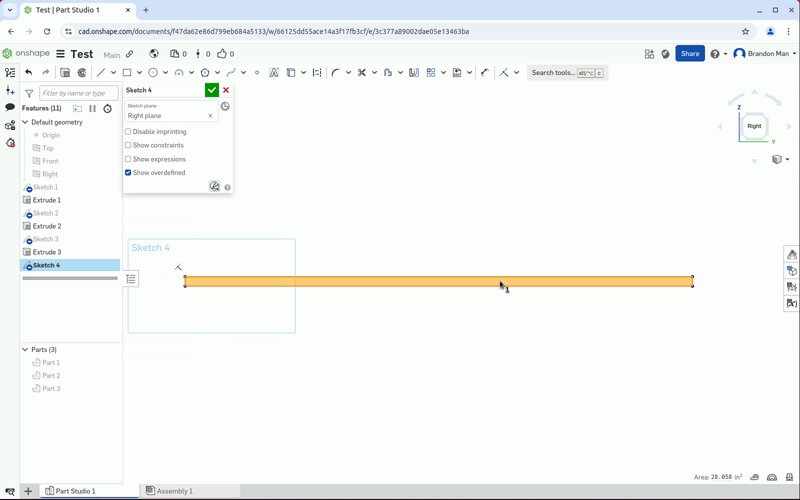
scroll(-6)
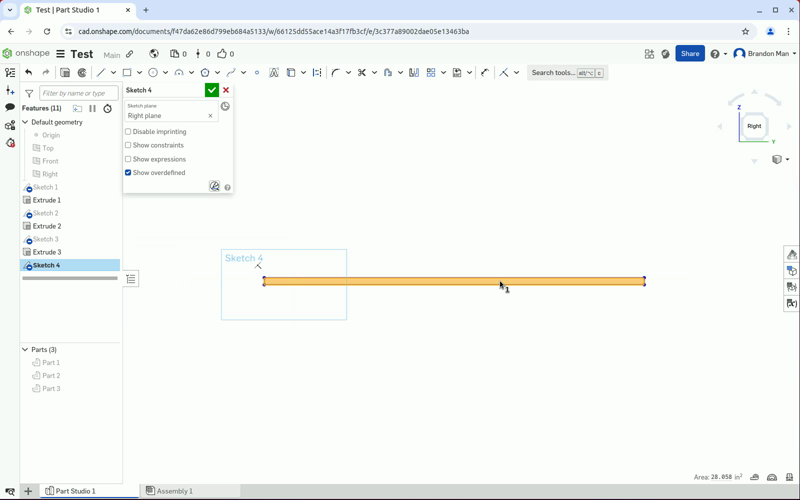
scroll(-6)
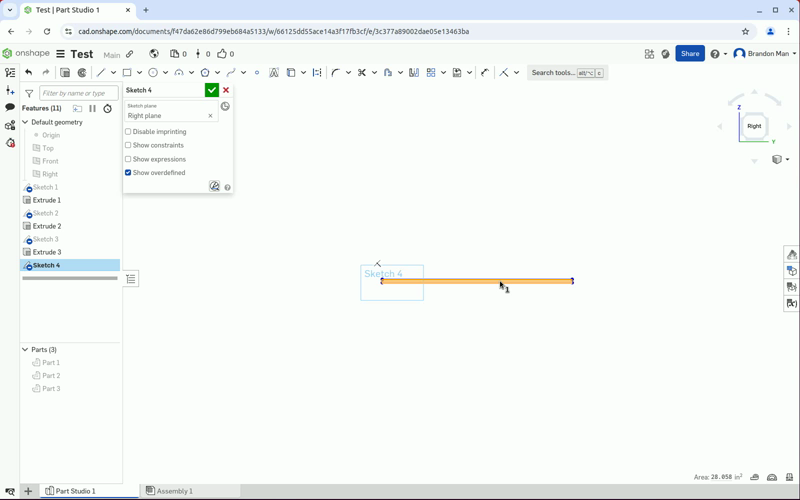
mouse_move(73, 352)
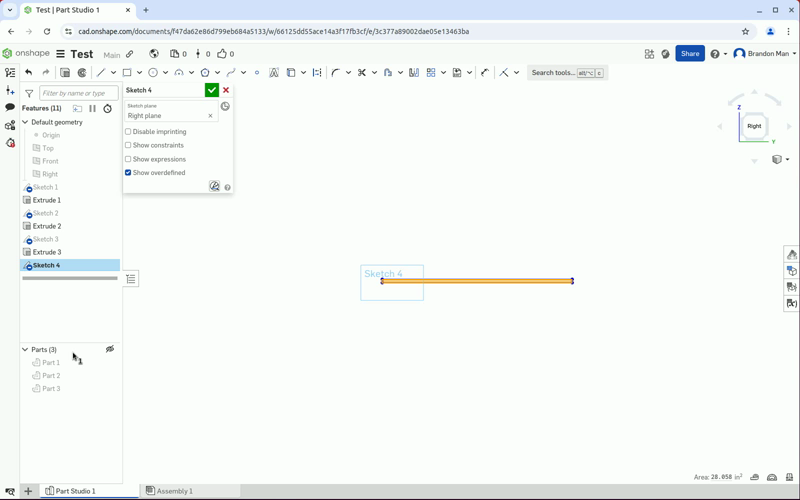
key(shift+y)
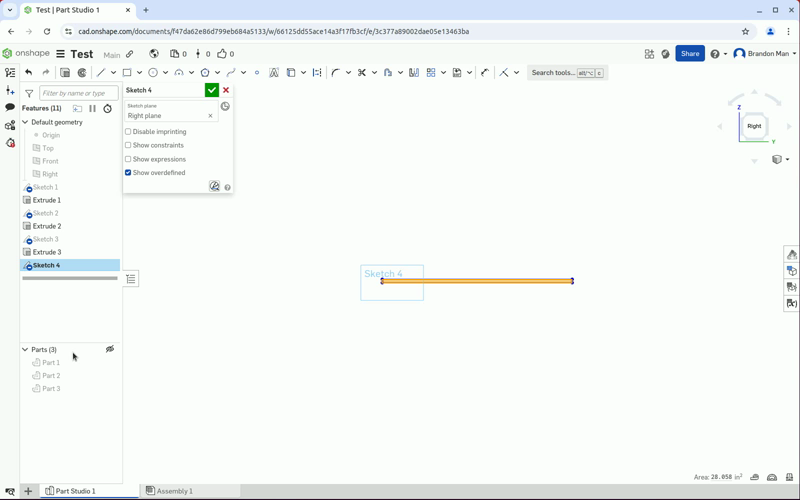
key(shift+e)
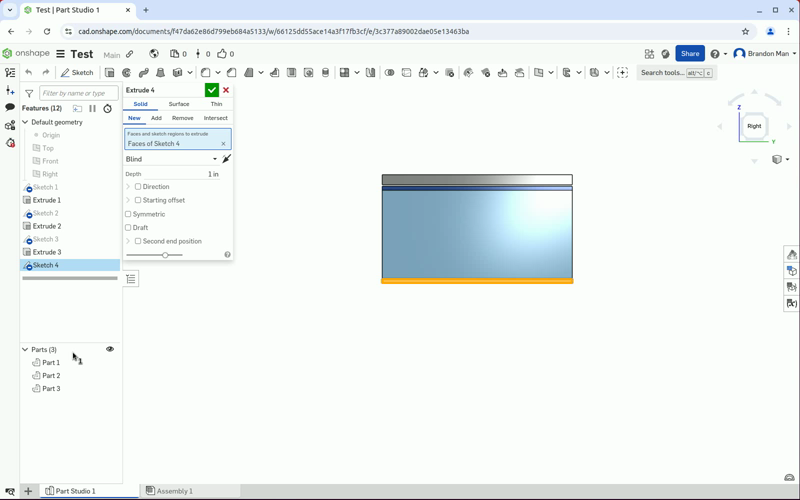
mouse_move(143, 106)
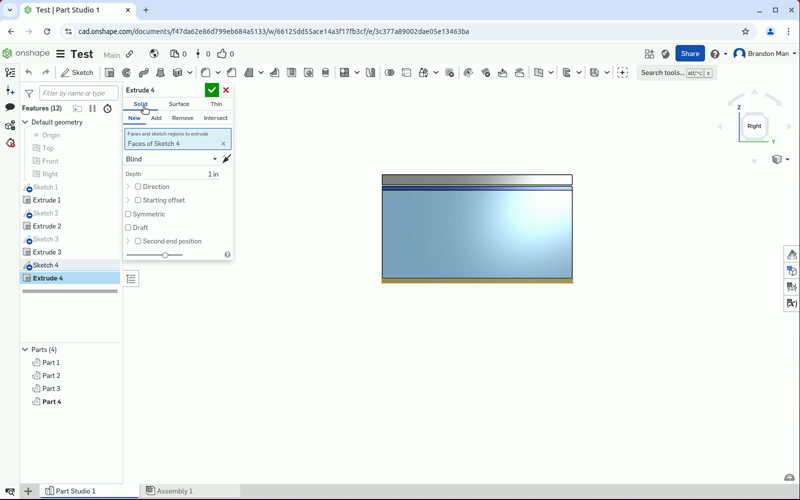
click(143, 106)
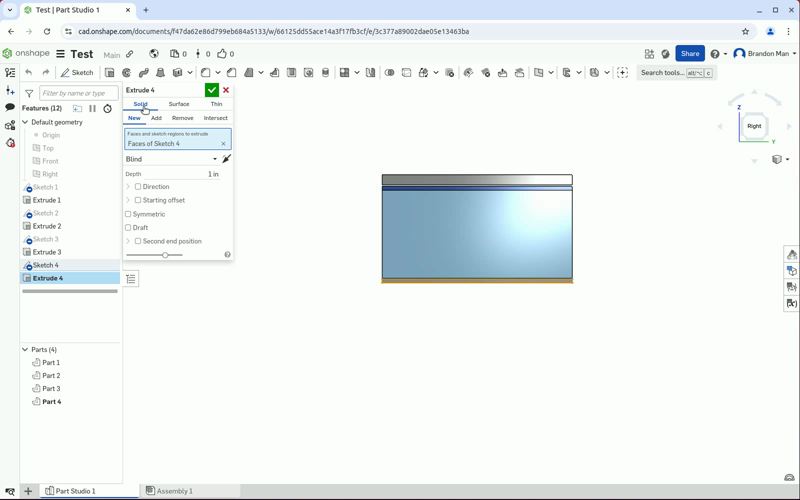
mouse_move(137, 120)
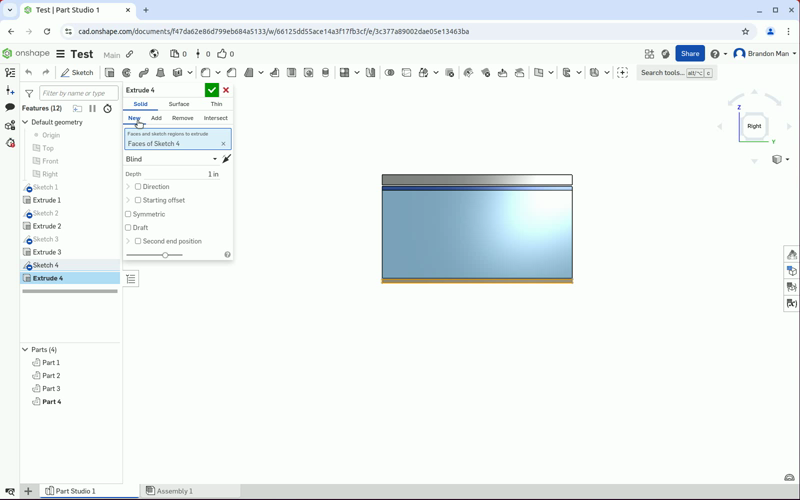
click(137, 120)
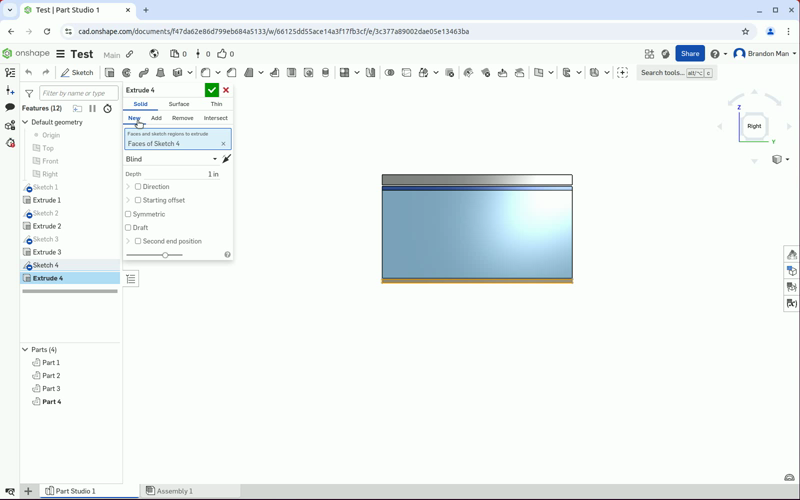
key(tab, 4)
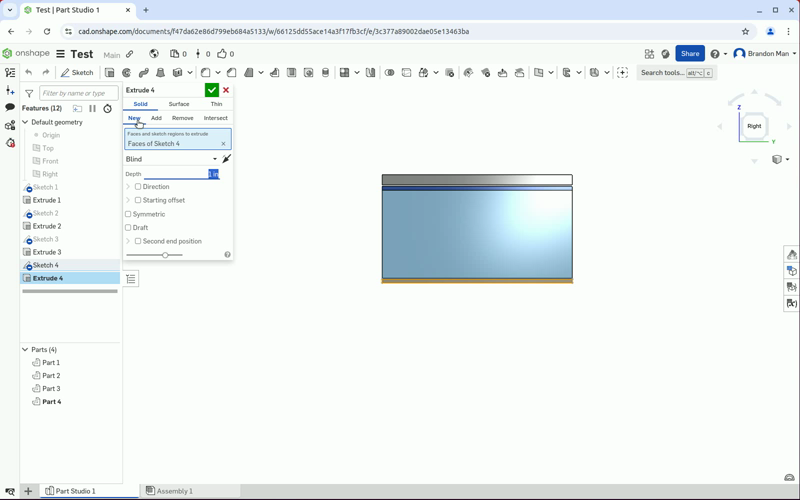
text(2.889)
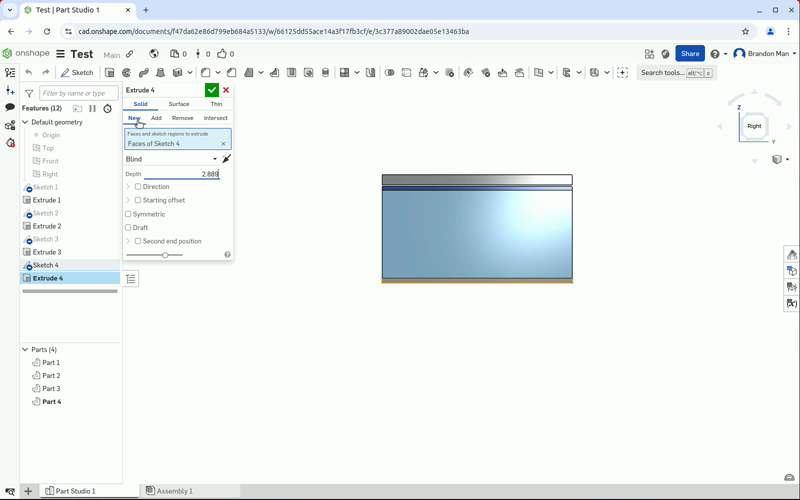
key(enter)
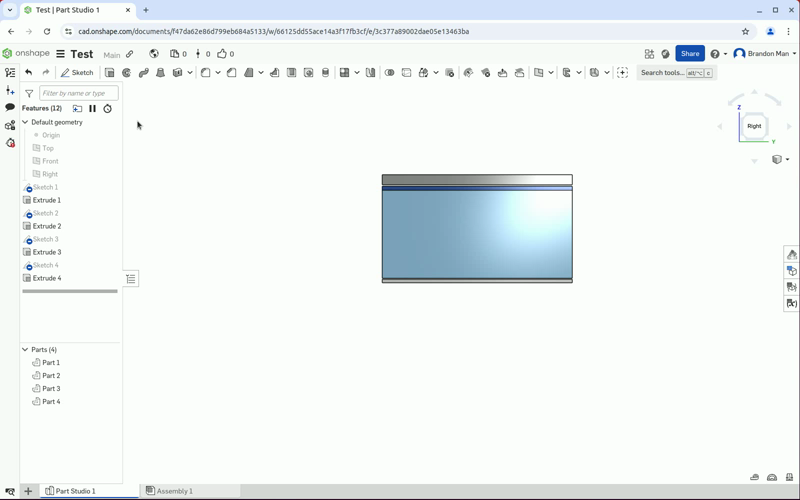
key(shift+h)
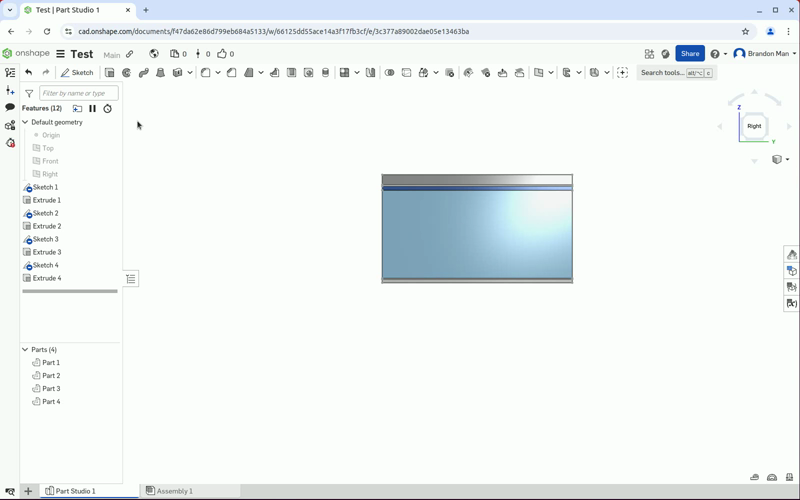
key(shift+h)
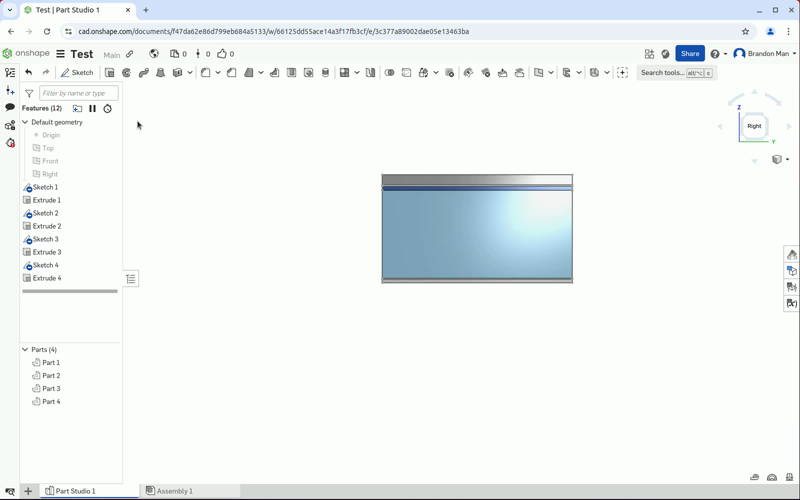
key(shift+7)
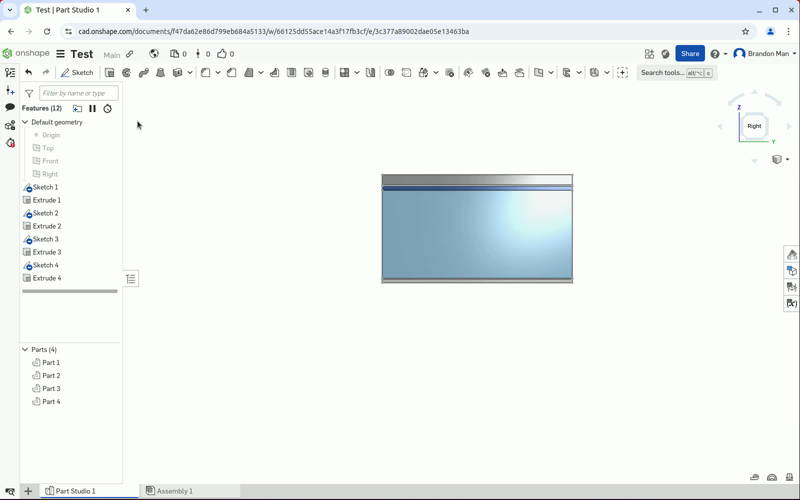
key(right, 2)
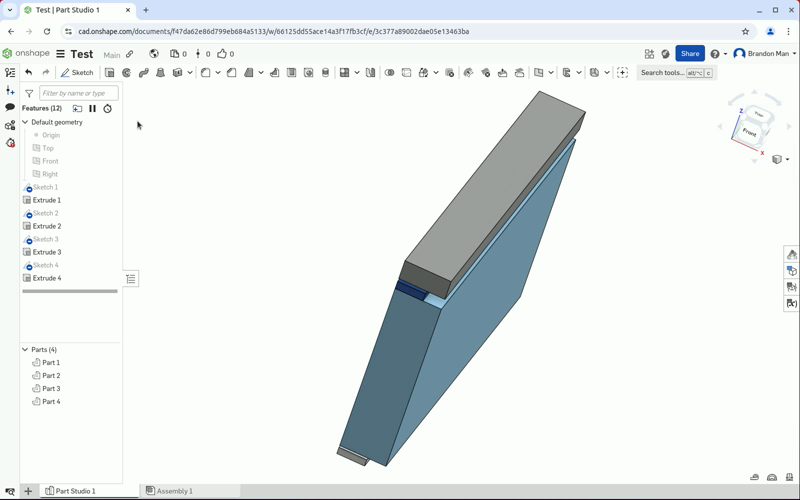
key(down, 2)
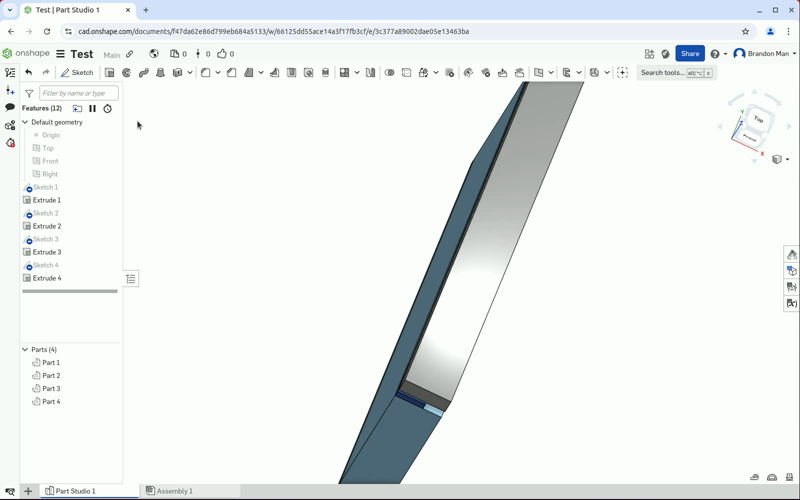
key(up, 2)
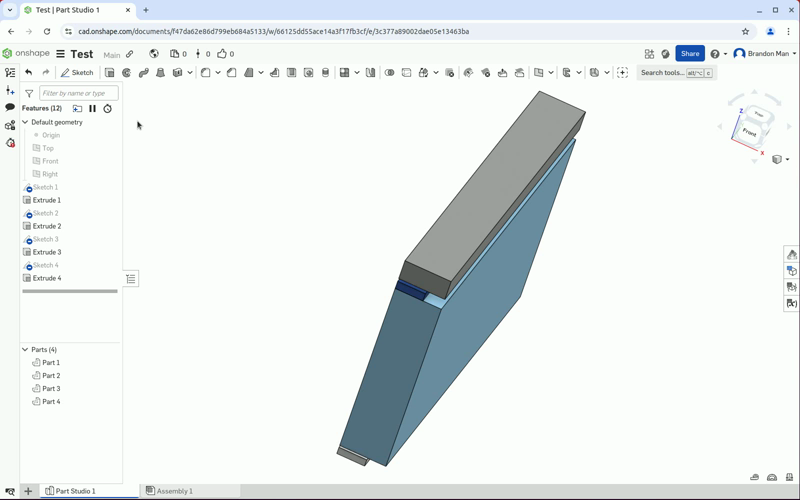
key(left, 2)
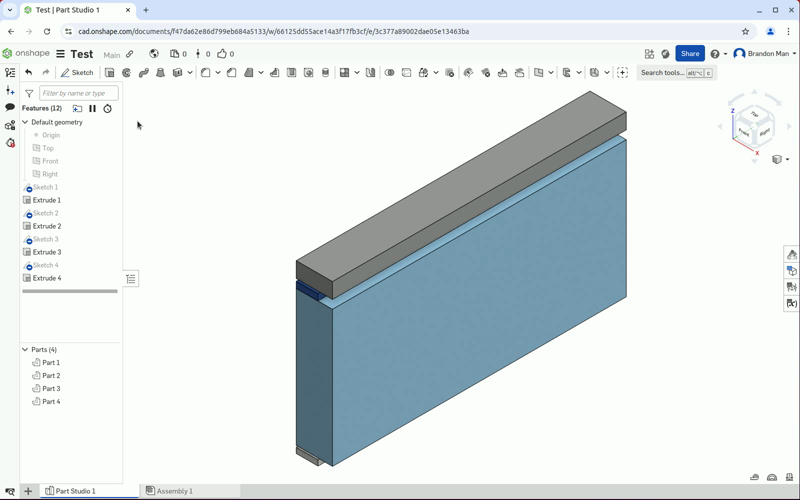
mouse_move(73, 189)
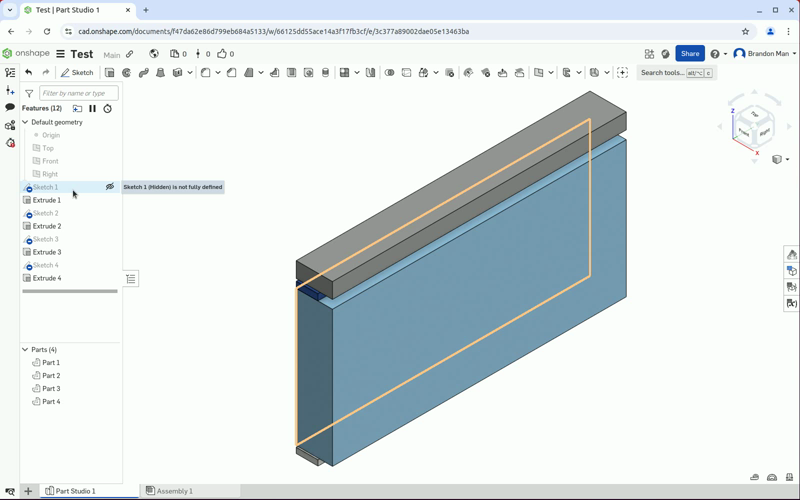
click(73, 189)